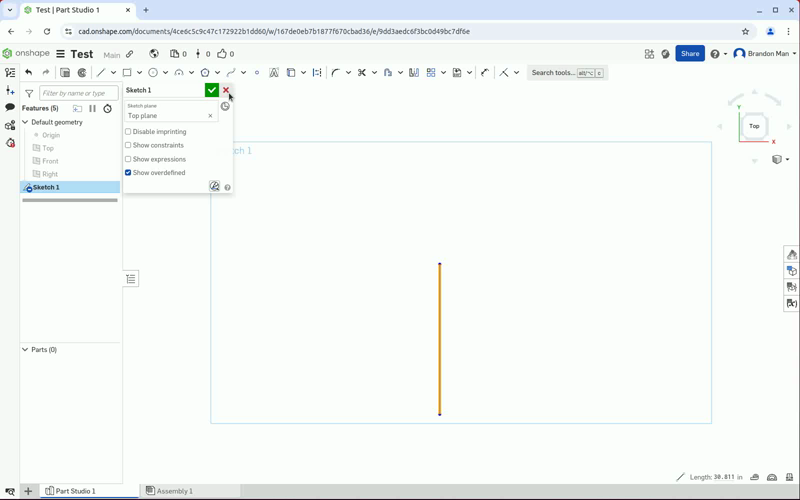
key(shift+h)
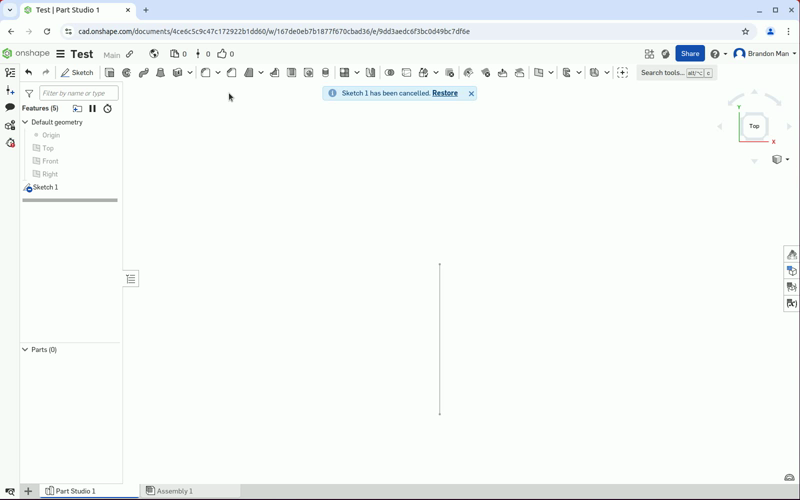
mouse_move(73, 352)
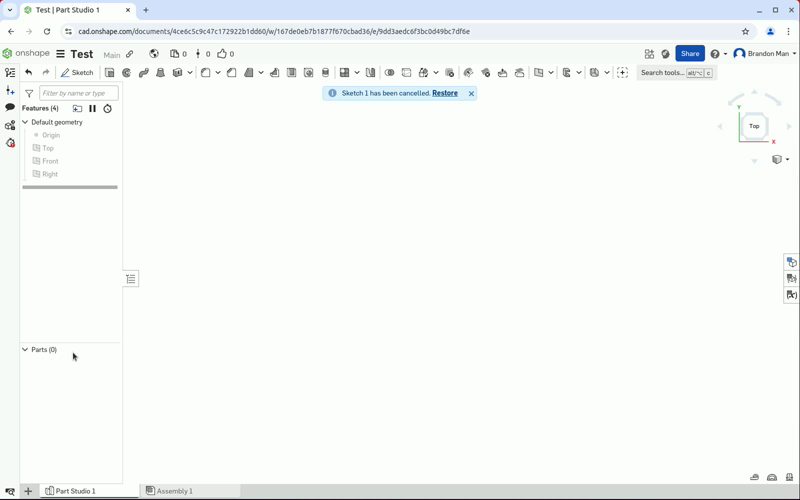
key(y)
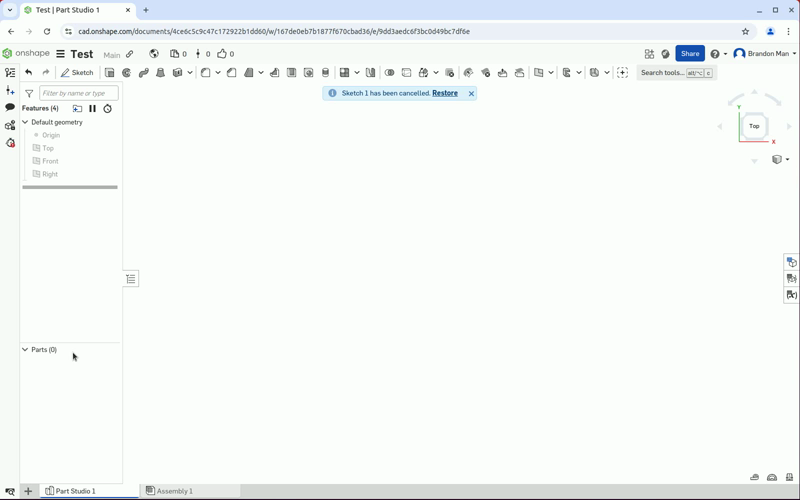
key(shift+p)
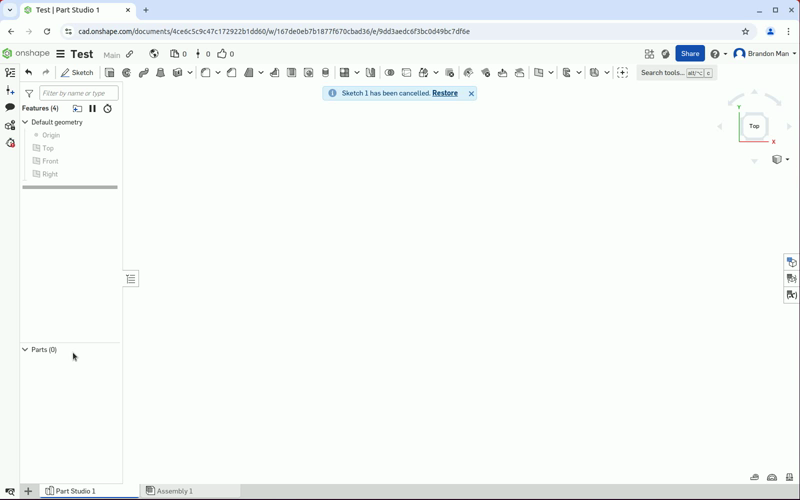
key(space)
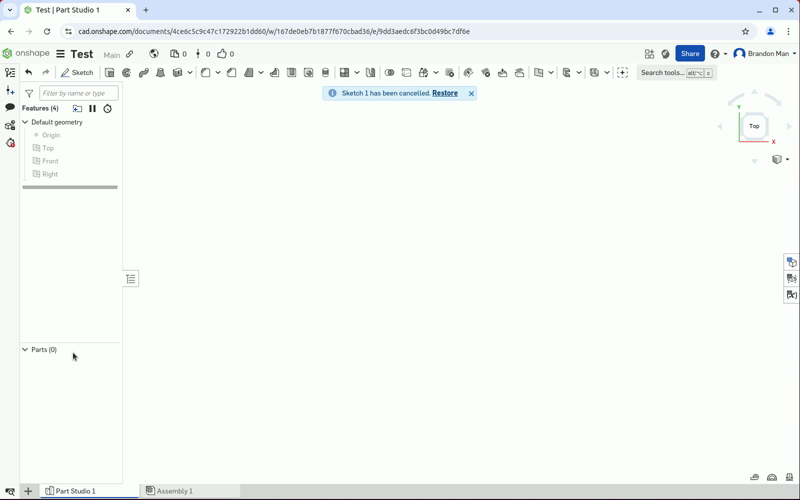
key_down(shift)
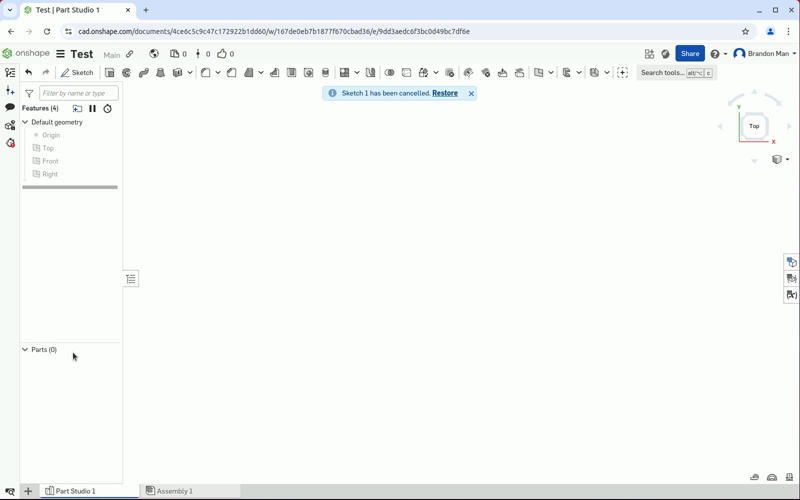
key(up)
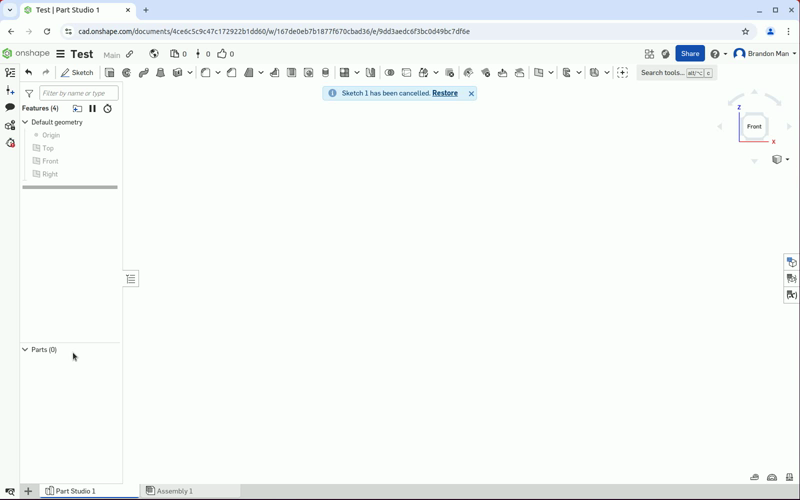
key_up(shift)
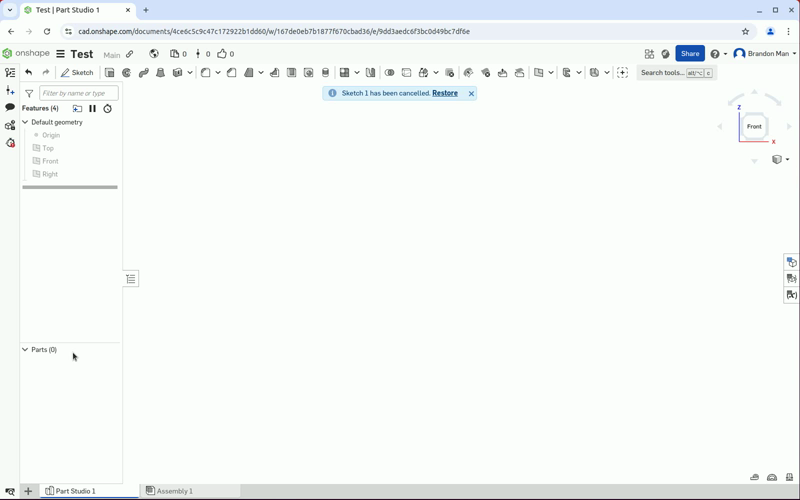
key(space)
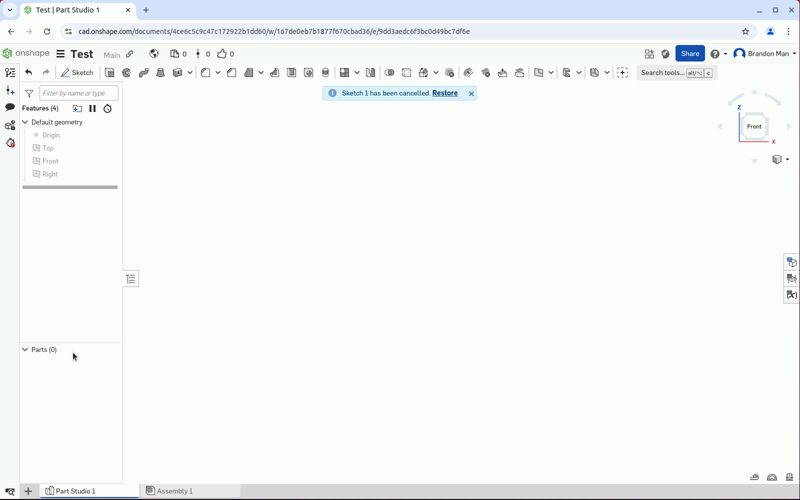
key_down(shift)
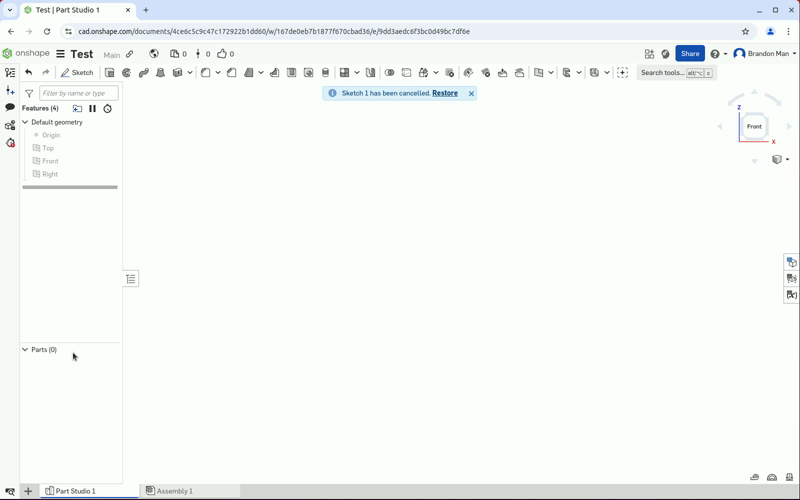
key(left)
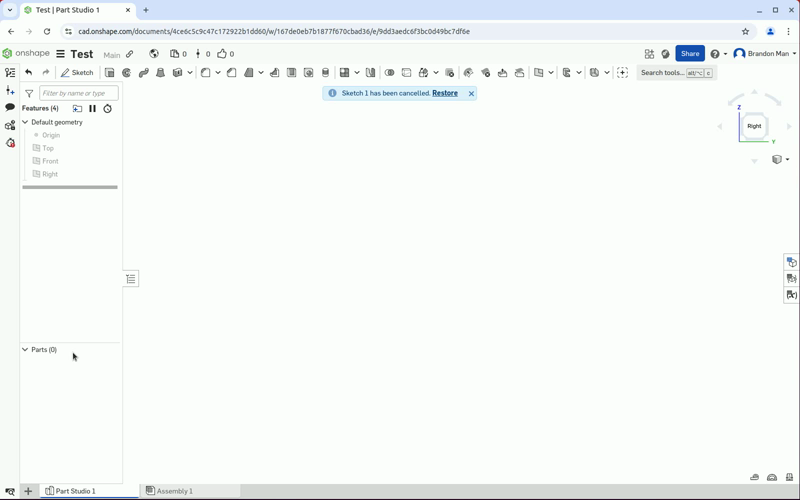
key_up(shift)
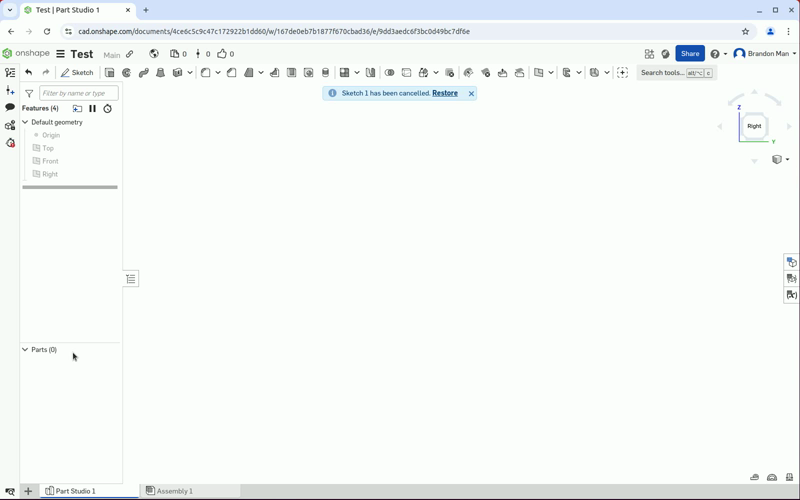
mouse_move(73, 352)
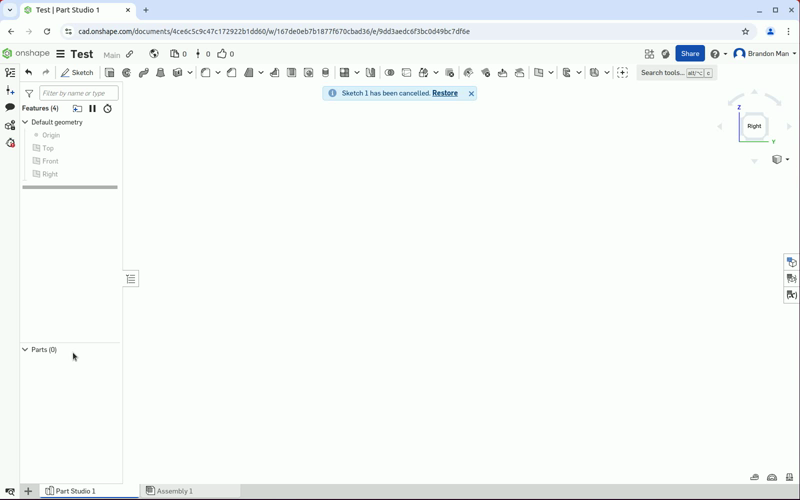
key(shift+y)
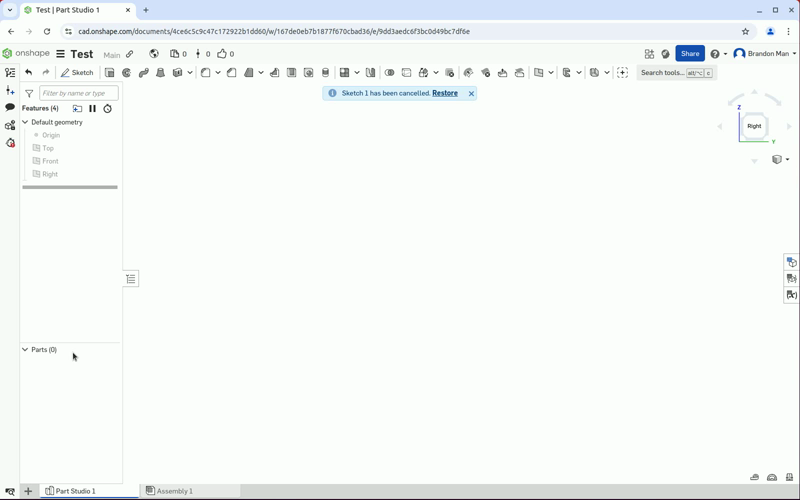
key(shift+s)
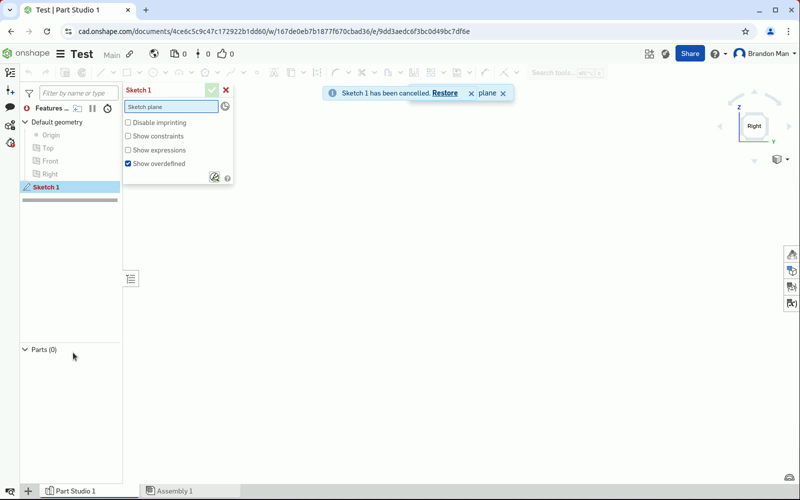
mouse_move(73, 176)
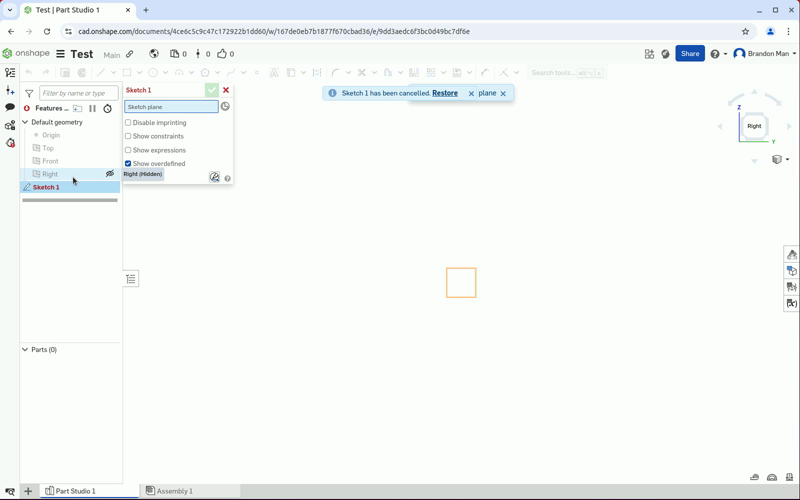
click(73, 176)
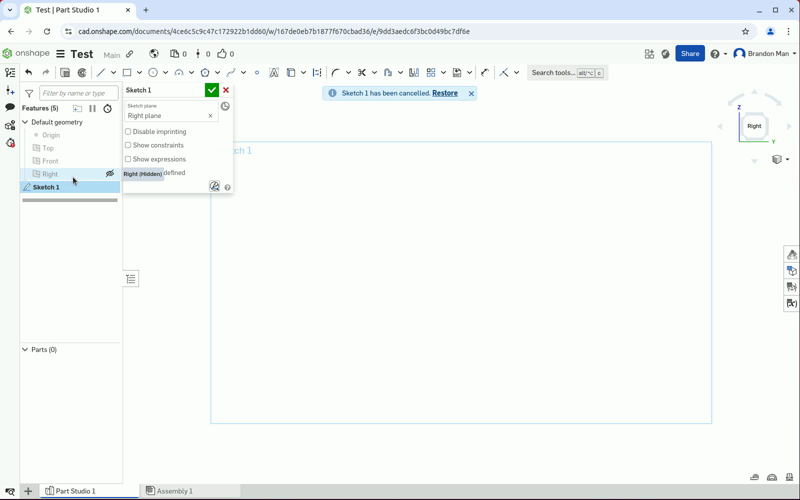
mouse_move(73, 352)
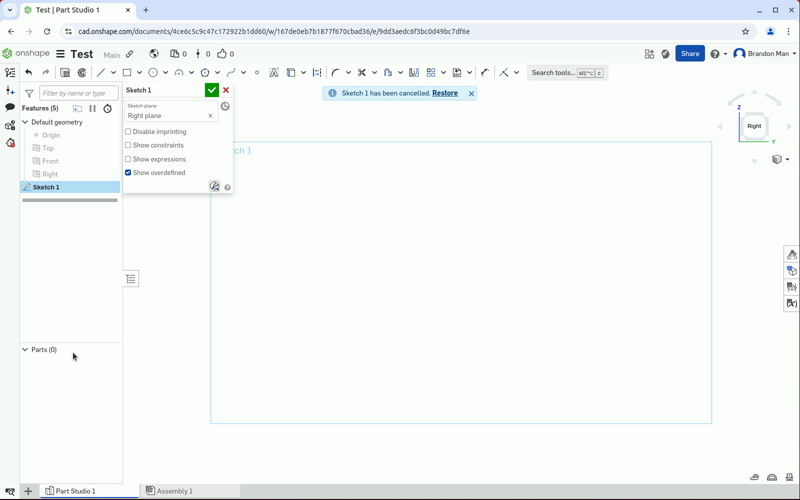
key(y)
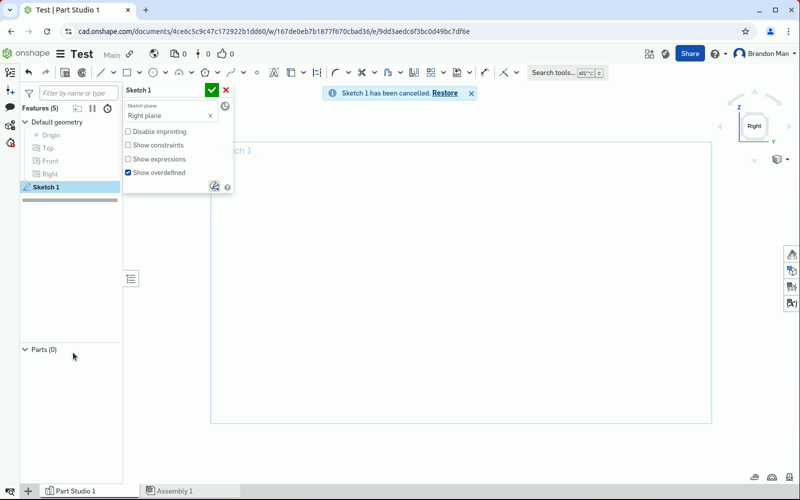
key(l)
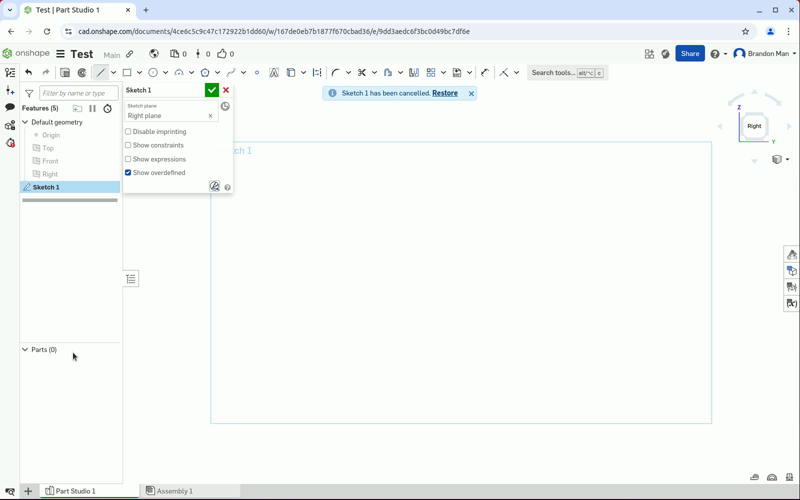
key_down(shift)
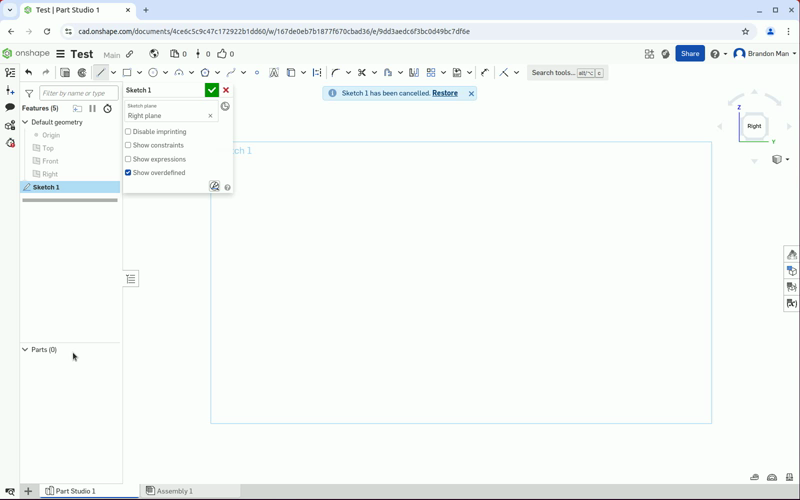
mouse_move(430, 200)
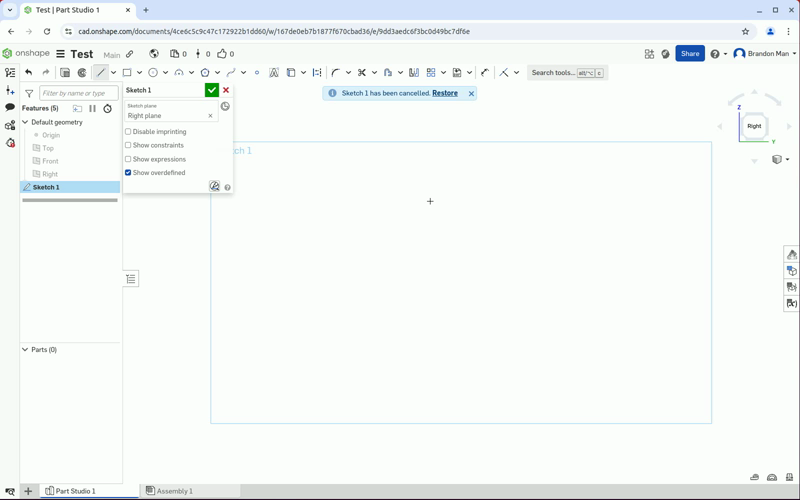
click(430, 200)
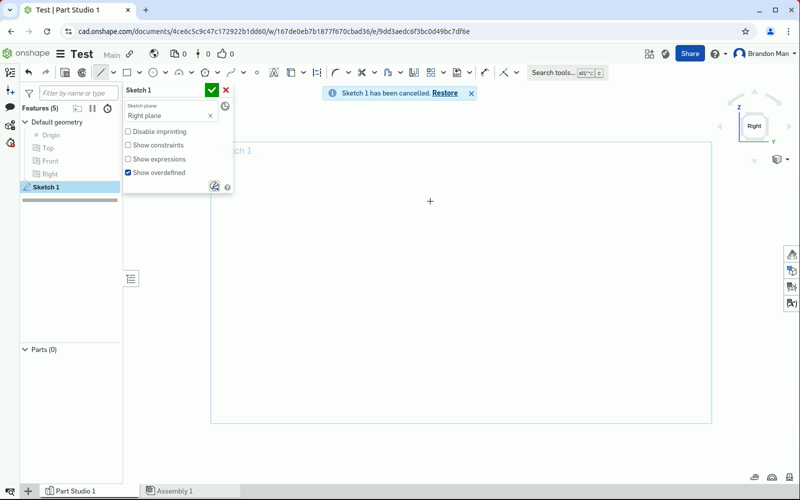
key_up(shift)
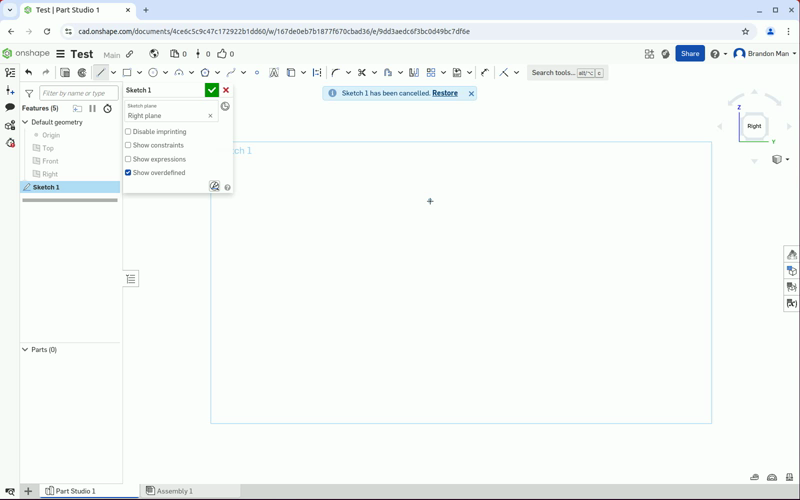
key_down(shift)
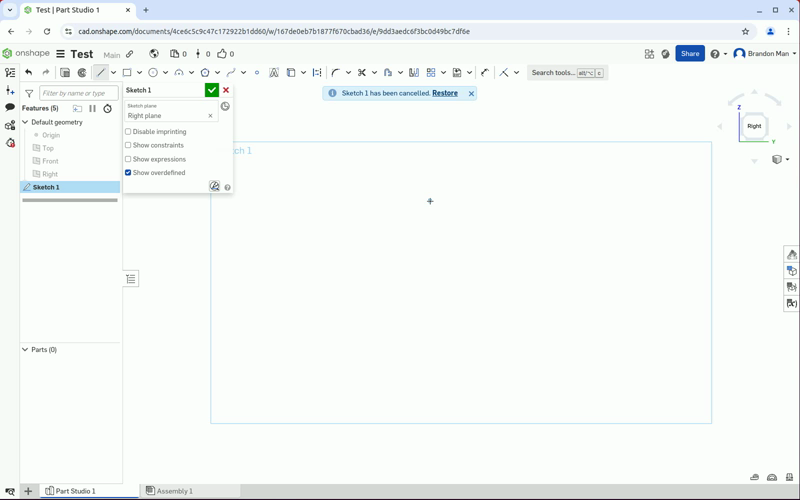
mouse_move(460, 200)
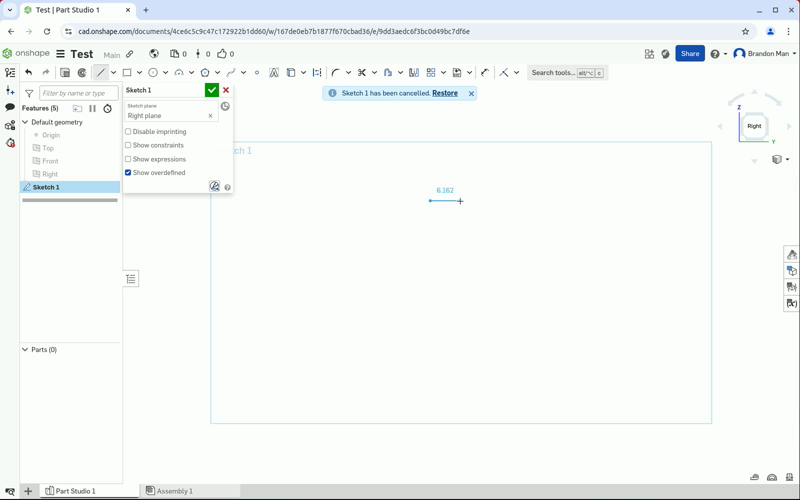
mouse_move(451, 200)
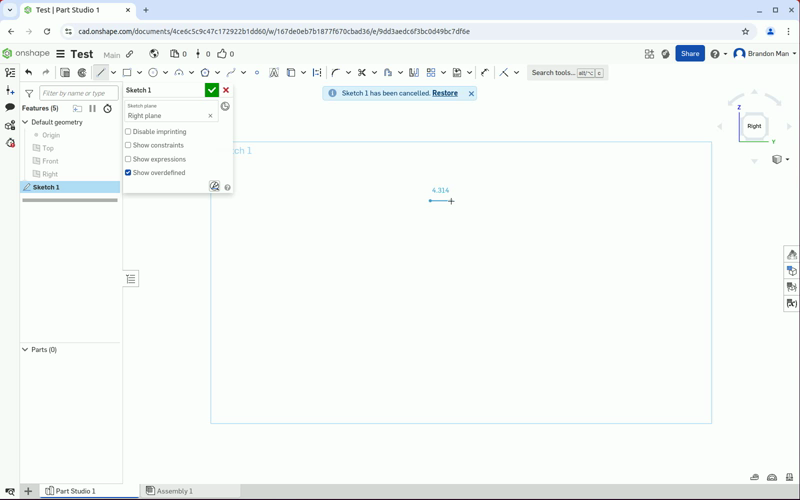
click(451, 200)
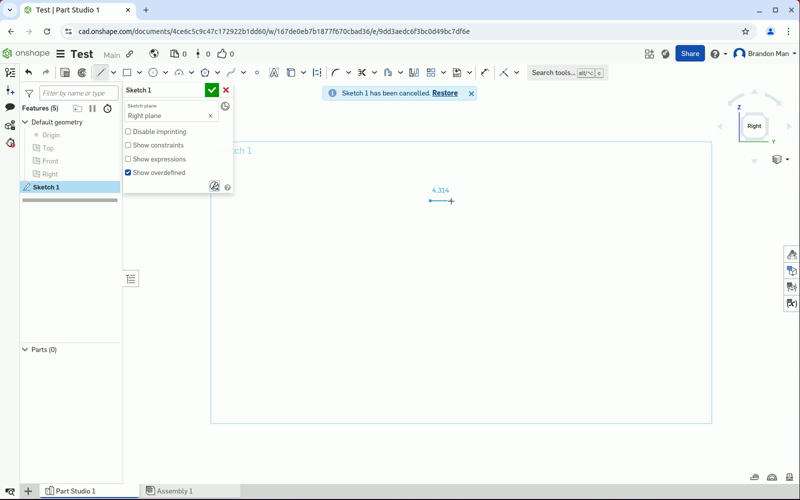
key_up(shift)
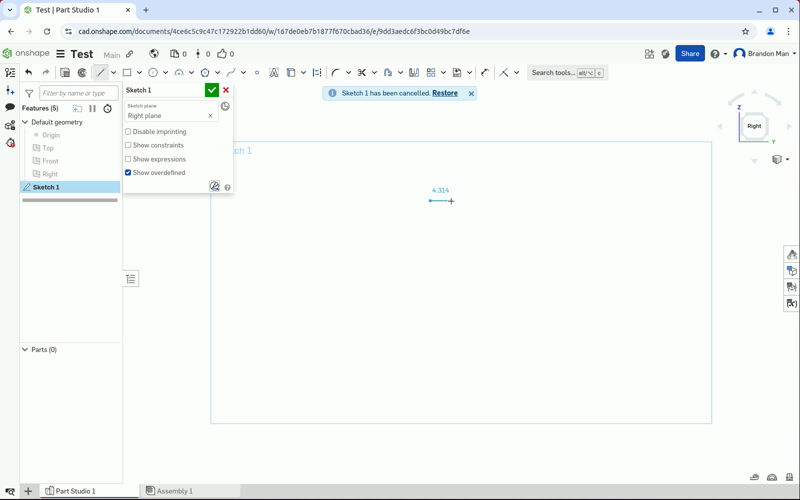
key(esc)
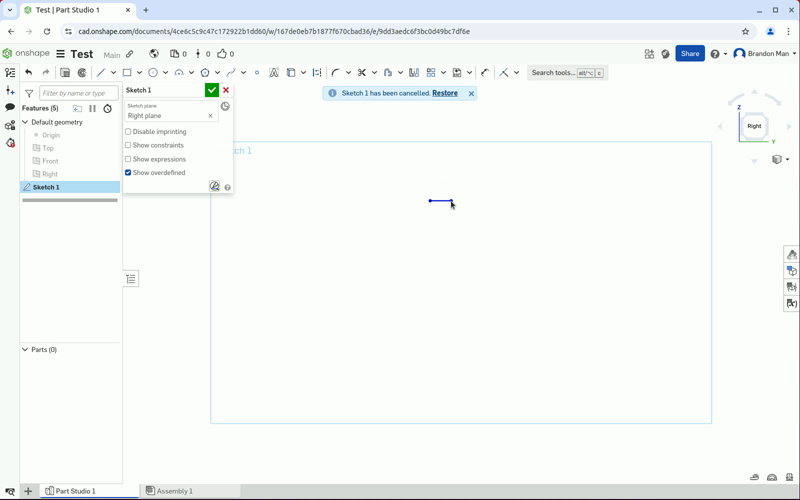
key(a)
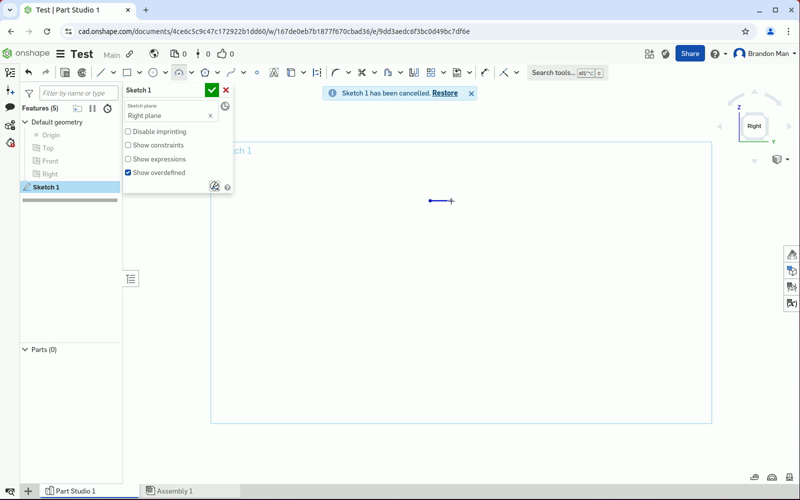
mouse_move(451, 200)
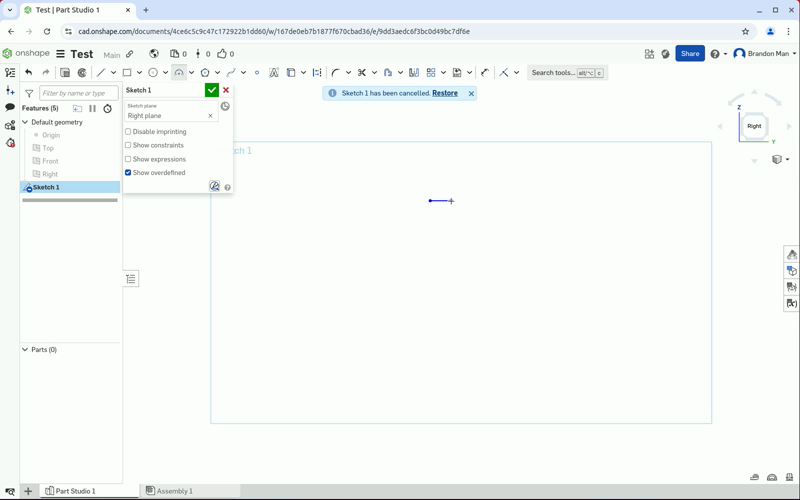
click(451, 200)
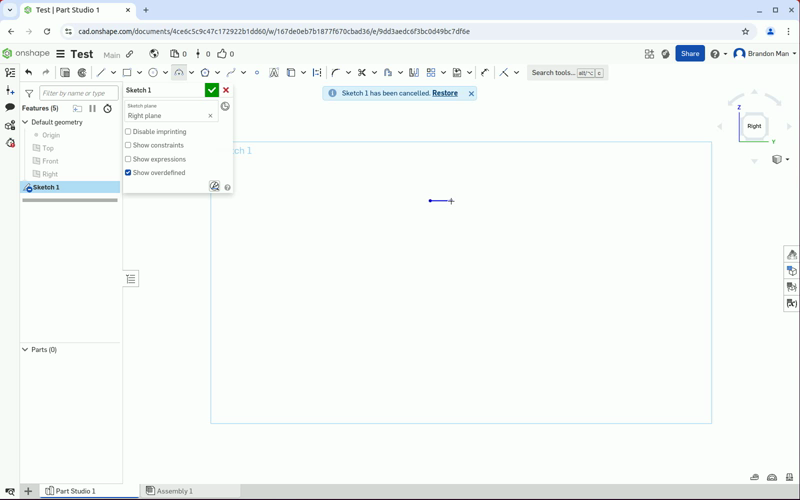
key_down(shift)
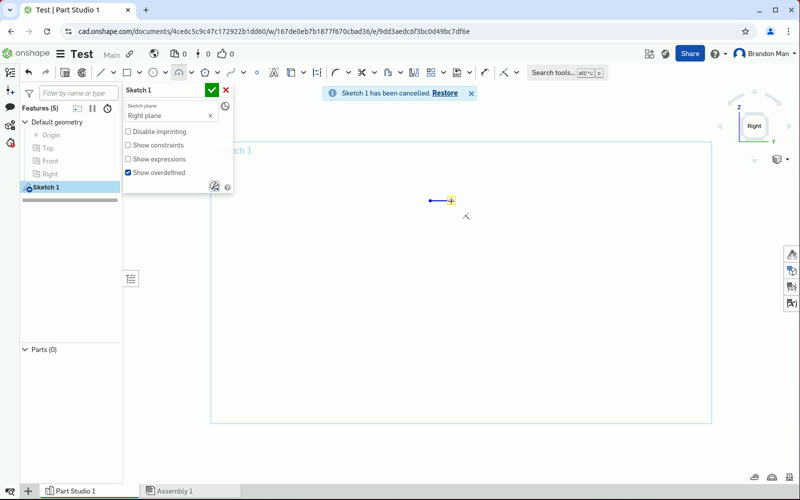
mouse_move(470, 200)
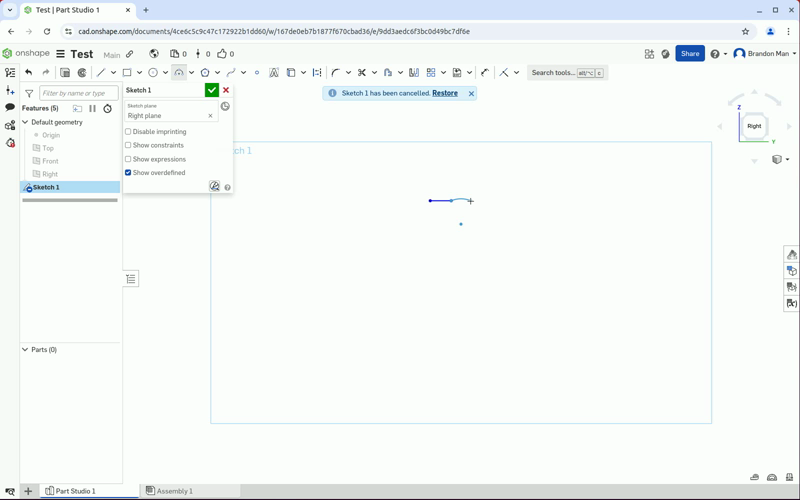
click(470, 200)
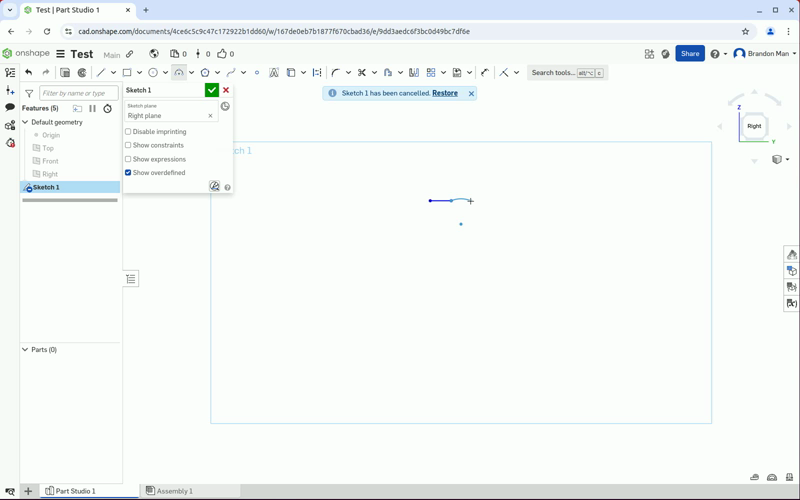
mouse_move(461, 190)
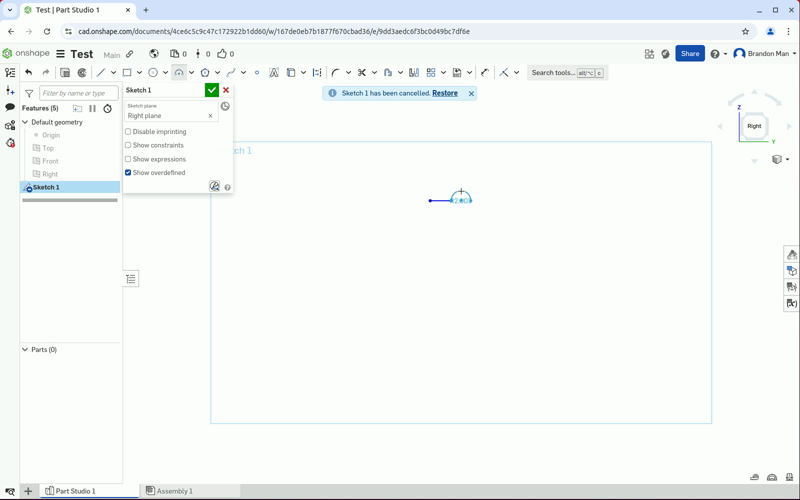
click(461, 190)
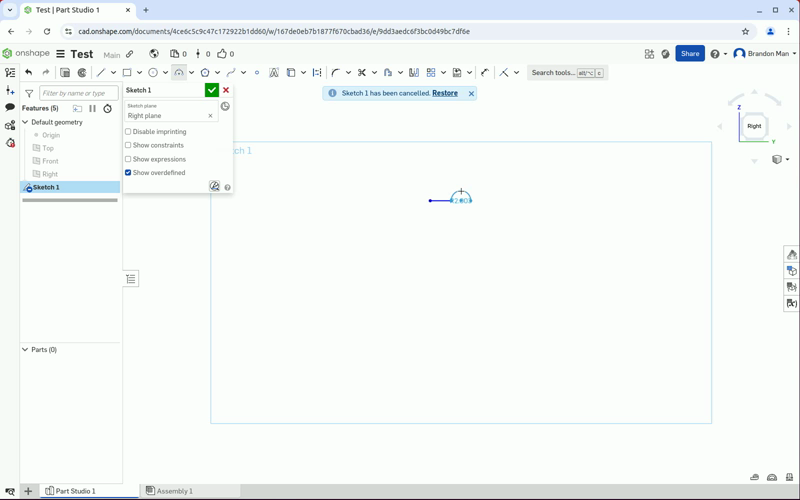
key_up(shift)
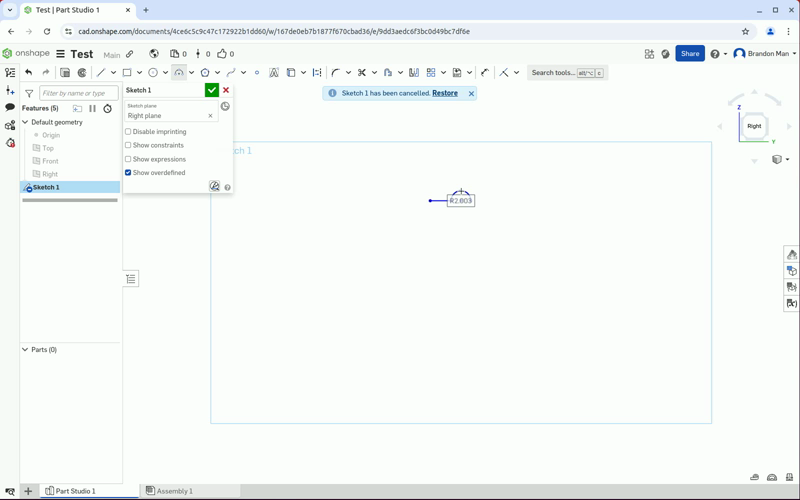
key(esc)
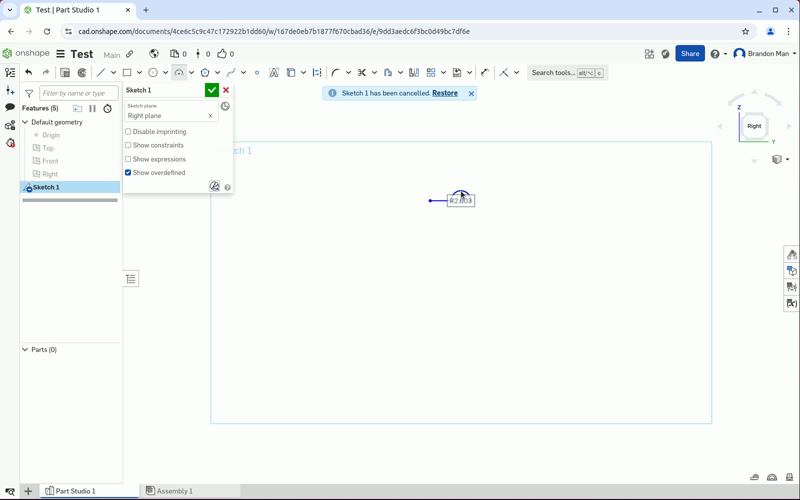
key(l)
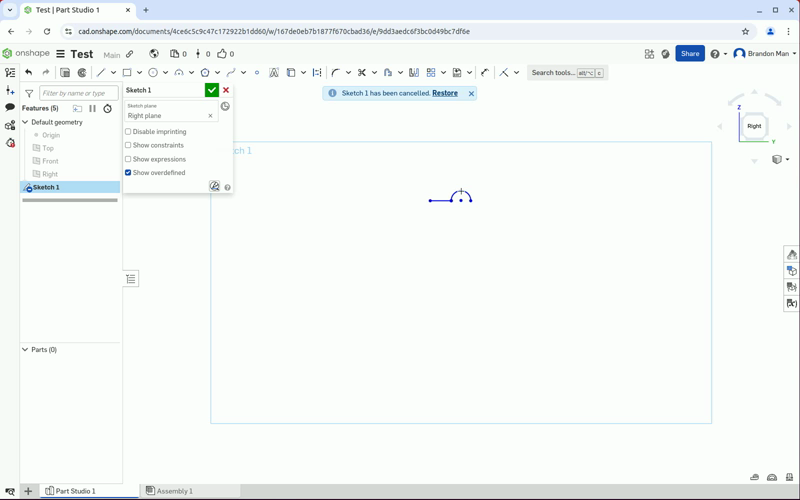
mouse_move(470, 200)
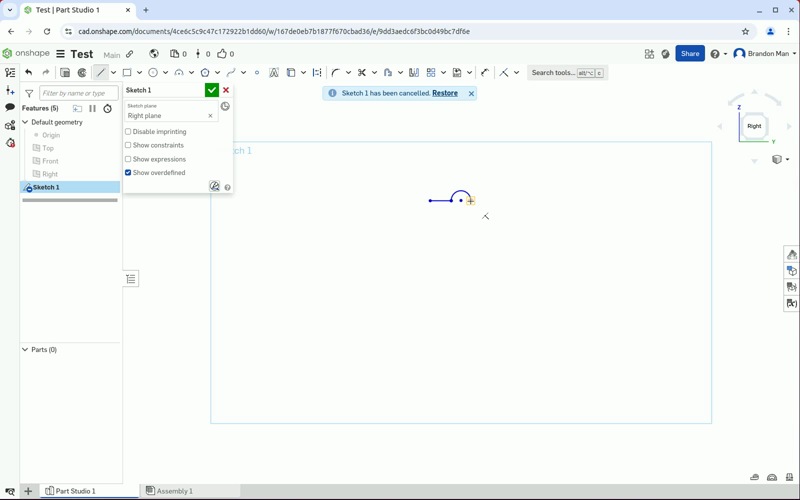
click(470, 200)
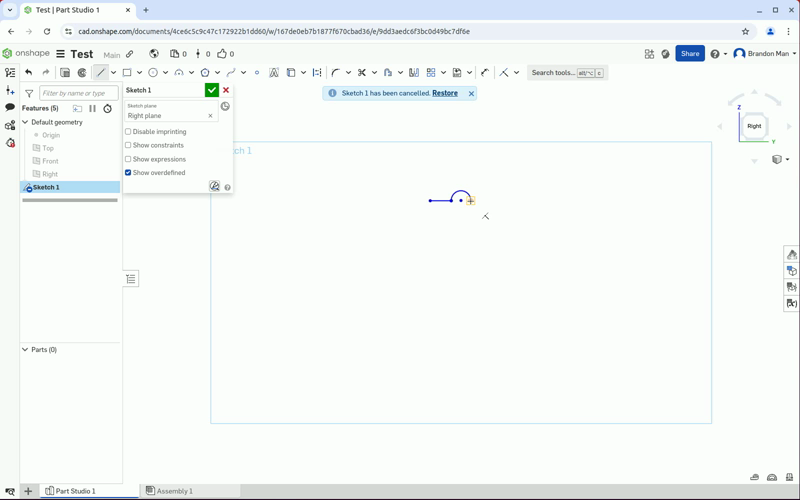
key_down(shift)
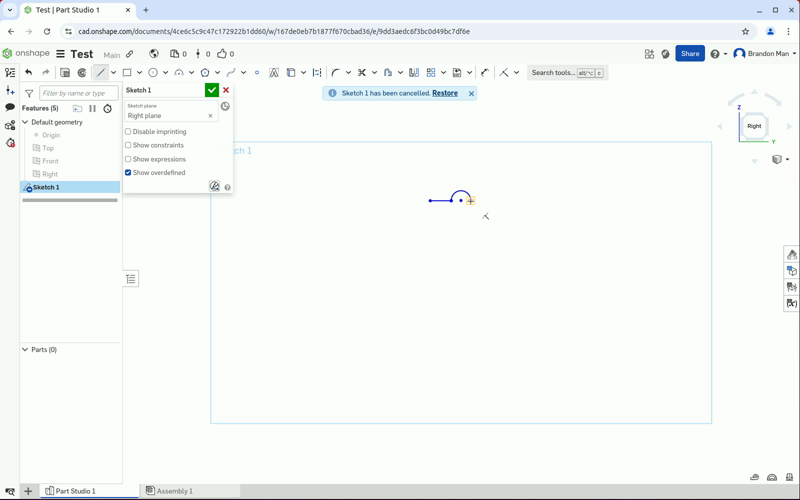
mouse_move(501, 200)
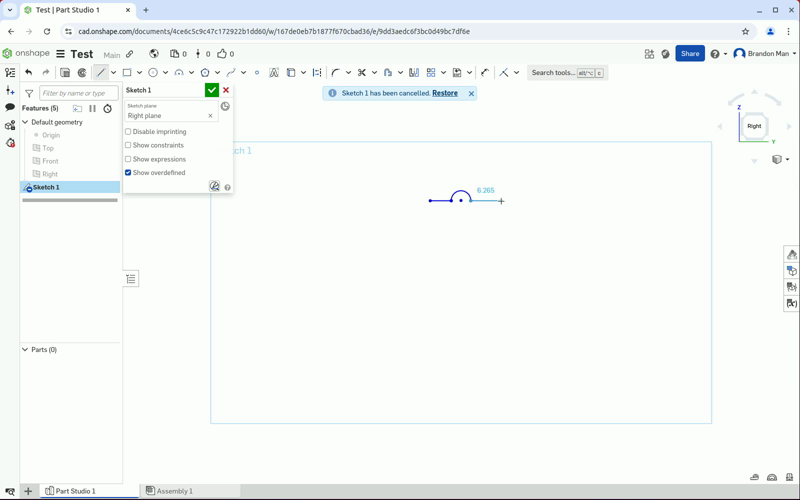
mouse_move(491, 200)
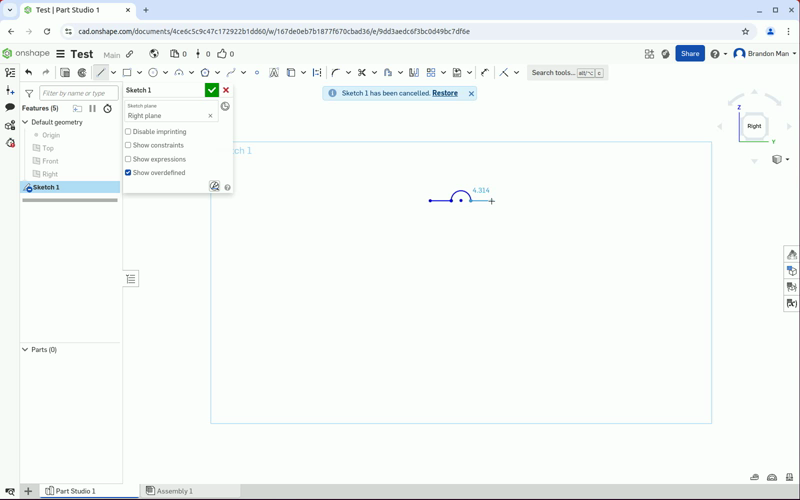
click(491, 200)
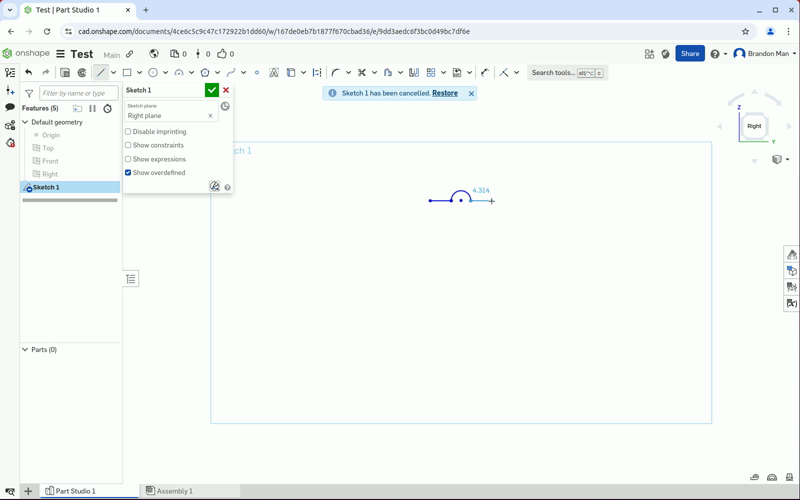
key_up(shift)
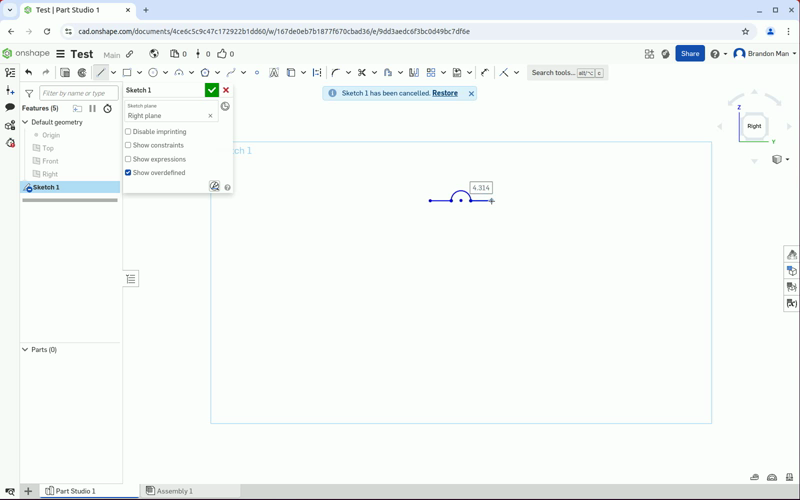
key(esc)
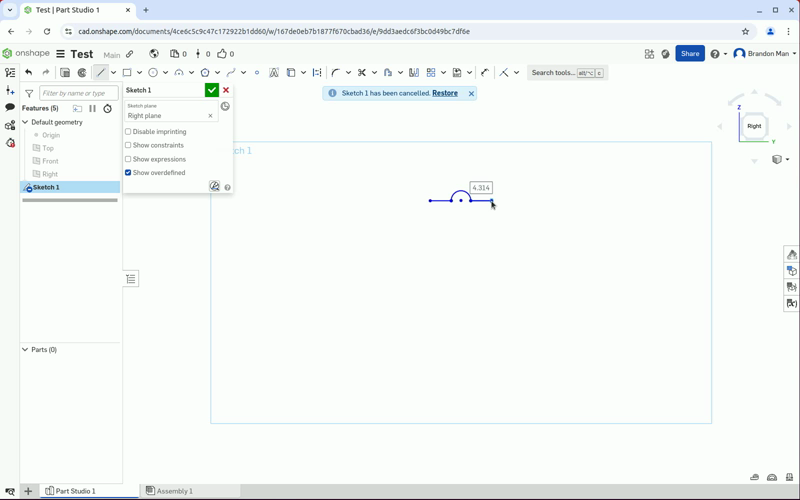
key(a)
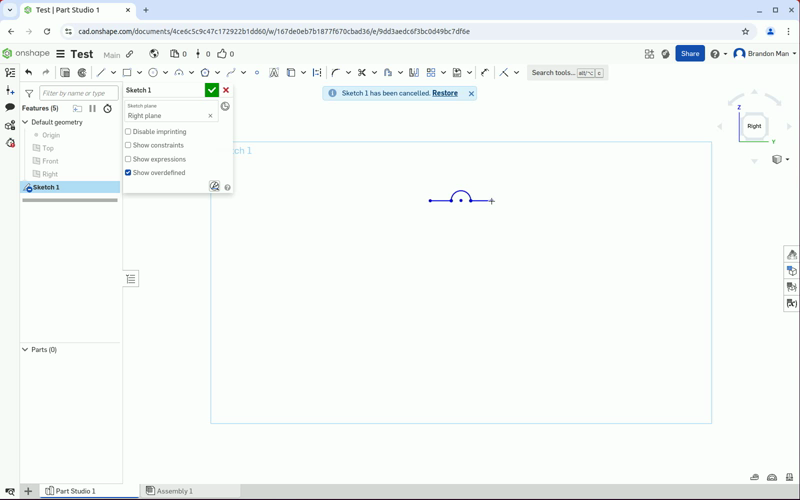
mouse_move(491, 200)
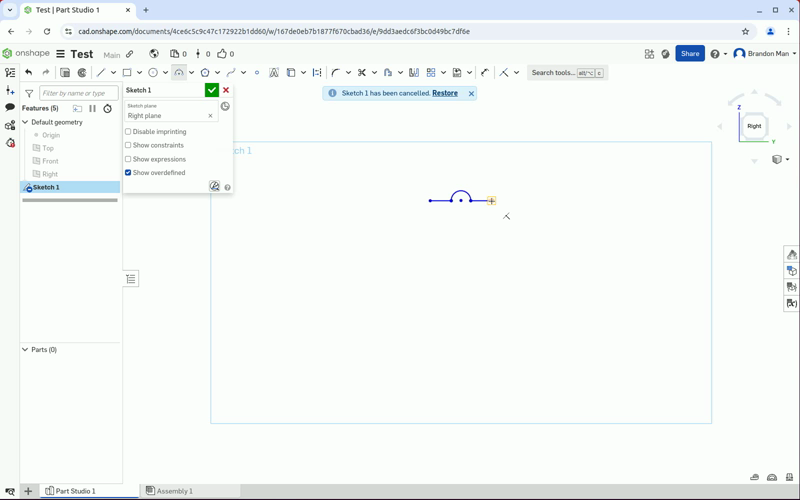
click(491, 200)
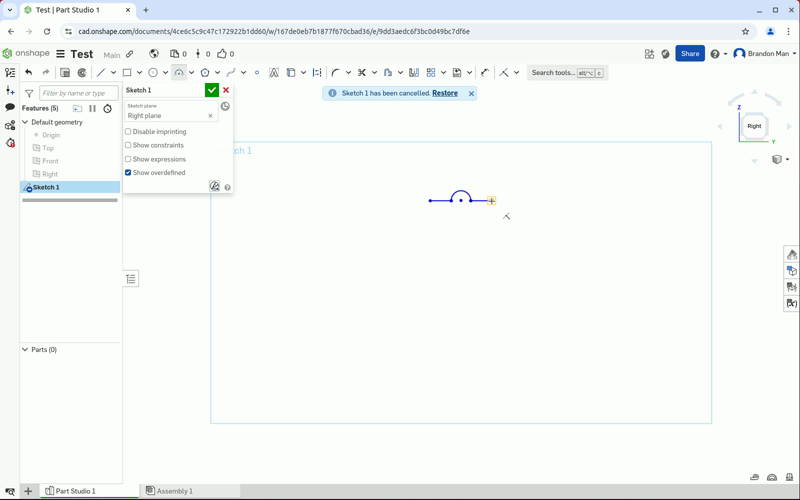
mouse_move(430, 200)
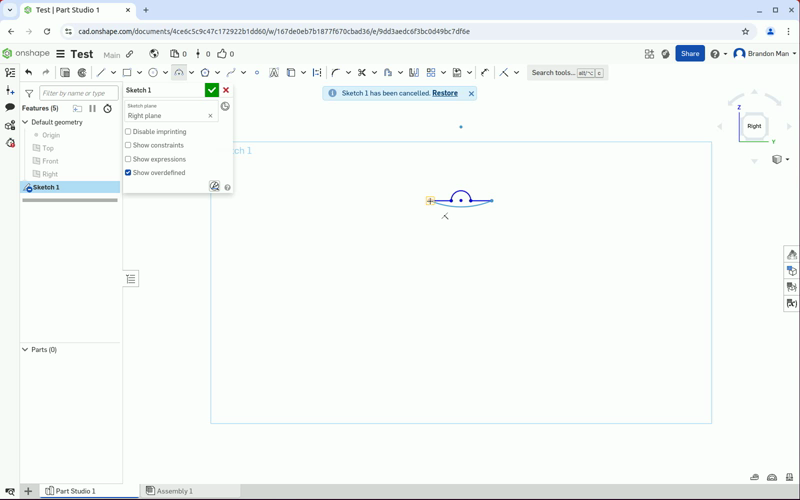
click(430, 200)
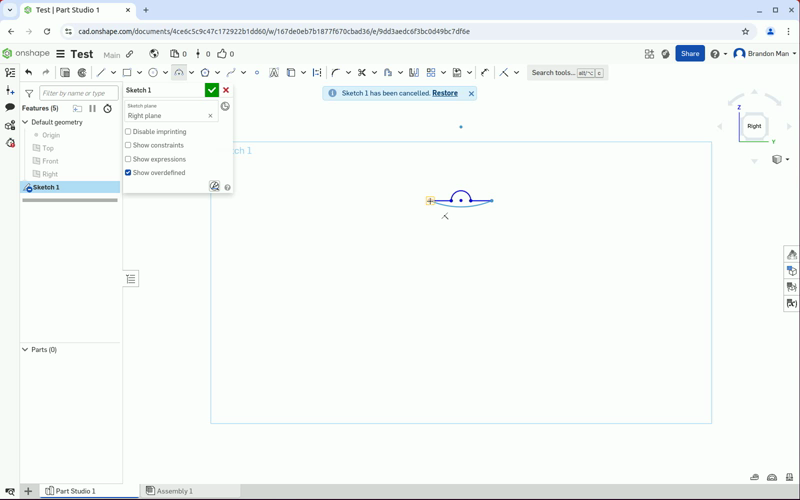
key_down(shift)
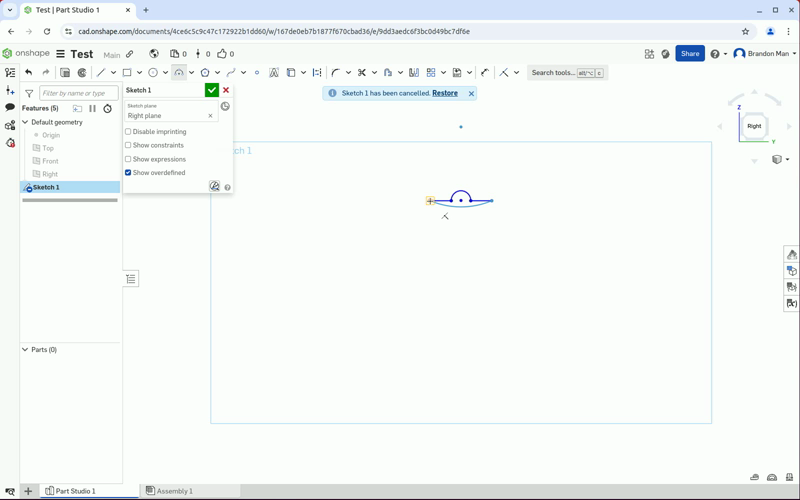
mouse_move(461, 170)
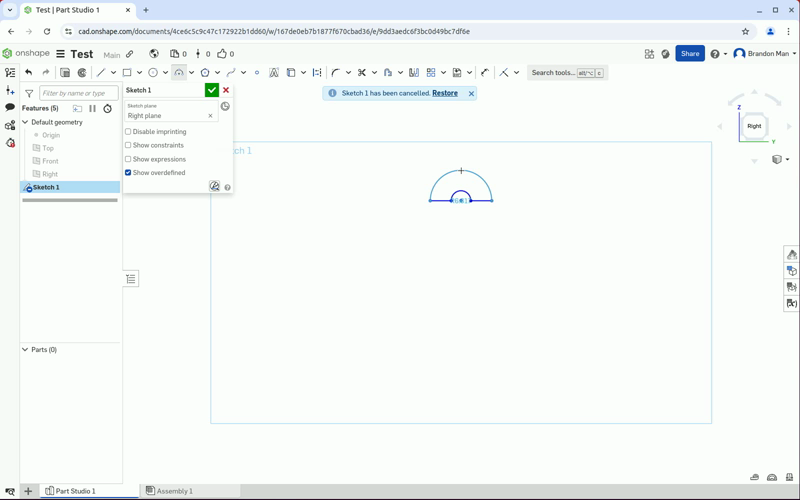
click(461, 170)
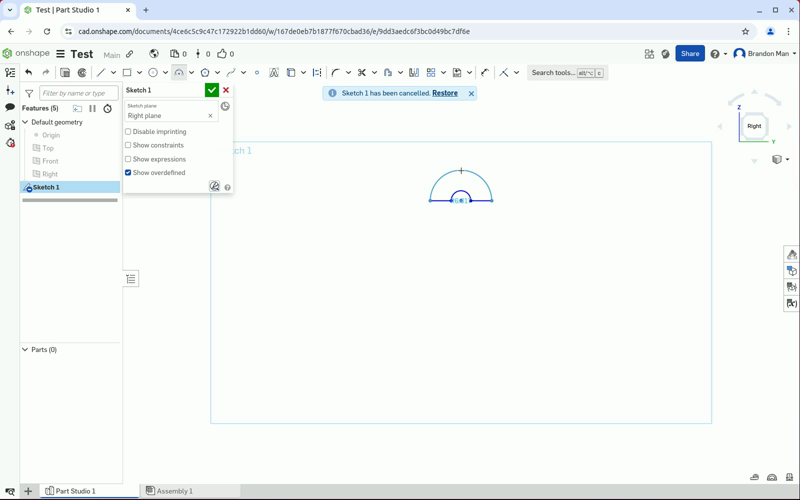
key_up(shift)
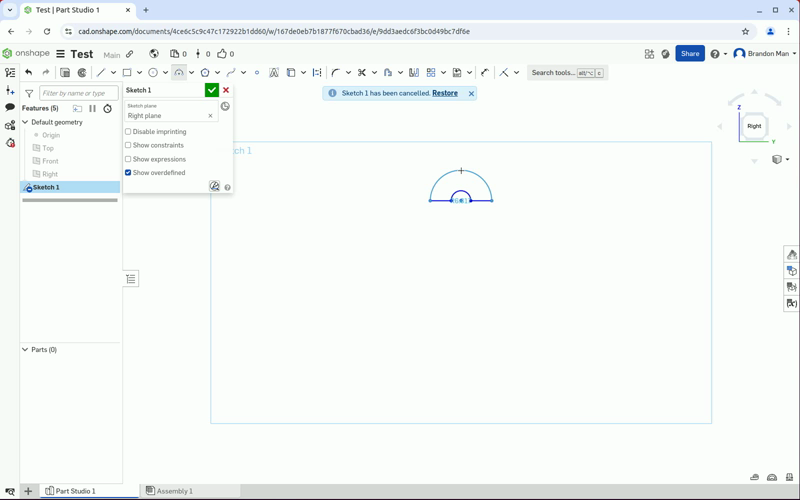
key(esc)
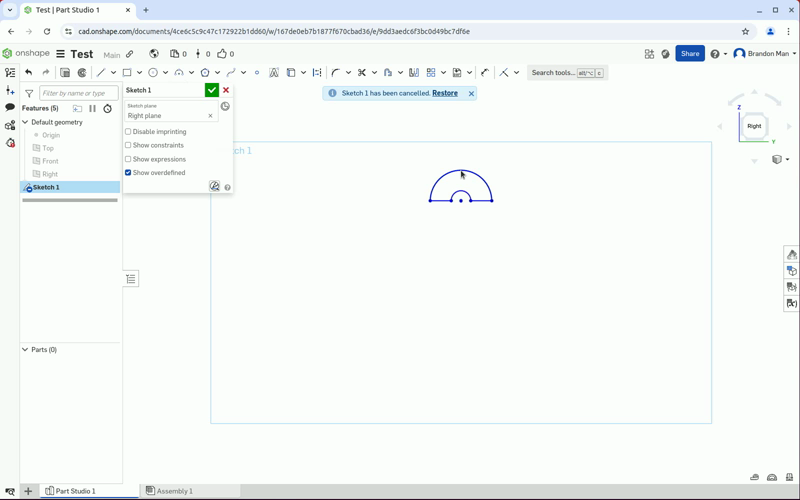
mouse_move(479, 179)
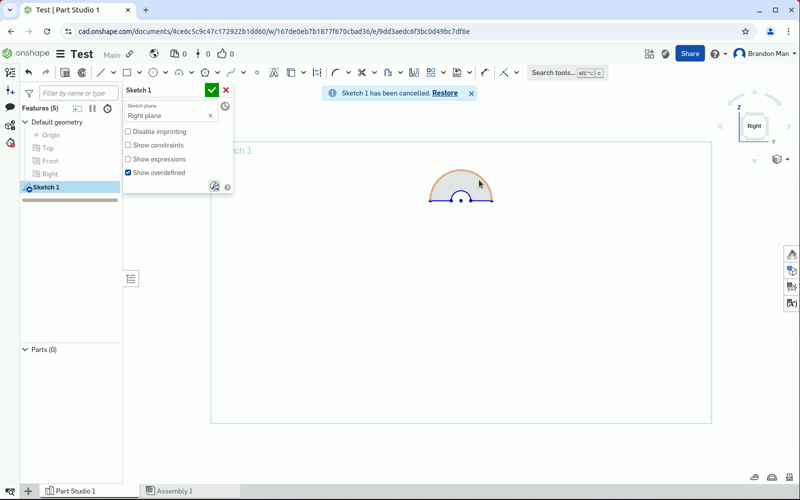
scroll(6)
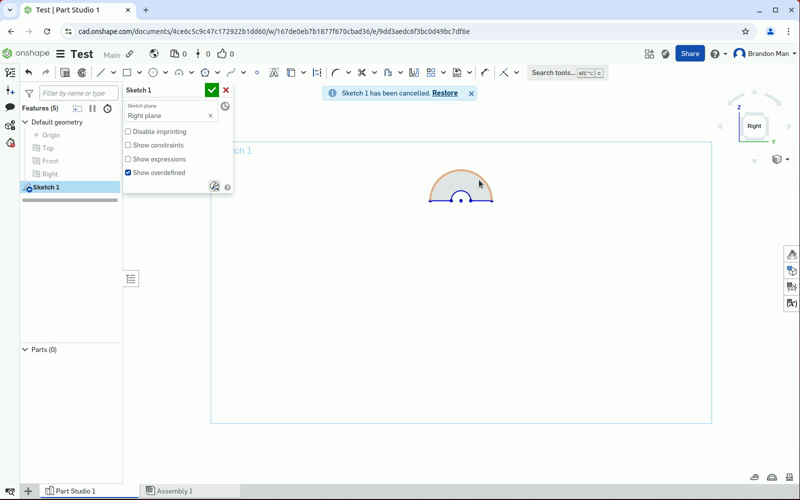
scroll(6)
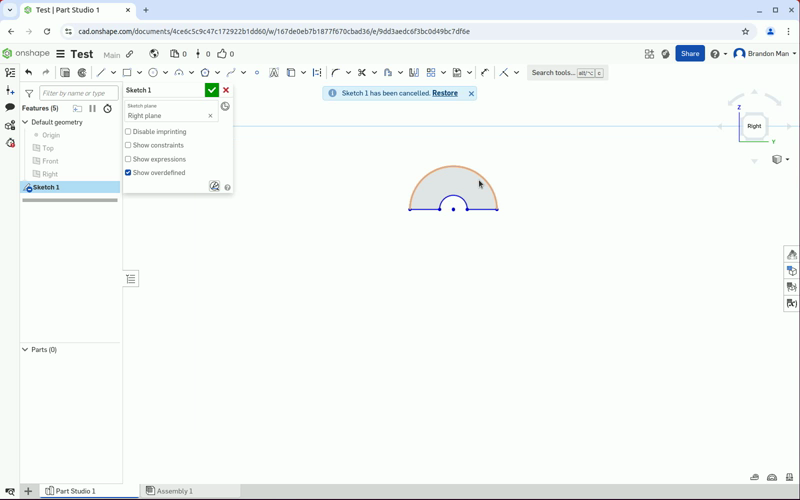
scroll(6)
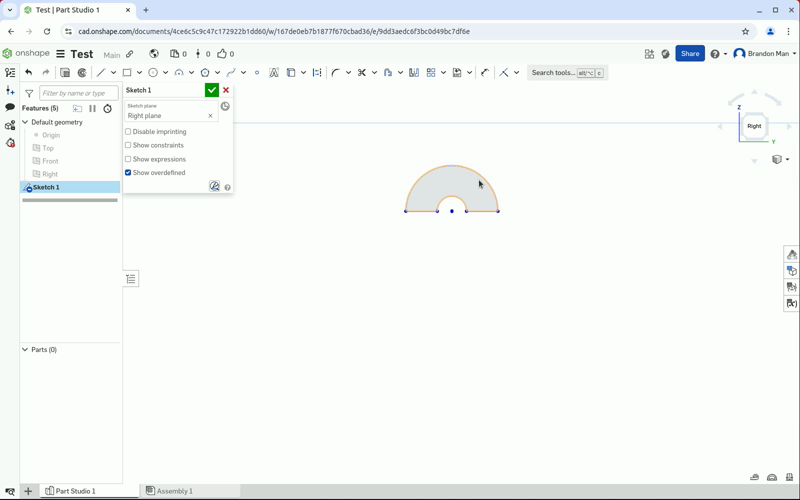
scroll(6)
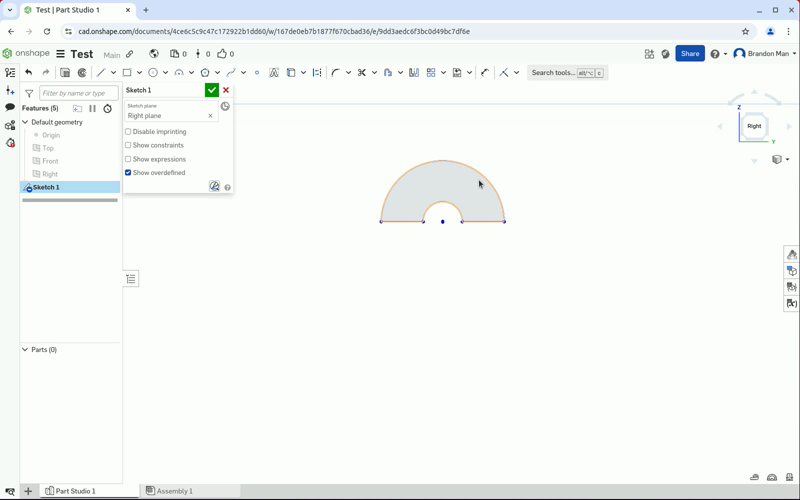
scroll(6)
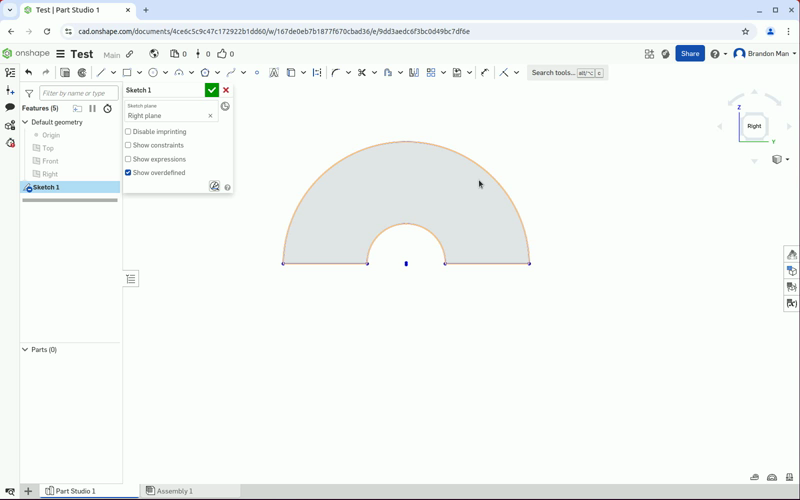
scroll(6)
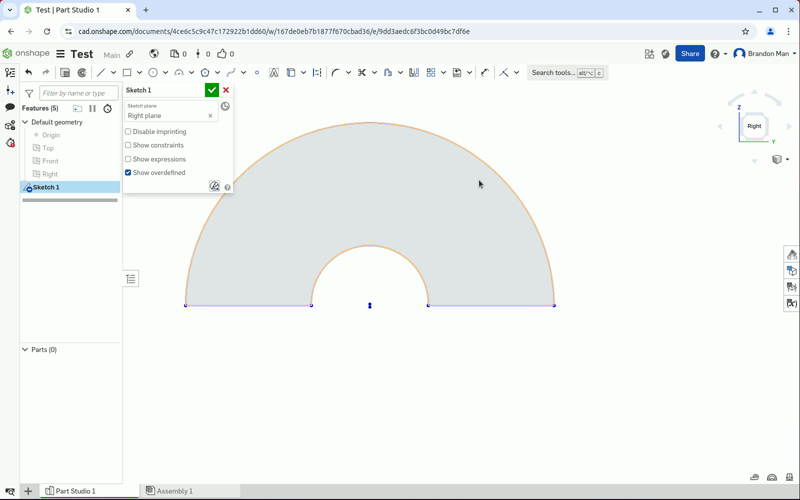
scroll(6)
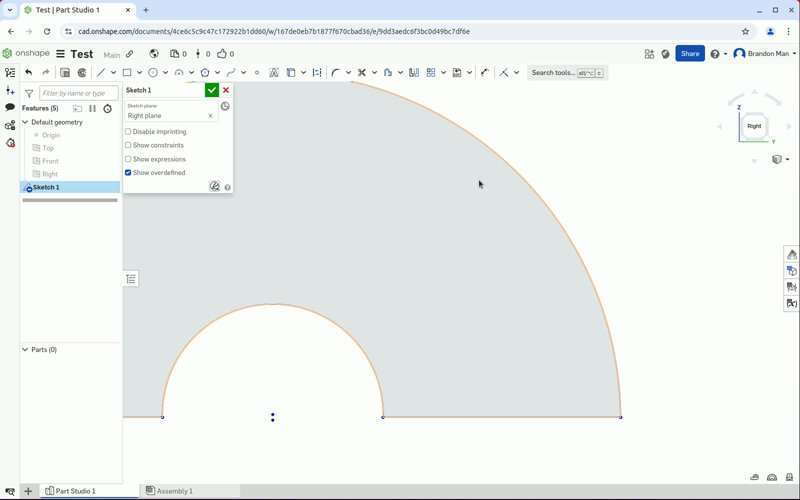
click(479, 179)
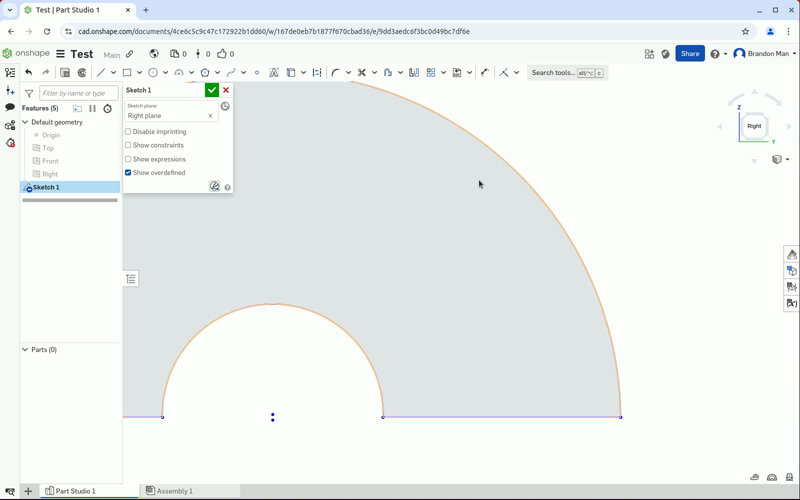
scroll(-6)
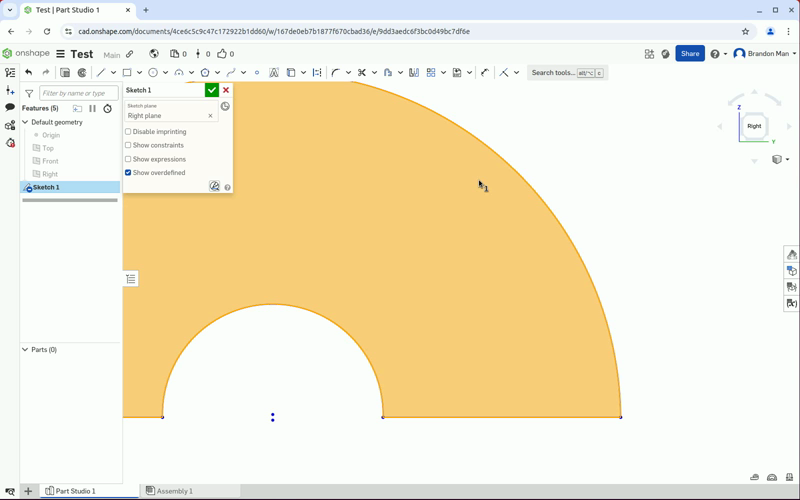
scroll(-6)
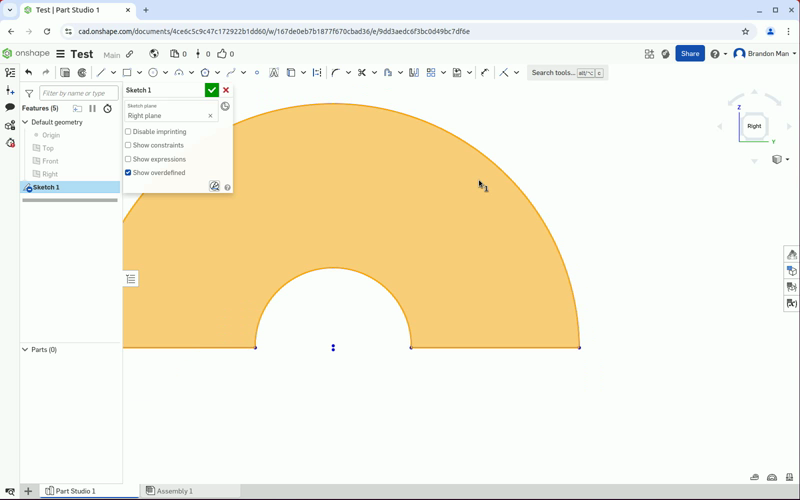
scroll(-6)
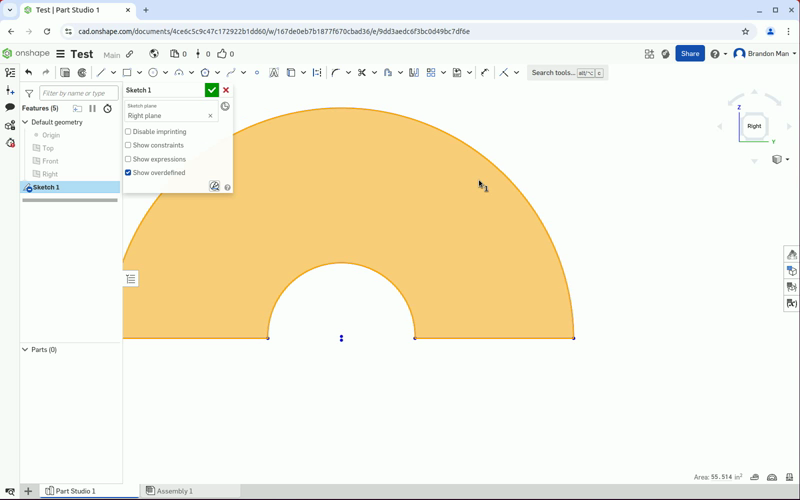
scroll(-6)
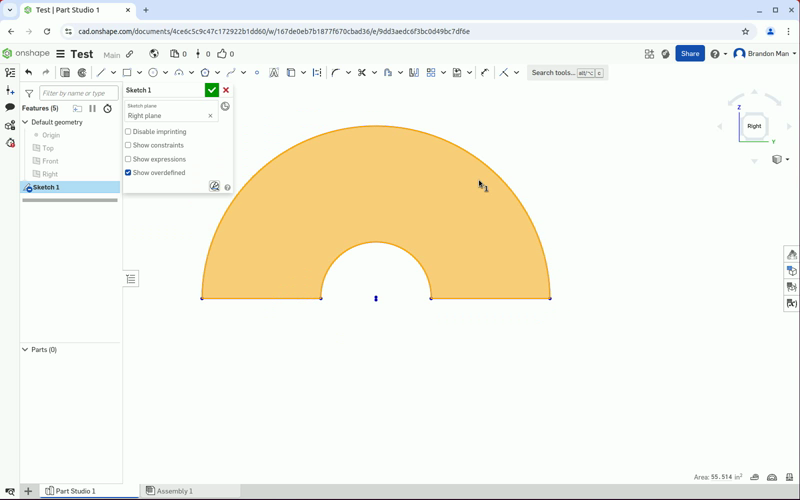
scroll(-6)
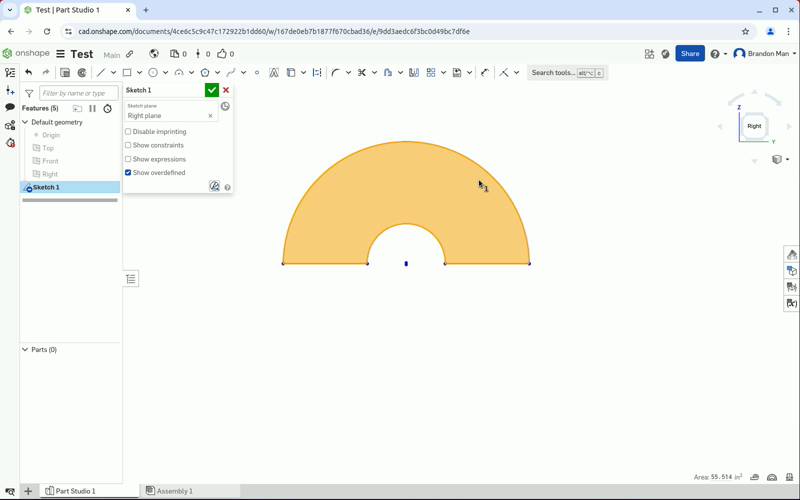
scroll(-6)
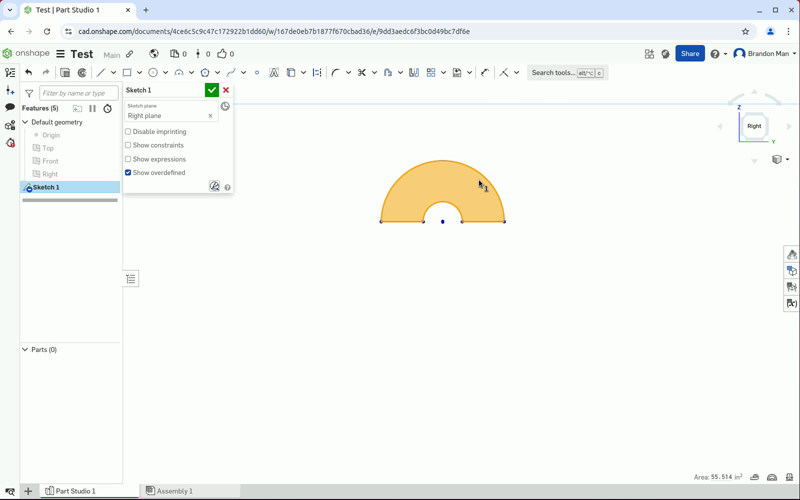
scroll(-6)
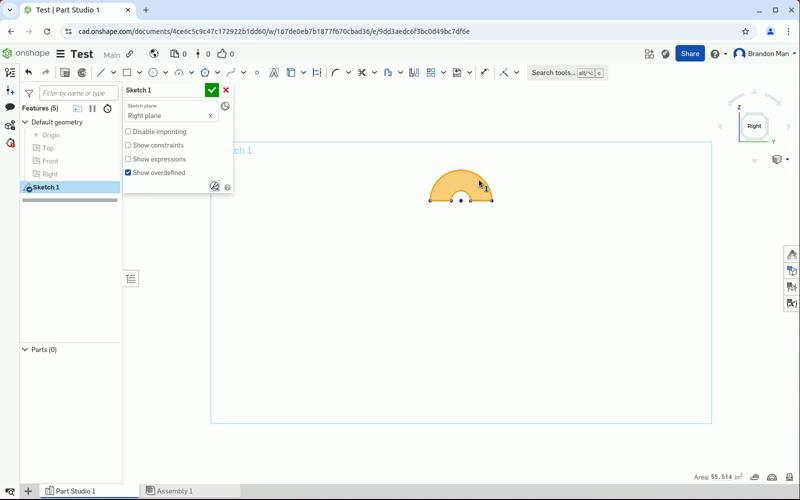
mouse_move(73, 352)
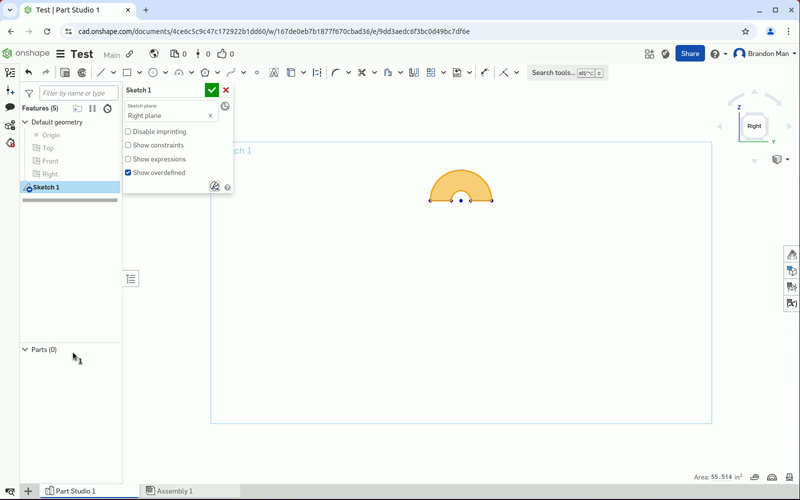
key(shift+y)
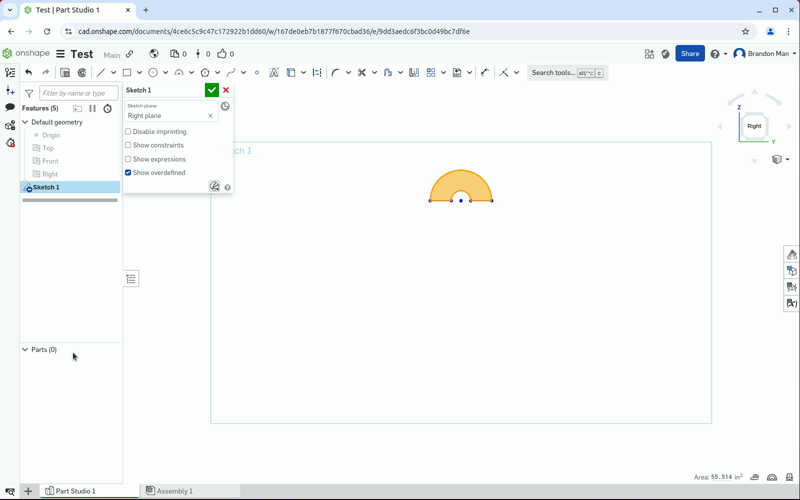
key(shift+e)
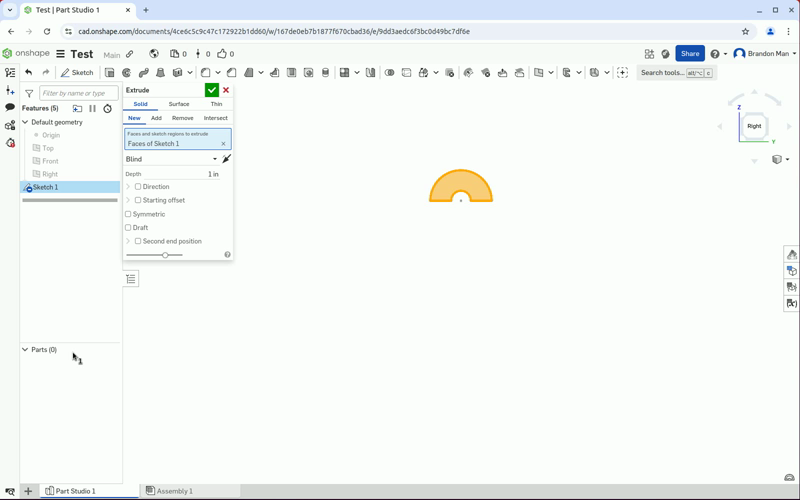
mouse_move(143, 106)
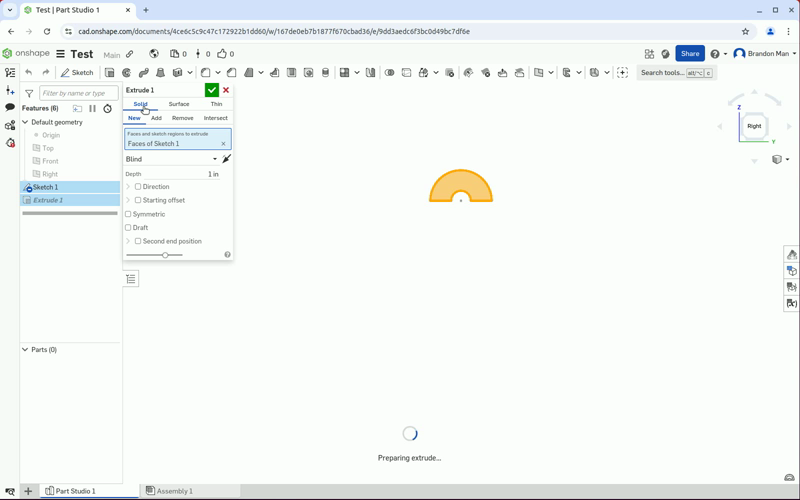
click(143, 106)
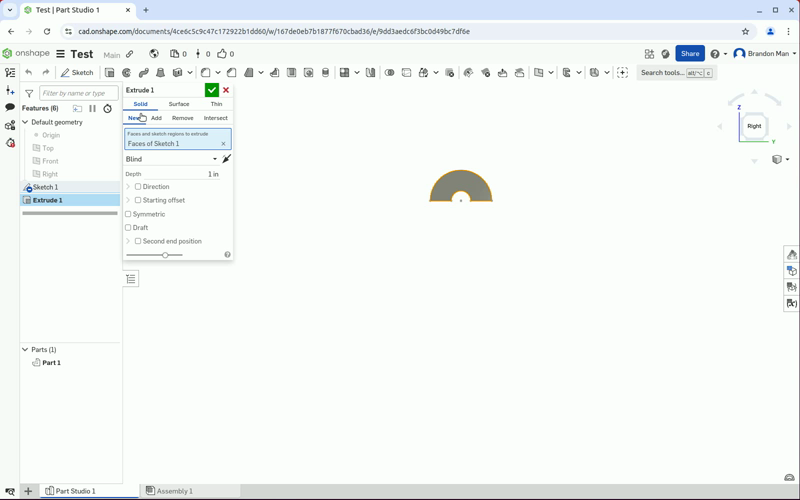
mouse_move(137, 120)
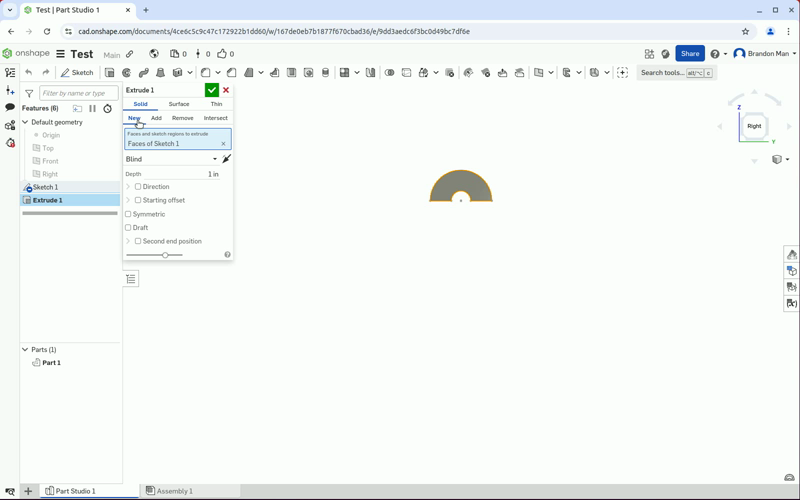
click(137, 120)
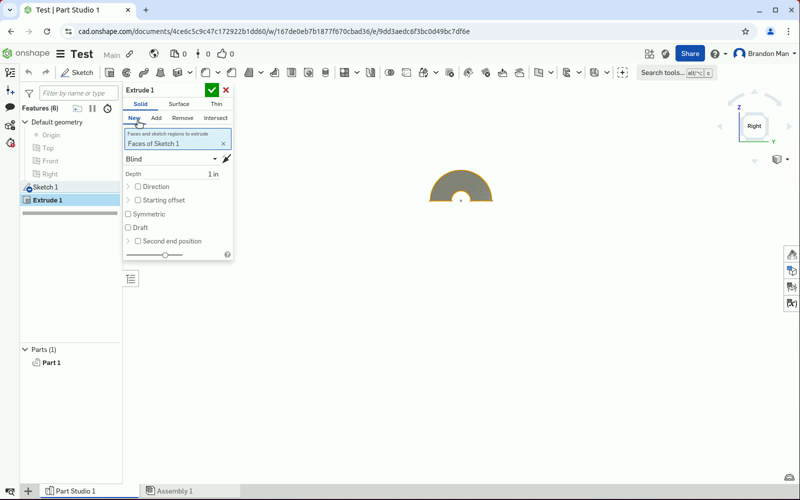
key(tab, 4)
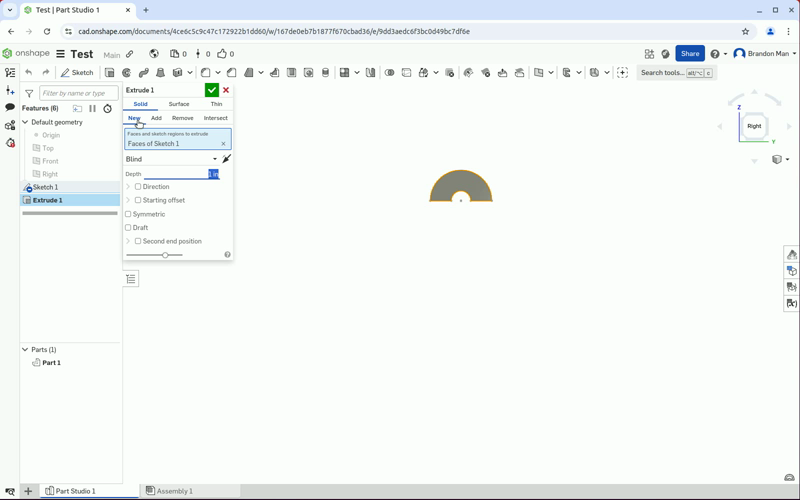
text(2.166)
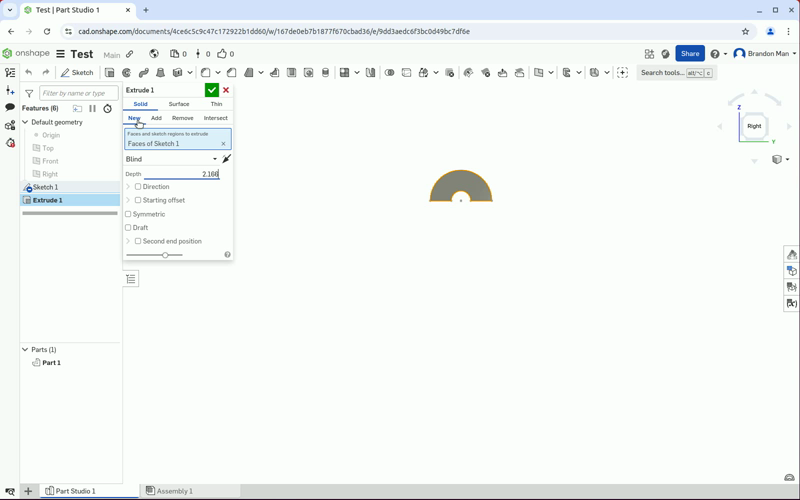
key(enter)
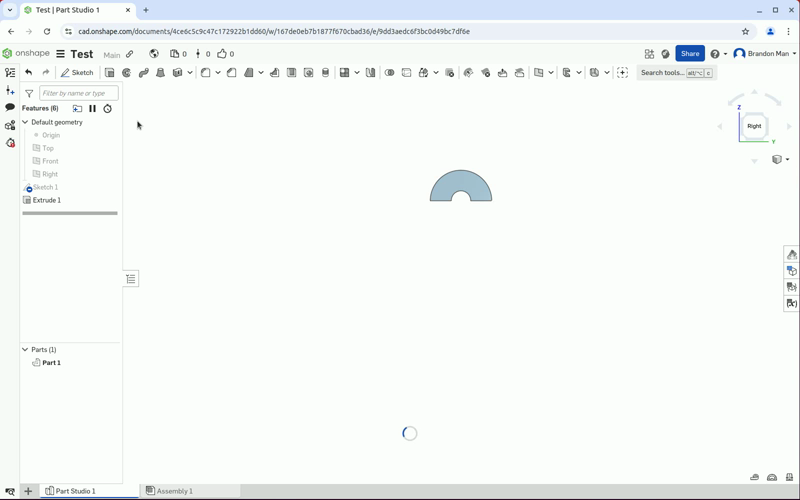
key(shift+h)
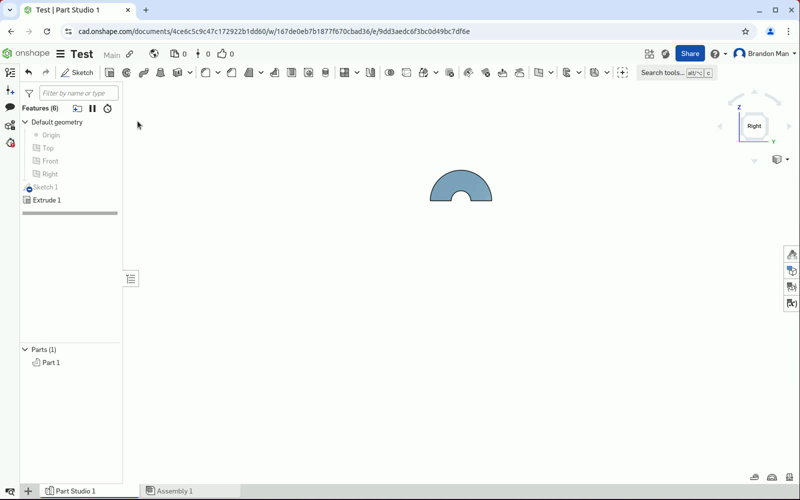
key(shift+h)
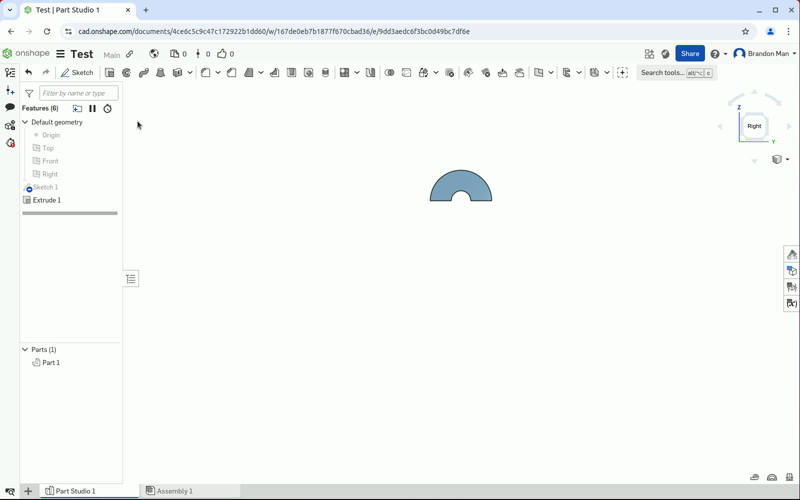
mouse_move(73, 189)
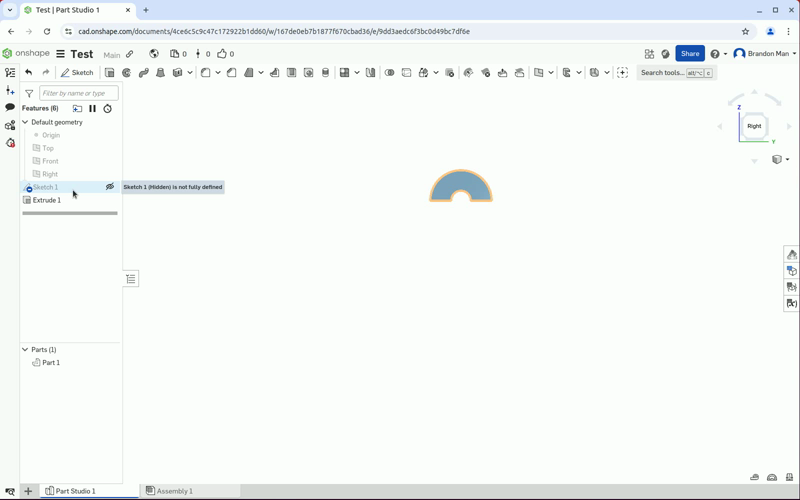
click(73, 189)
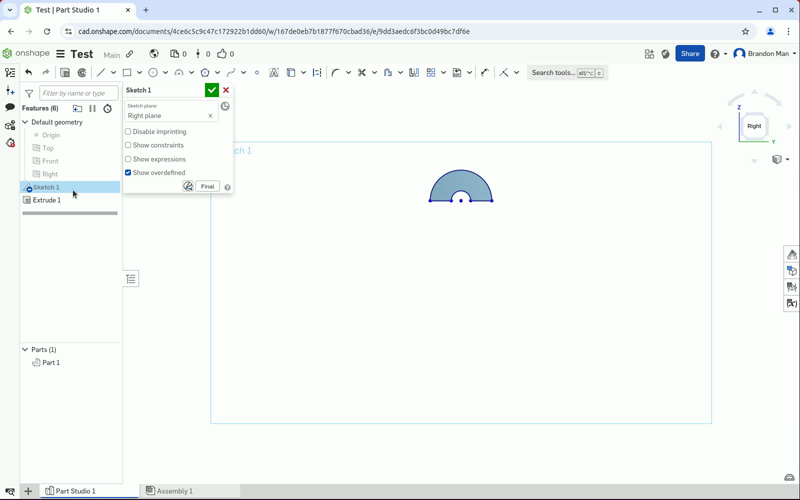
mouse_move(229, 92)
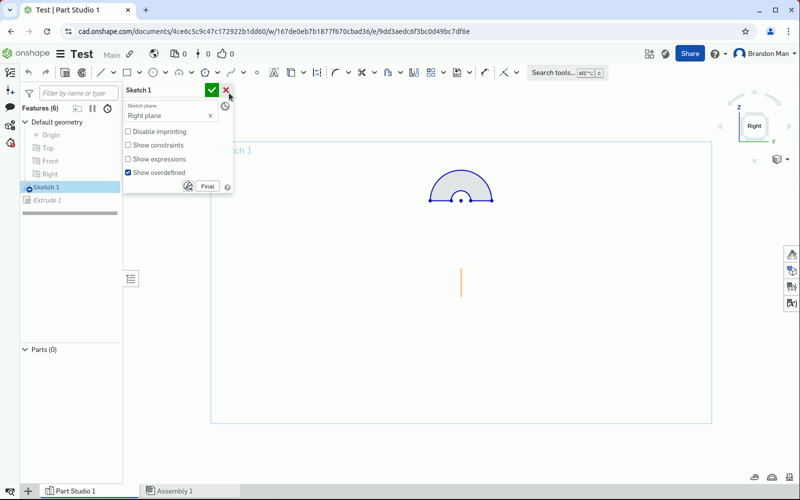
click(229, 92)
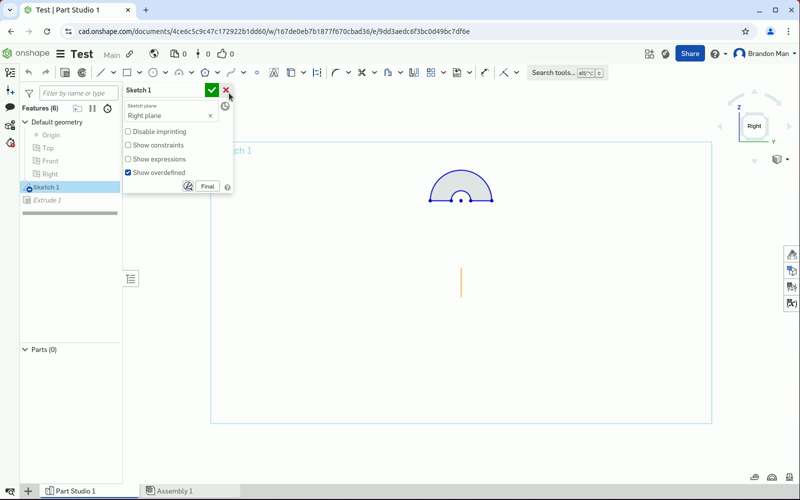
key(shift+s)
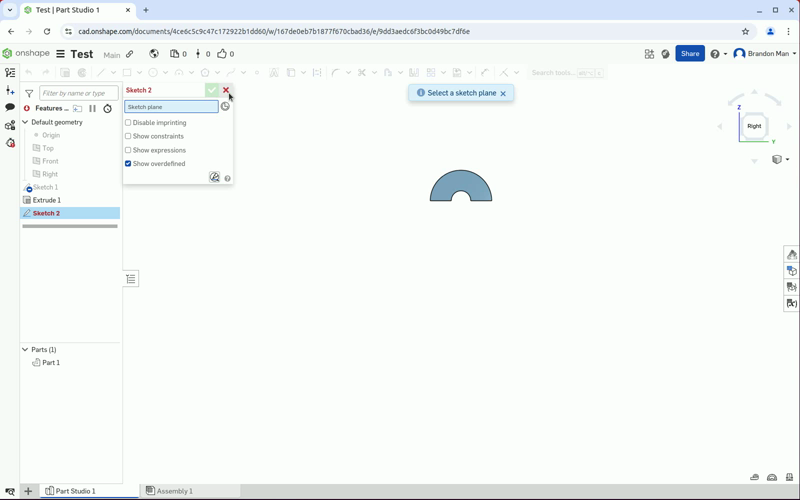
mouse_move(73, 176)
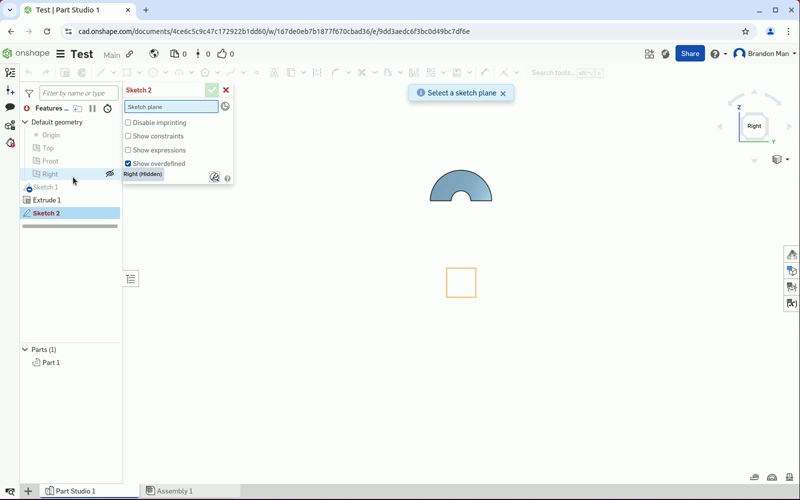
click(73, 176)
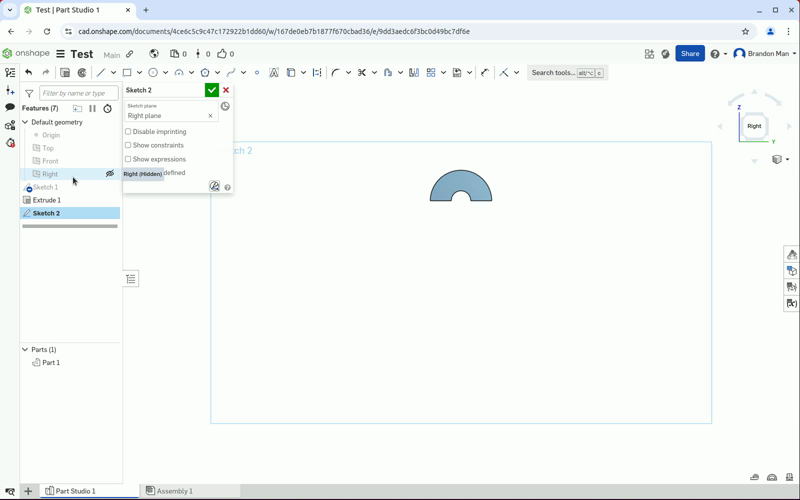
mouse_move(73, 352)
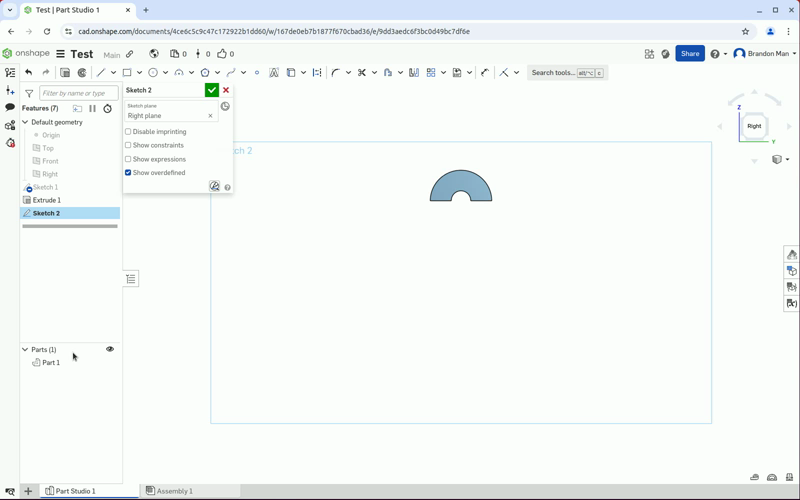
key(y)
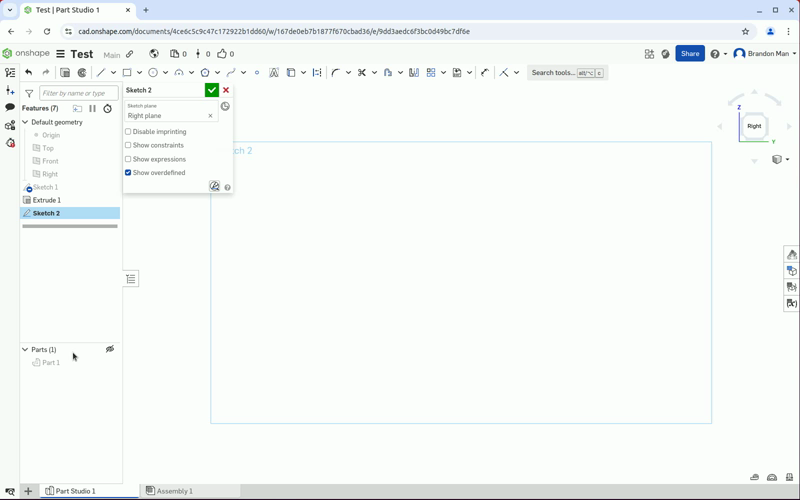
key(a)
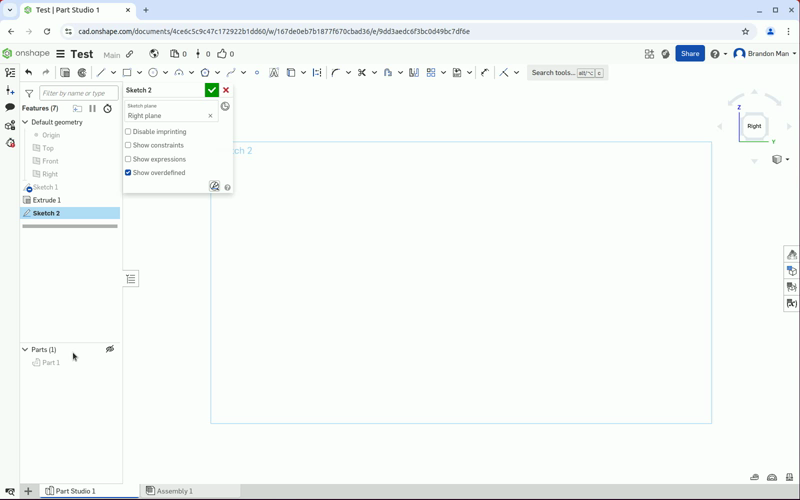
key_down(shift)
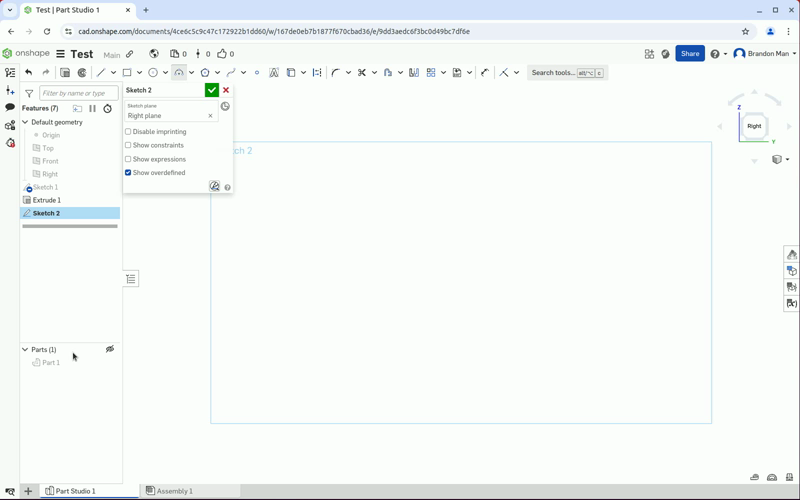
mouse_move(430, 282)
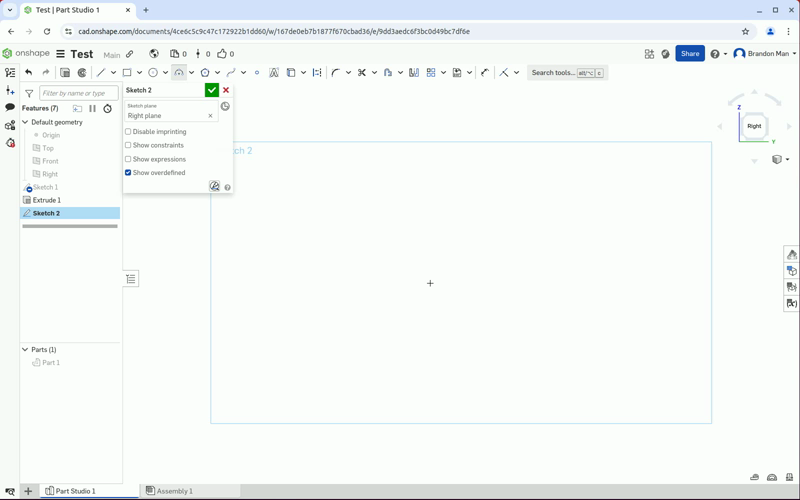
click(430, 282)
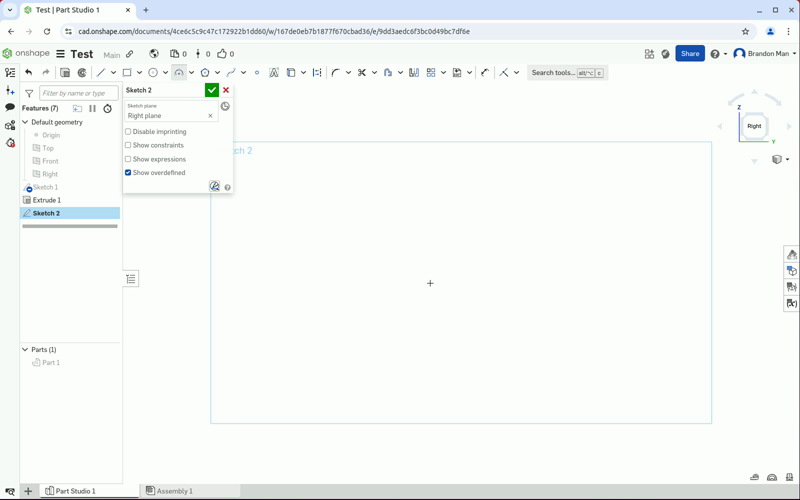
key_up(shift)
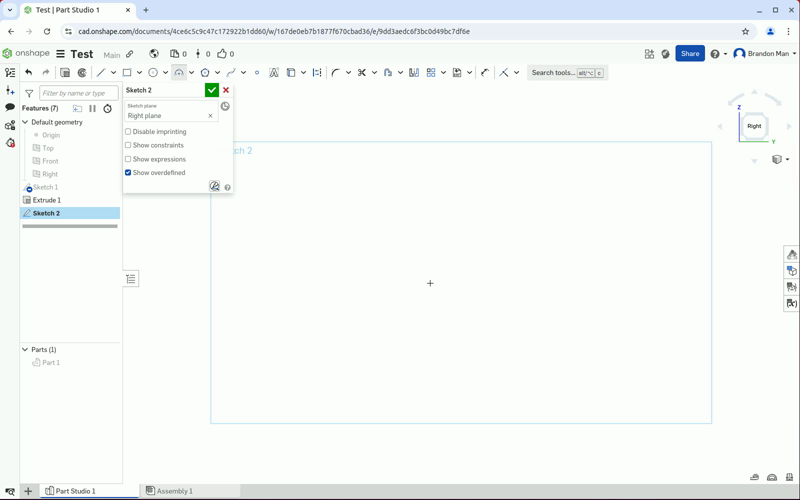
key_down(shift)
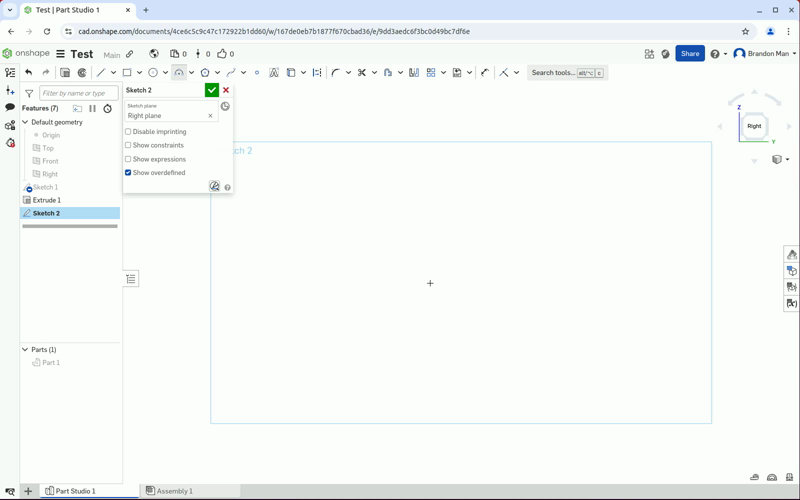
mouse_move(492, 282)
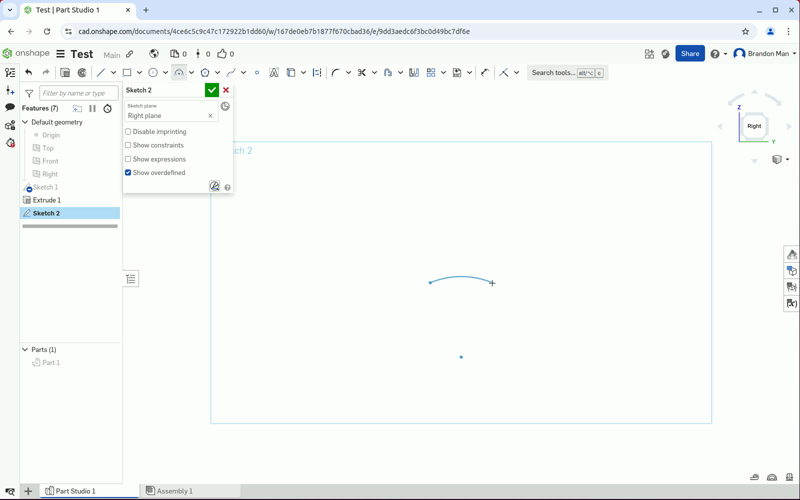
click(492, 282)
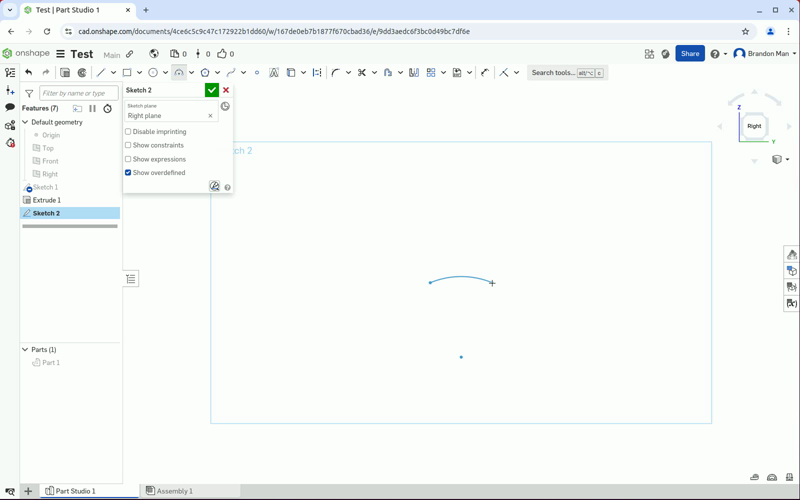
mouse_move(461, 313)
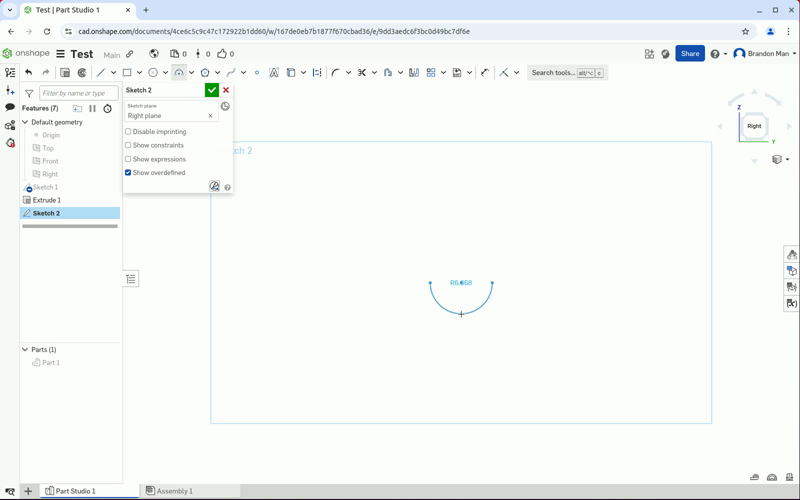
click(461, 313)
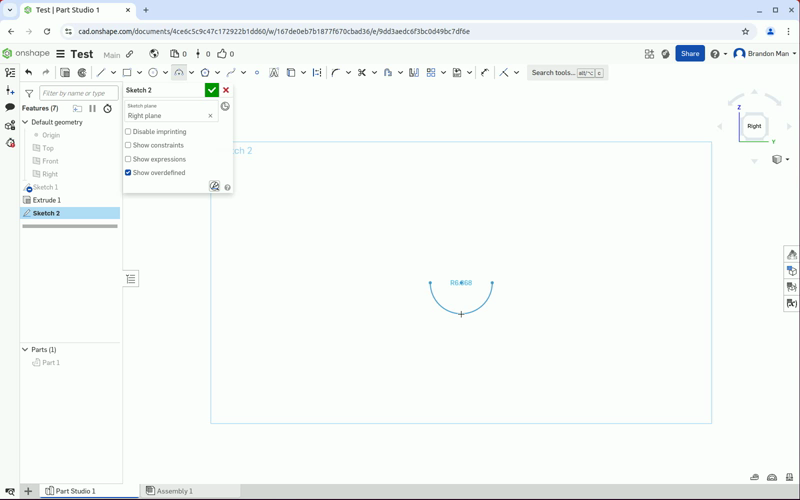
key_up(shift)
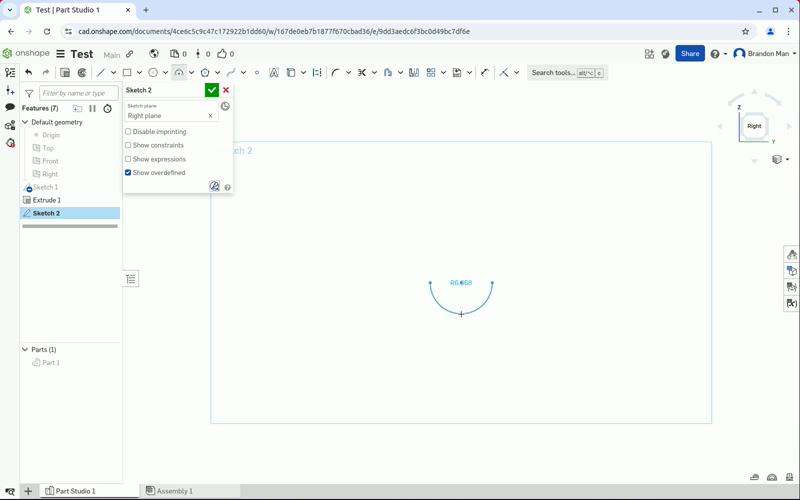
key(esc)
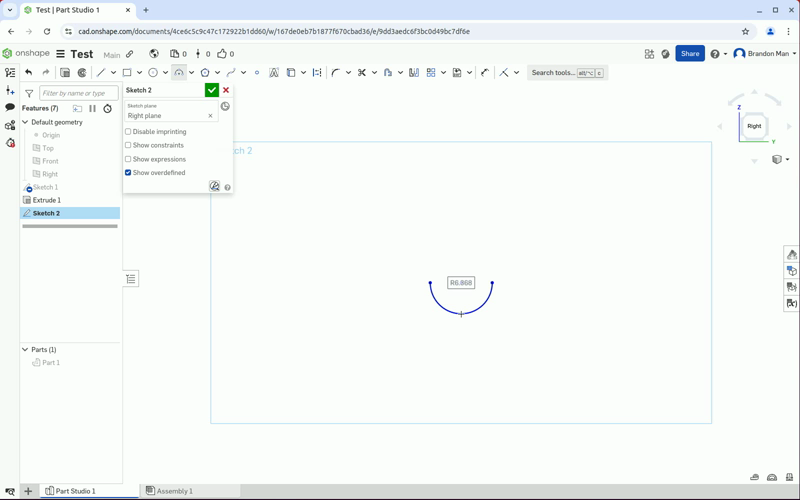
key(l)
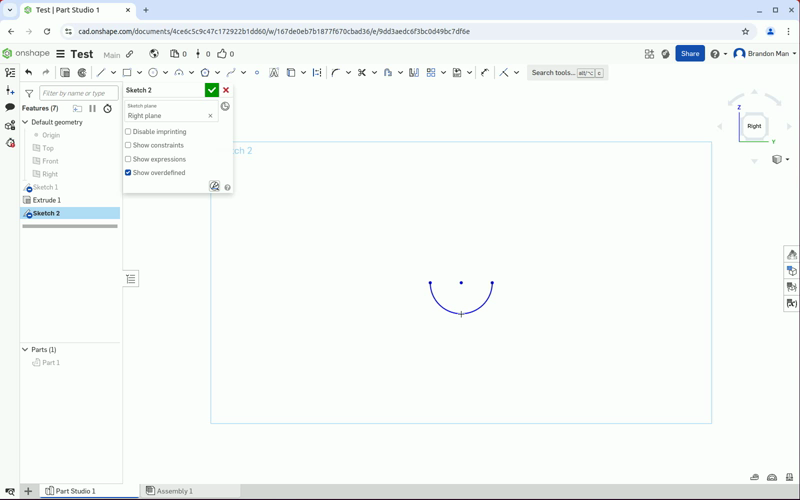
mouse_move(492, 282)
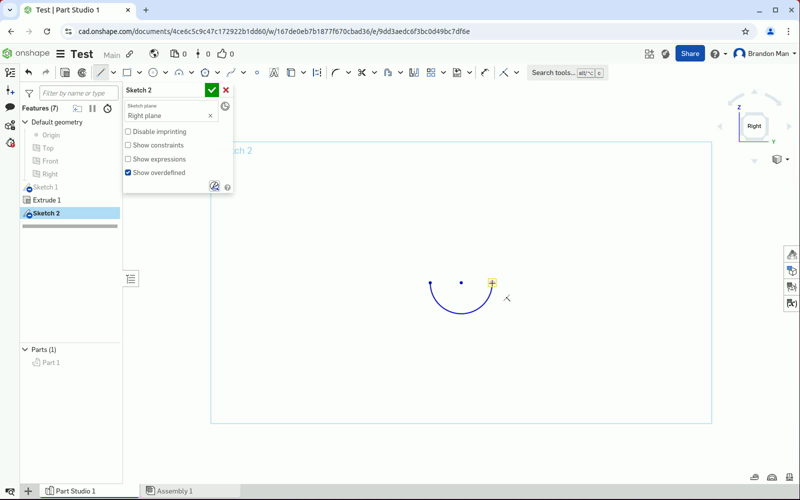
click(492, 282)
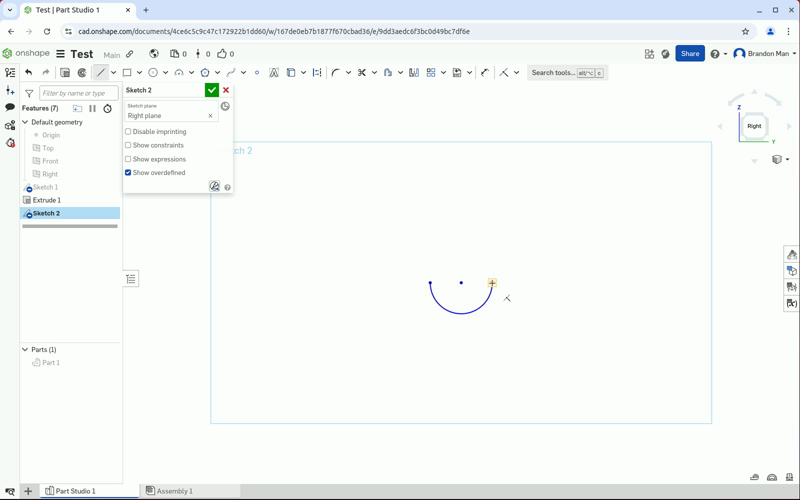
key_down(shift)
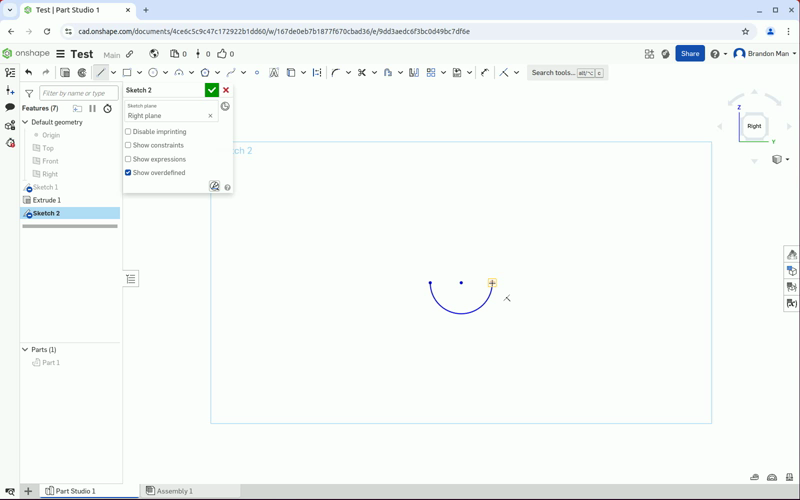
mouse_move(492, 200)
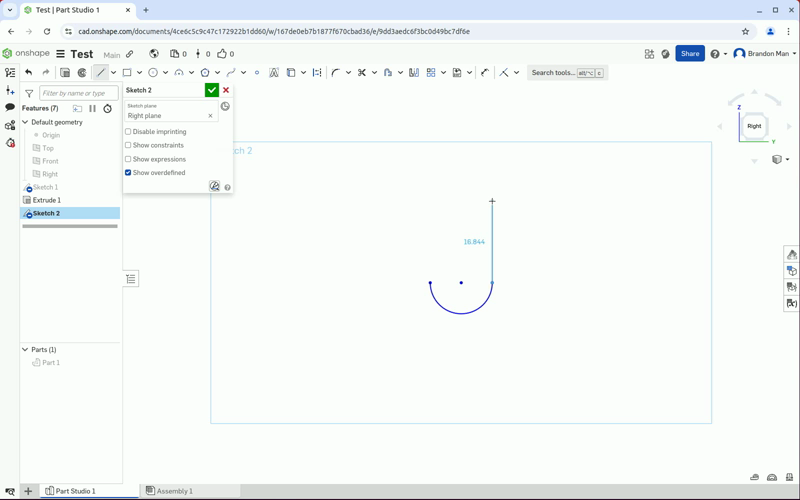
click(492, 200)
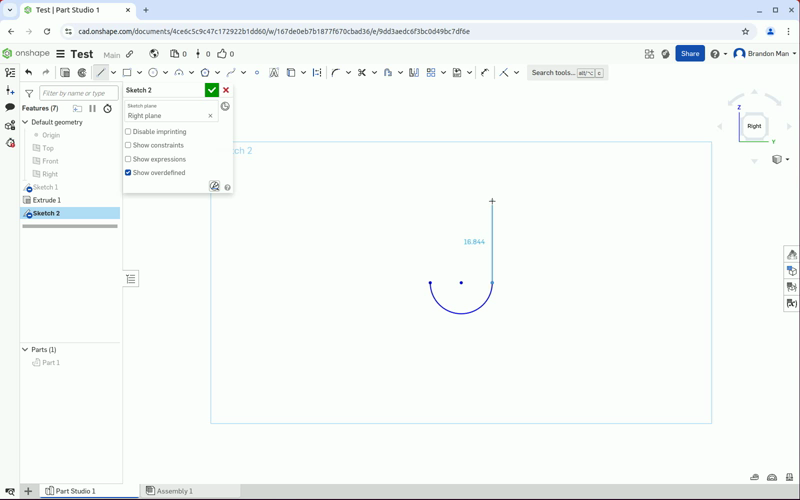
key_up(shift)
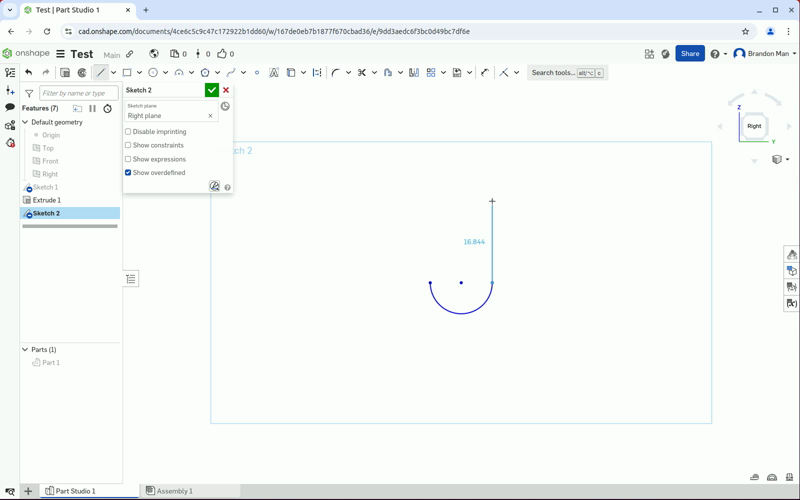
key_down(shift)
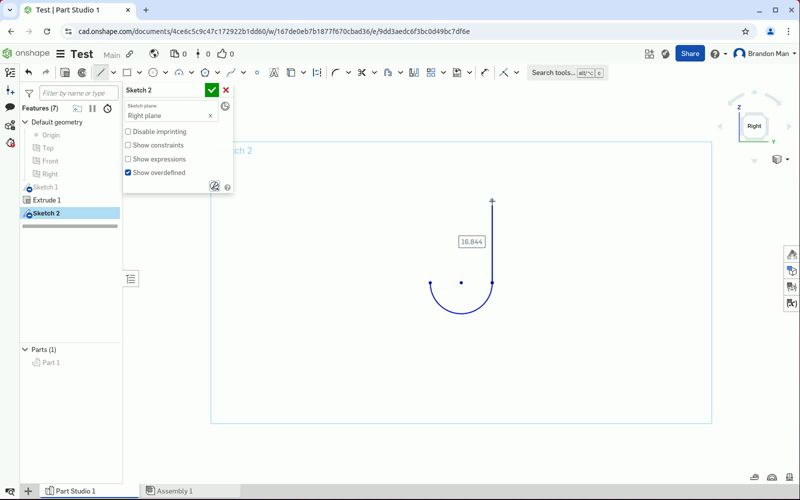
mouse_move(522, 200)
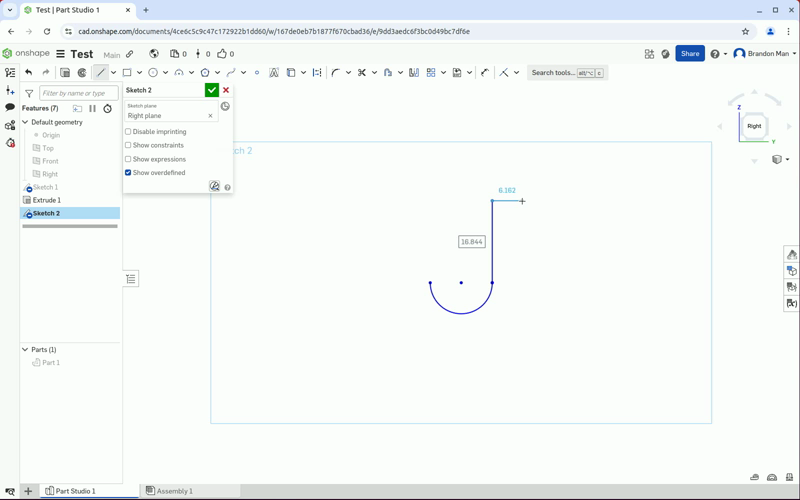
mouse_move(471, 200)
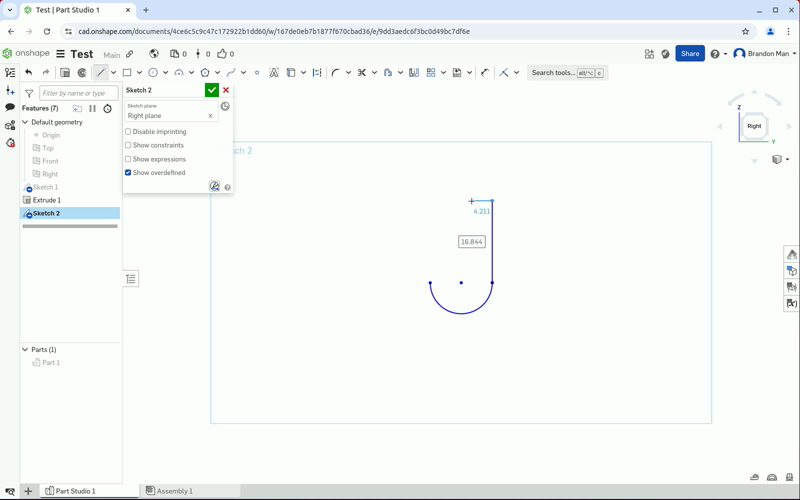
click(471, 200)
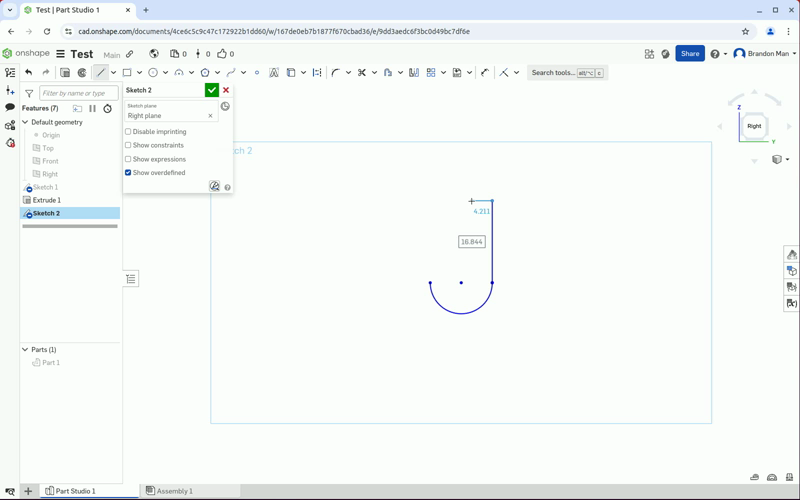
key_up(shift)
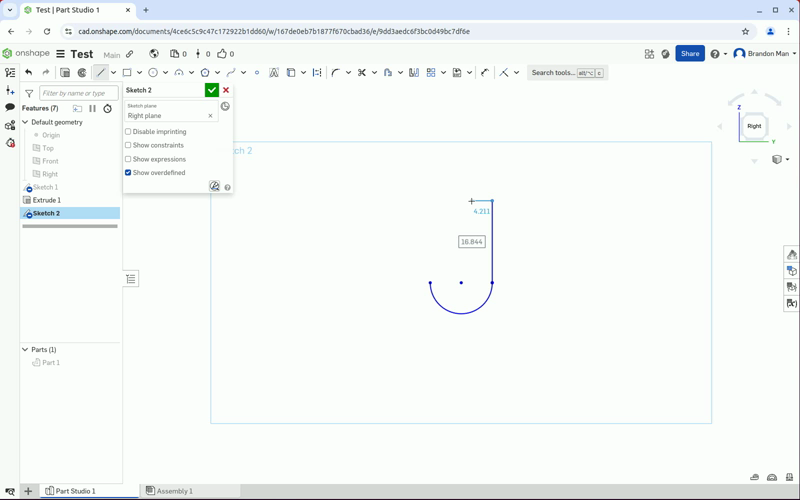
key(esc)
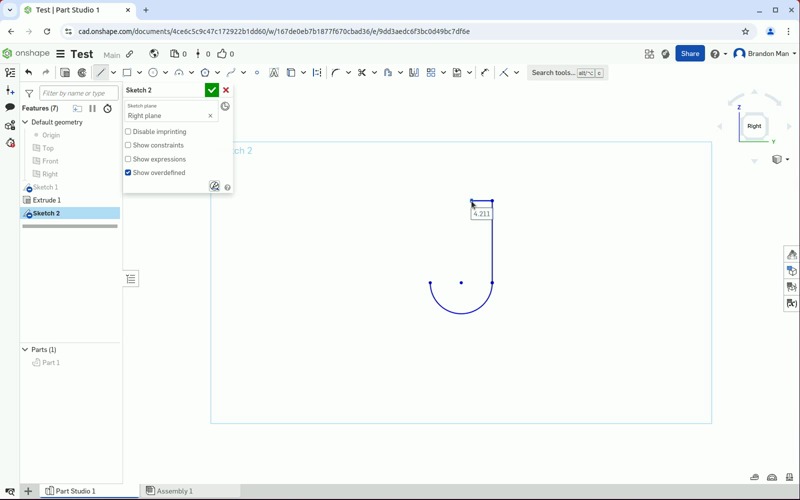
key(a)
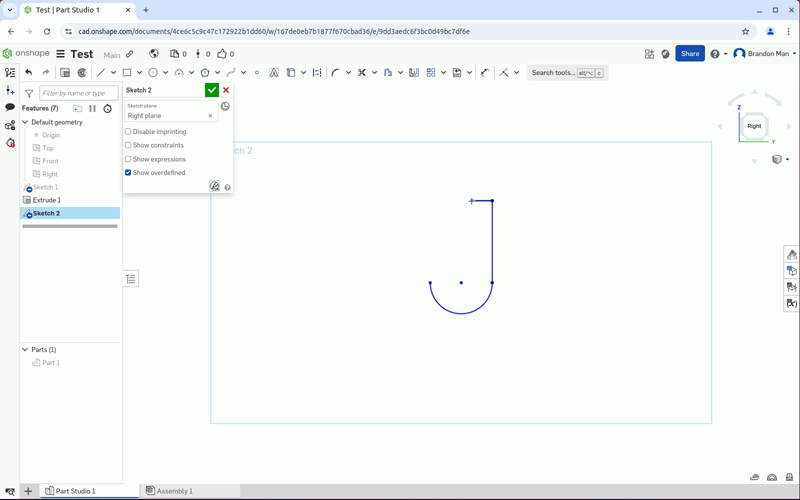
mouse_move(471, 200)
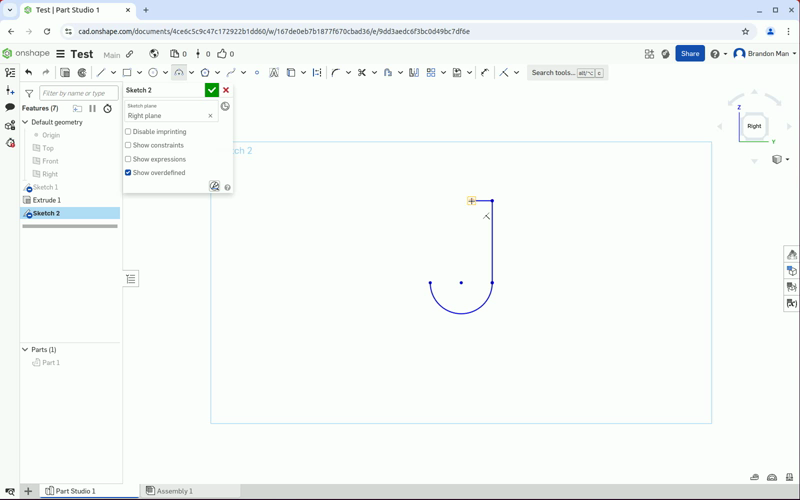
click(471, 200)
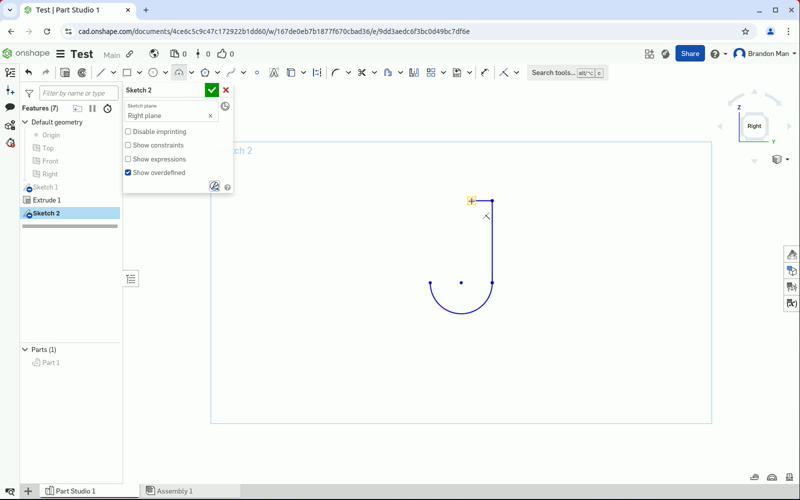
key_down(shift)
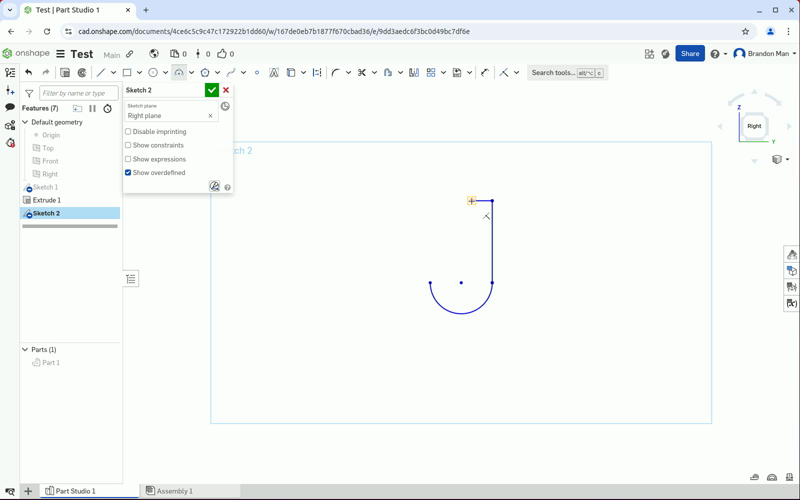
mouse_move(451, 200)
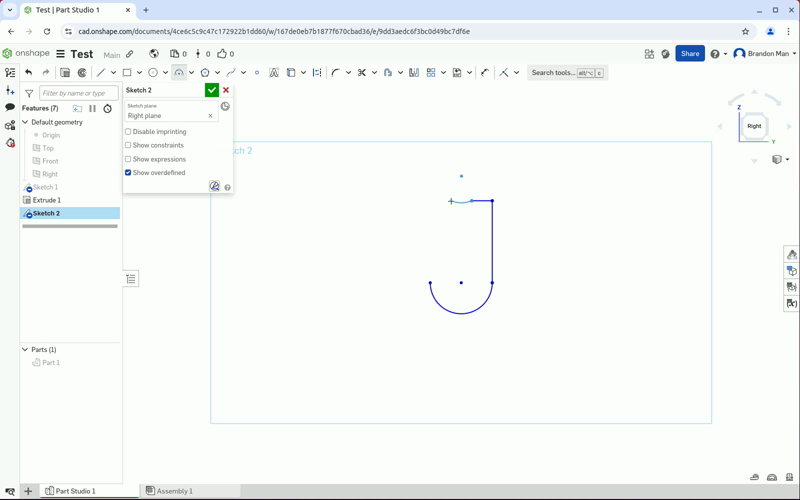
click(451, 200)
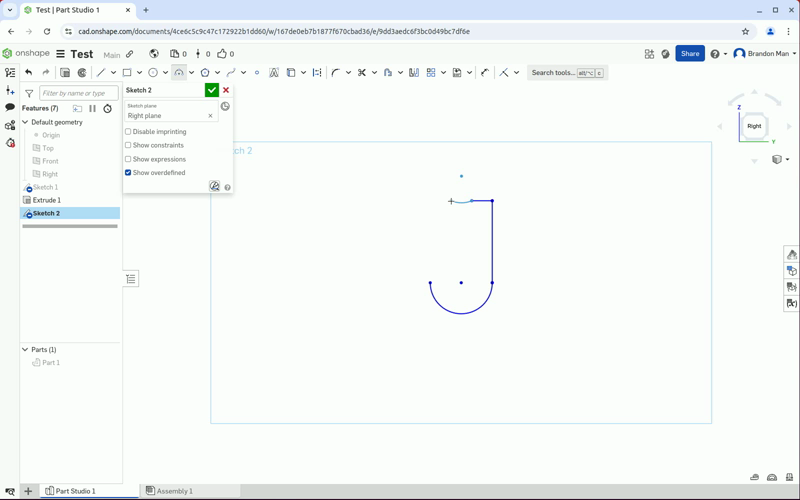
mouse_move(461, 210)
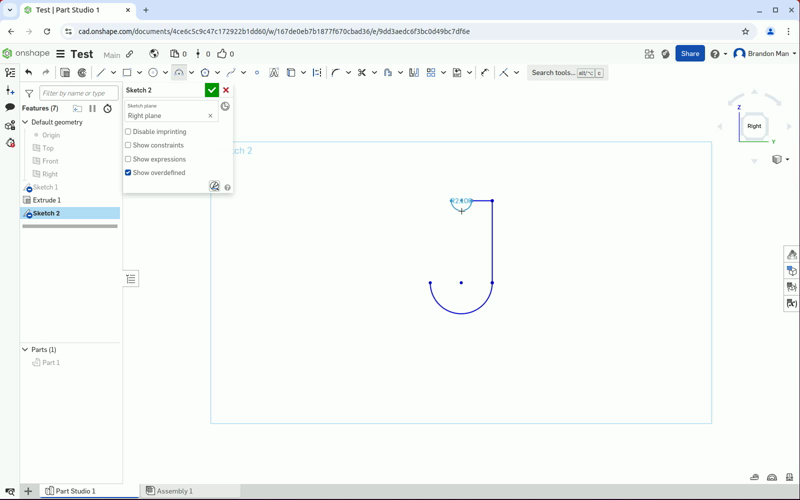
click(461, 210)
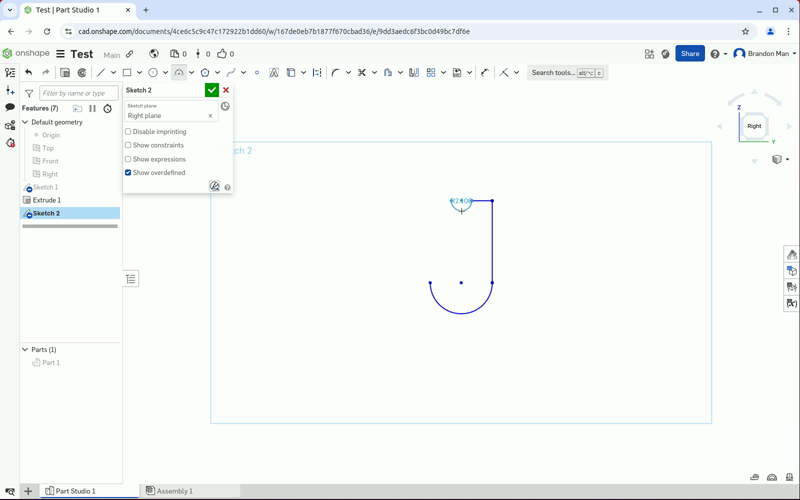
key_up(shift)
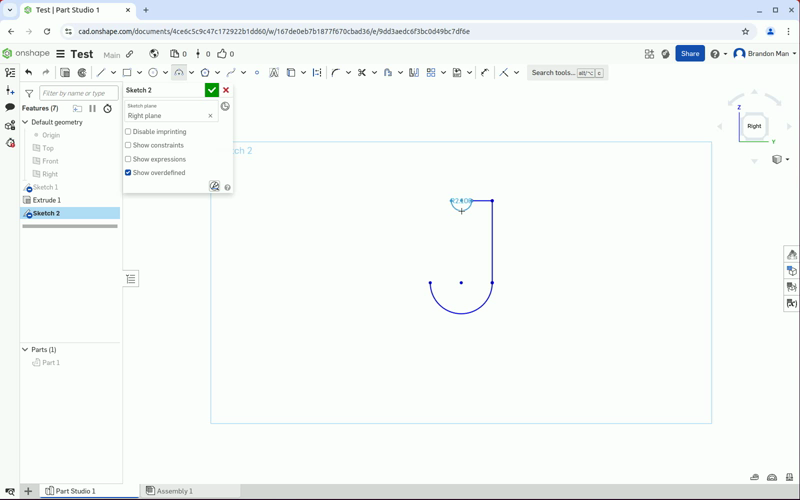
key(esc)
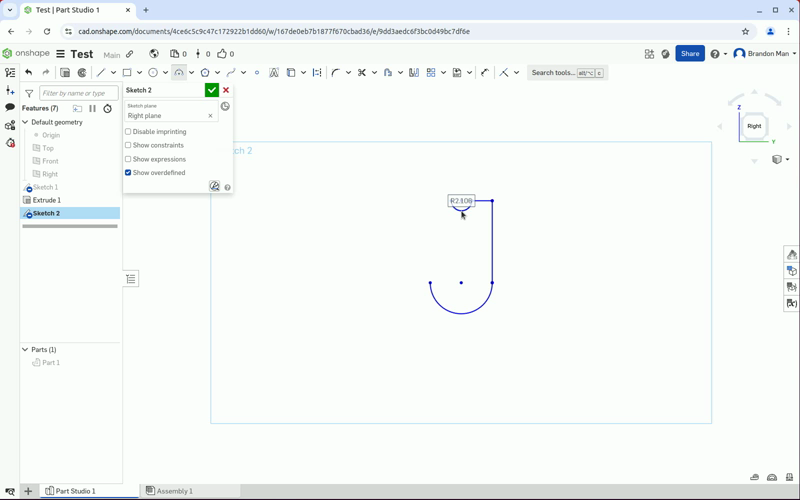
key(l)
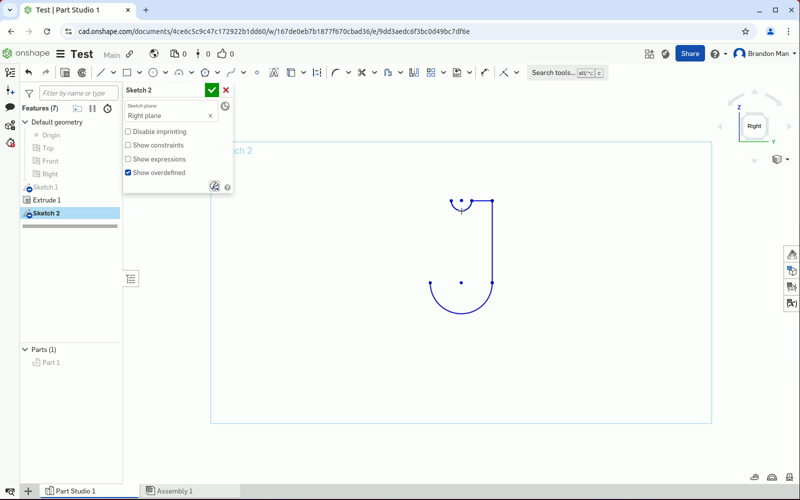
mouse_move(451, 200)
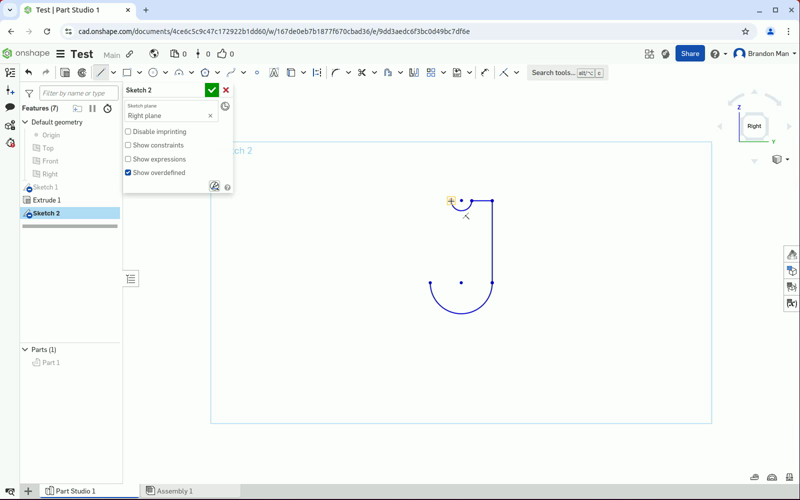
click(451, 200)
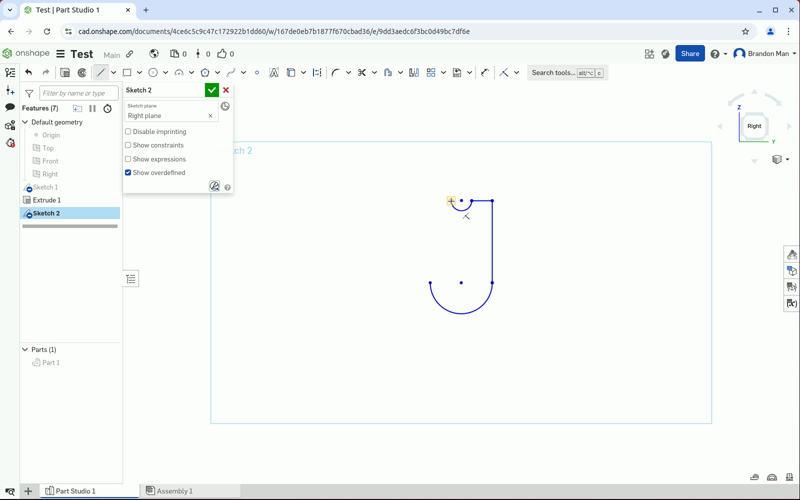
key_down(shift)
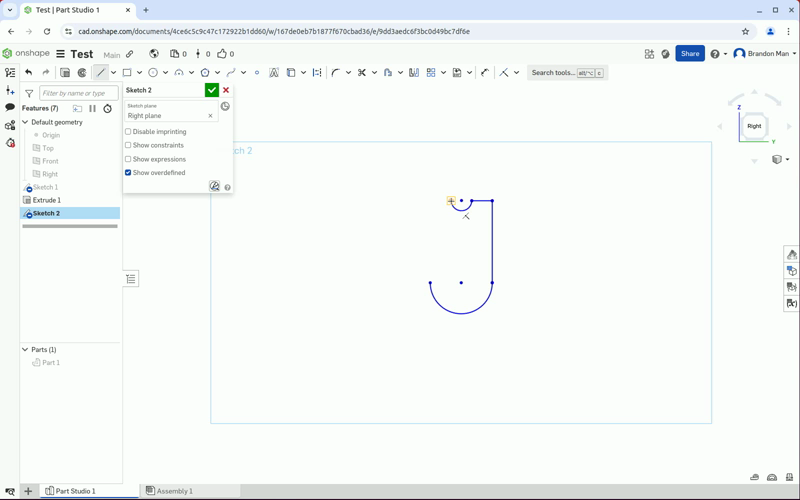
mouse_move(481, 200)
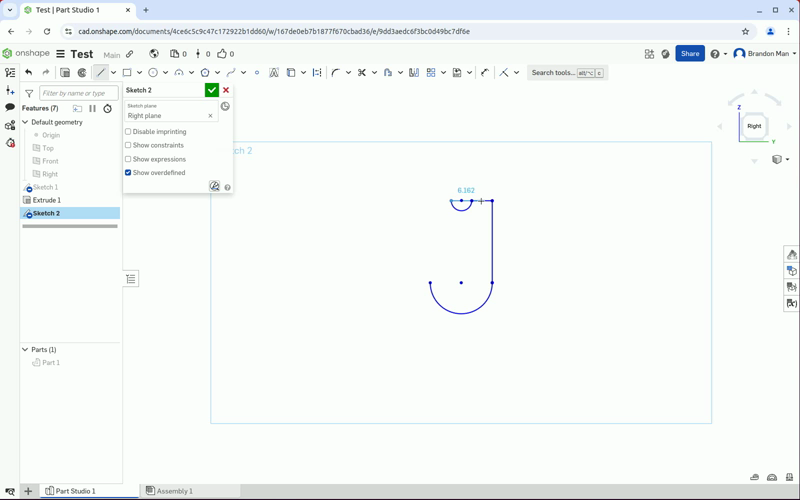
mouse_move(430, 200)
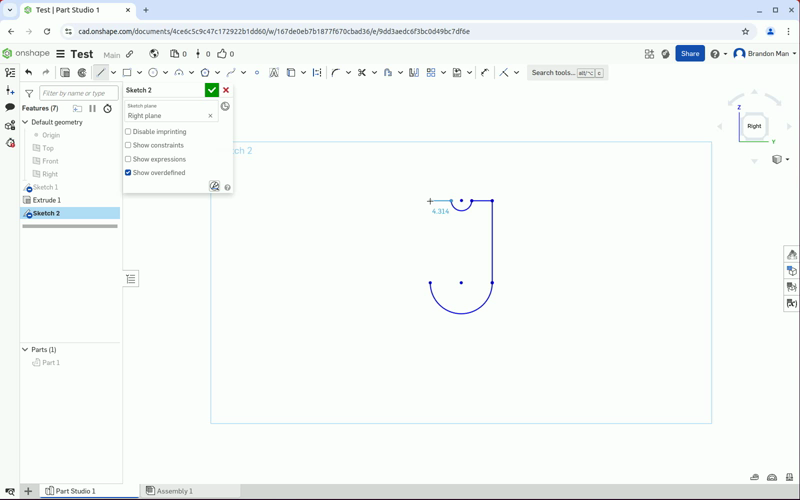
click(430, 200)
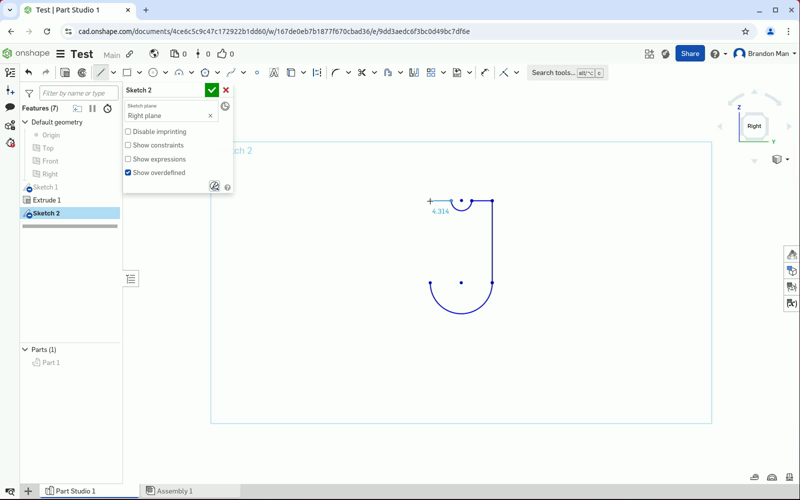
key_up(shift)
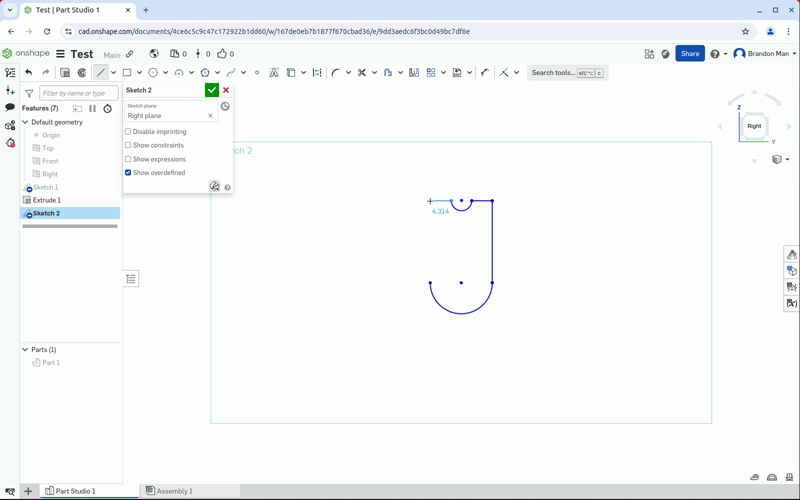
key_down(shift)
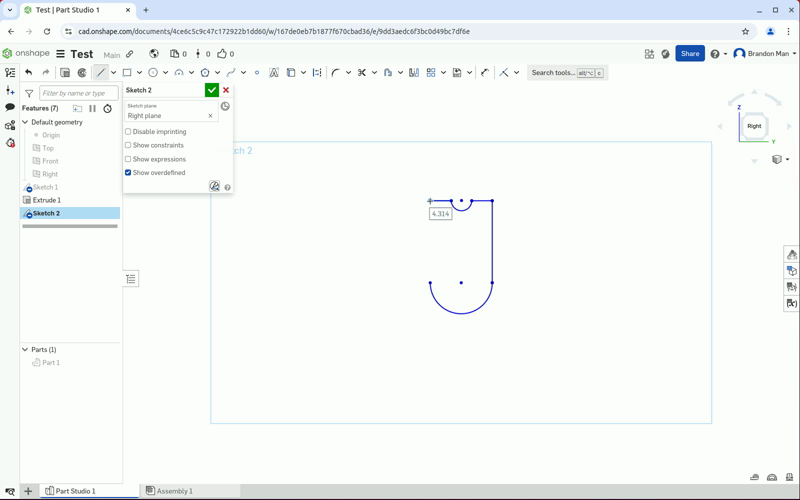
mouse_move(430, 282)
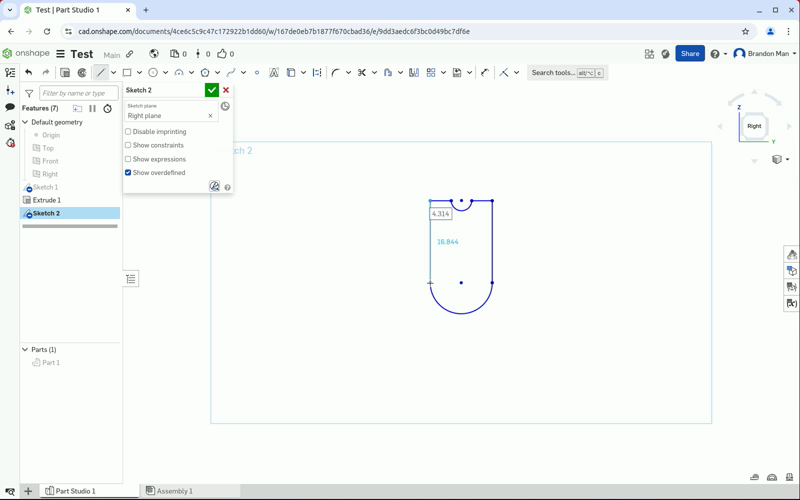
key_up(shift)
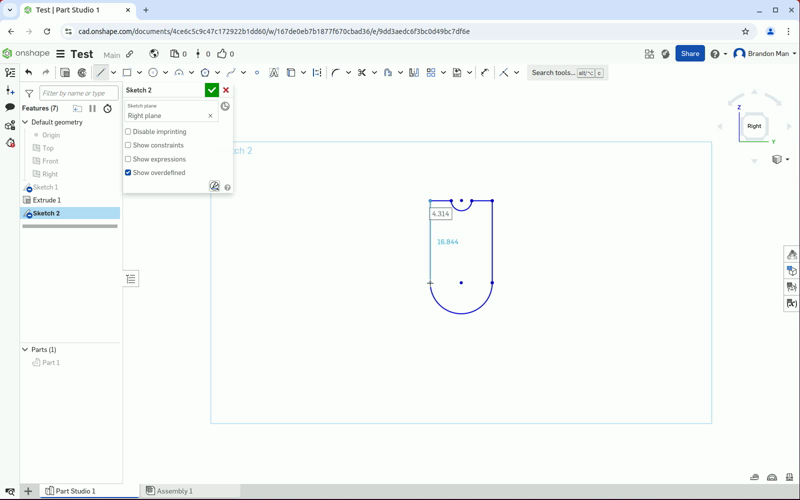
click(430, 282)
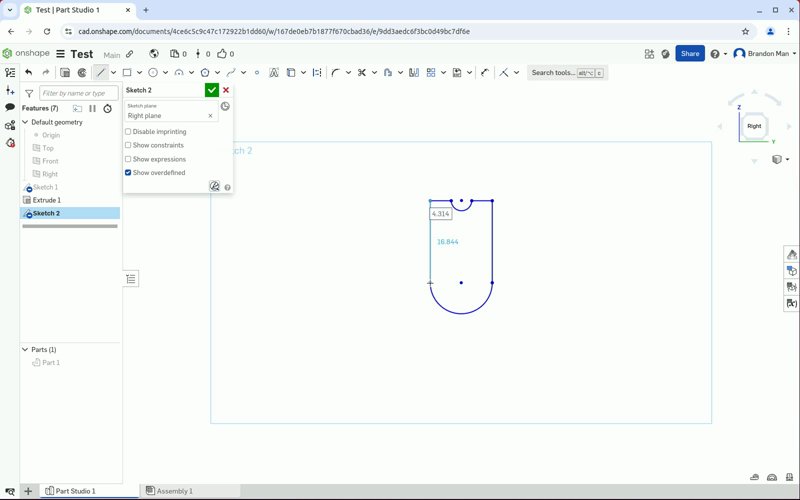
key(esc)
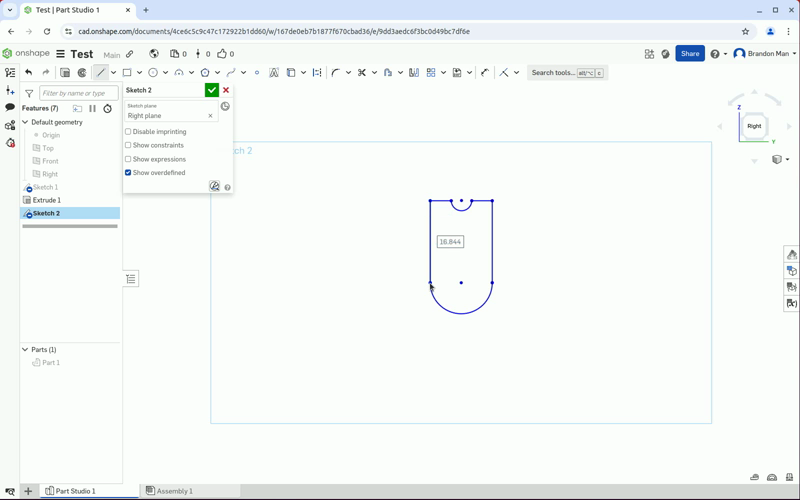
key(c)
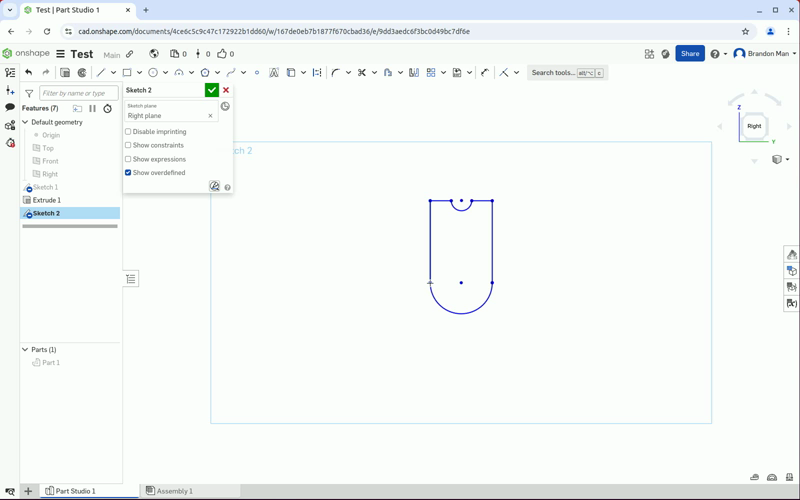
key_down(shift)
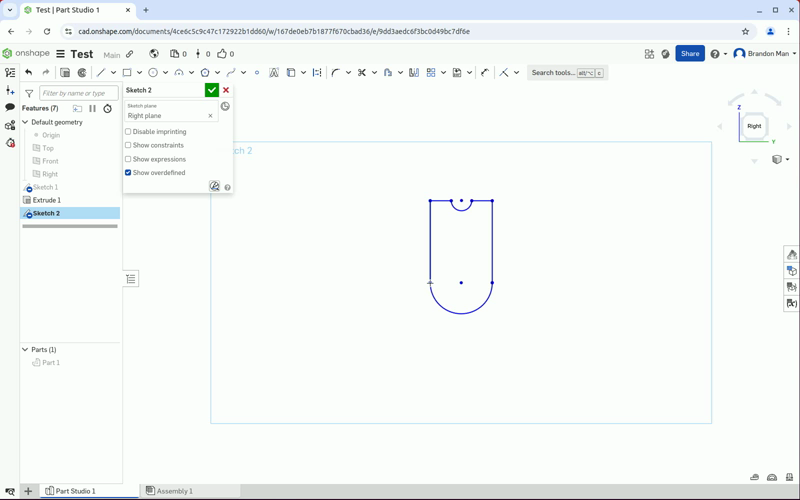
mouse_move(461, 282)
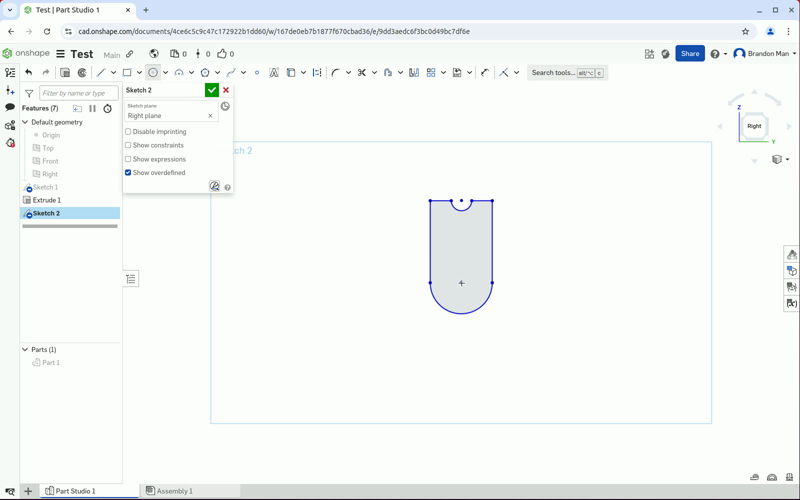
scroll(6)
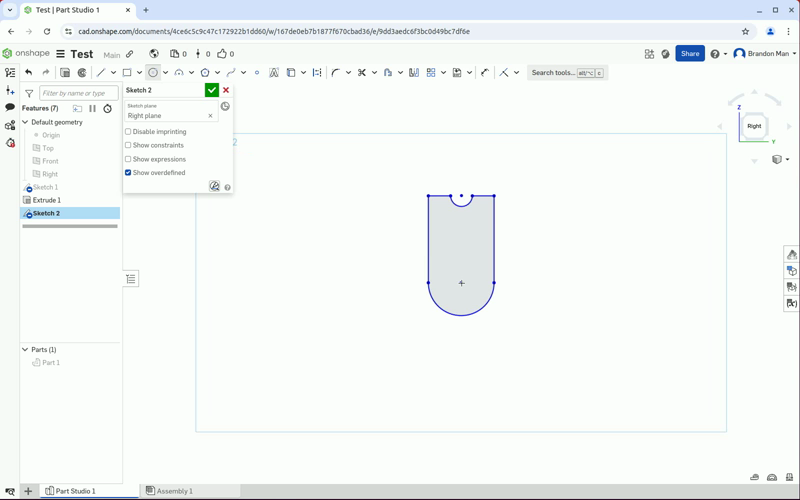
scroll(6)
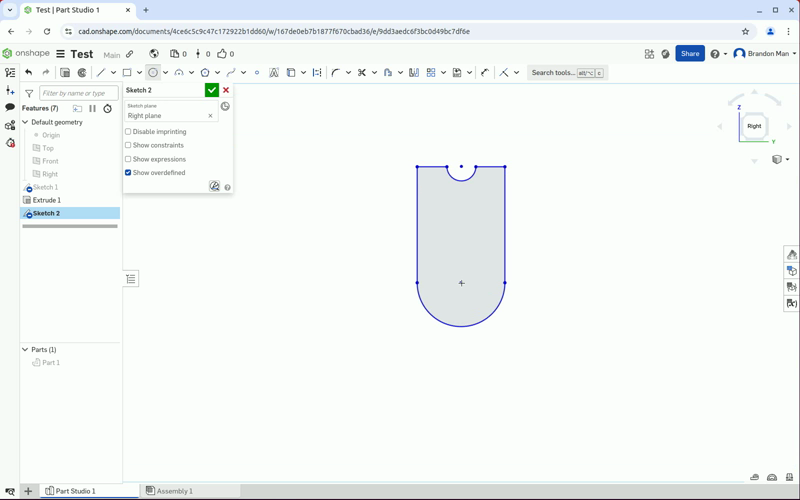
scroll(6)
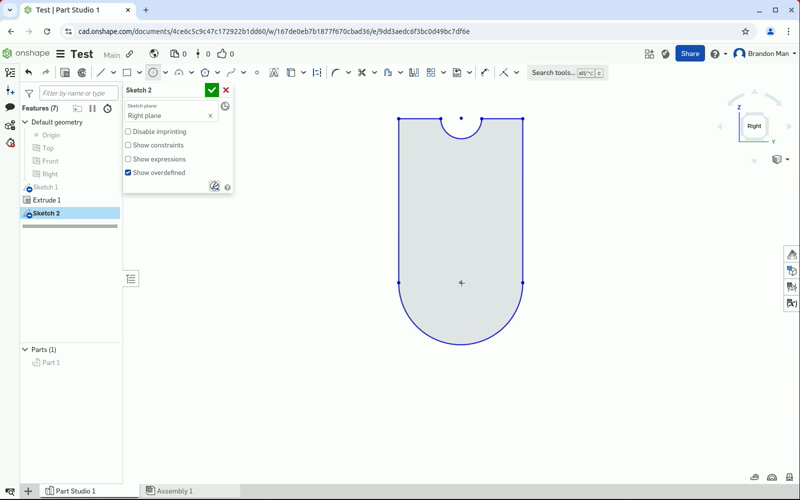
scroll(6)
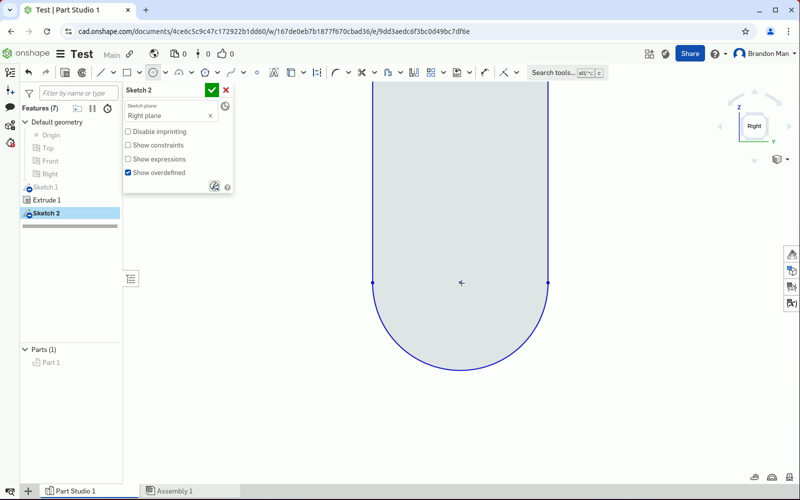
scroll(6)
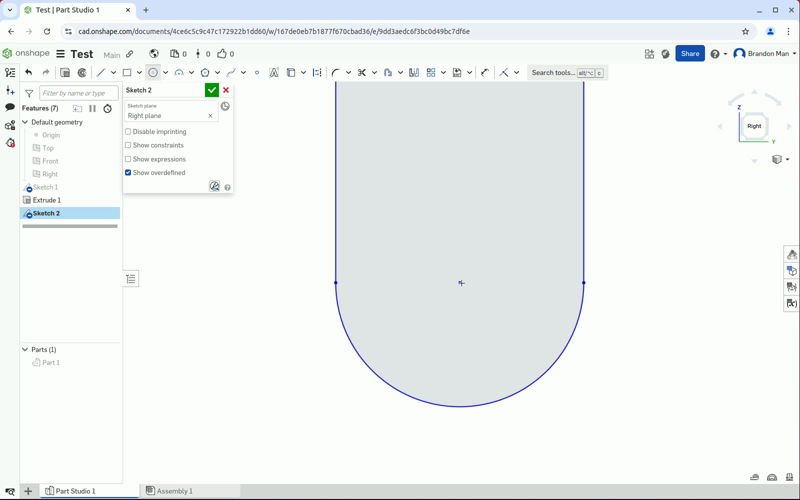
scroll(6)
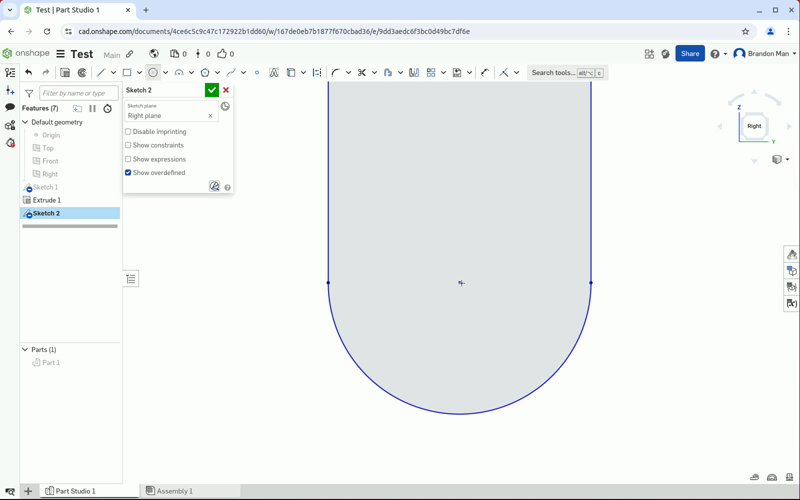
scroll(6)
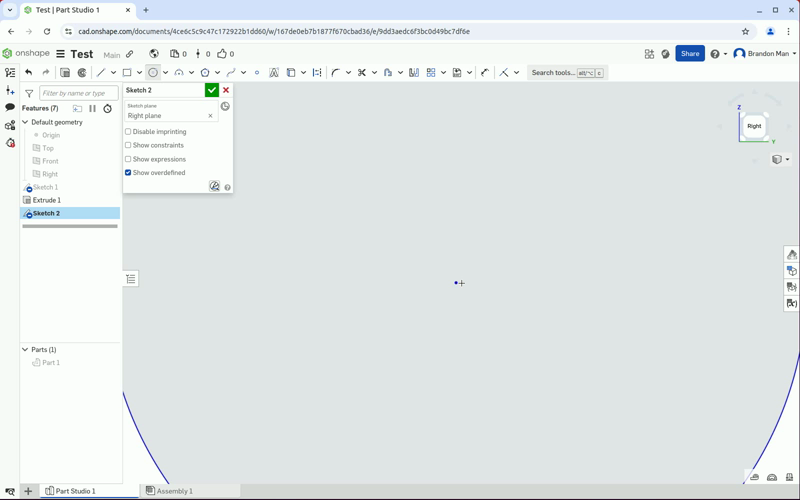
click(461, 282)
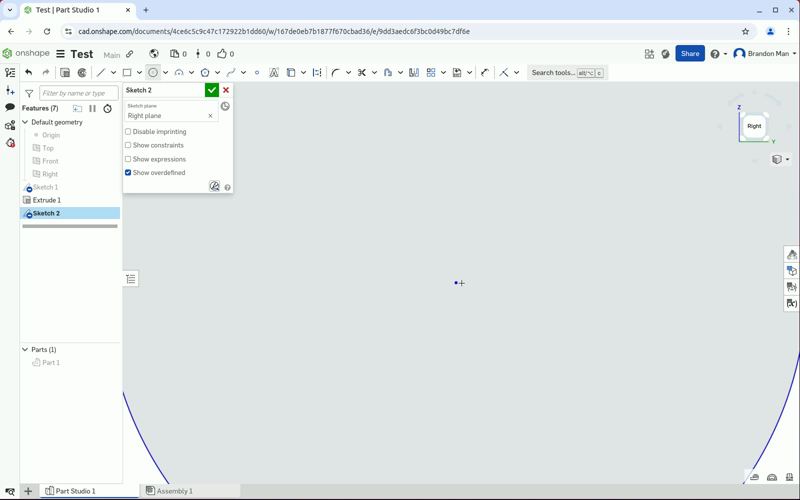
scroll(-6)
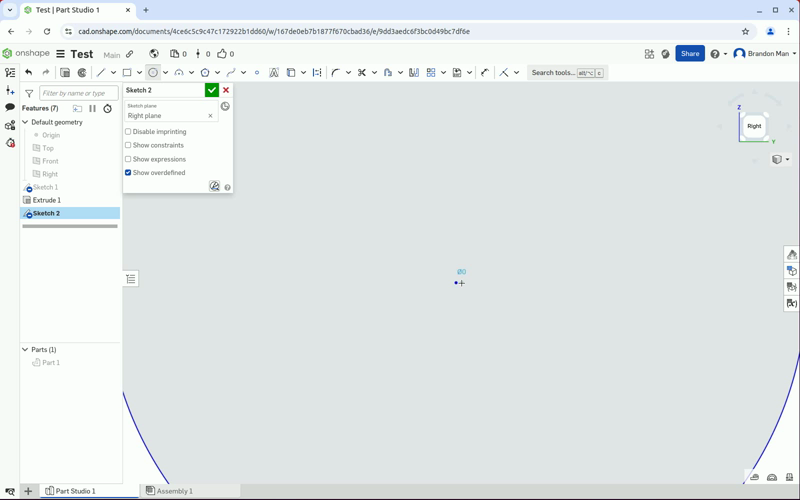
scroll(-6)
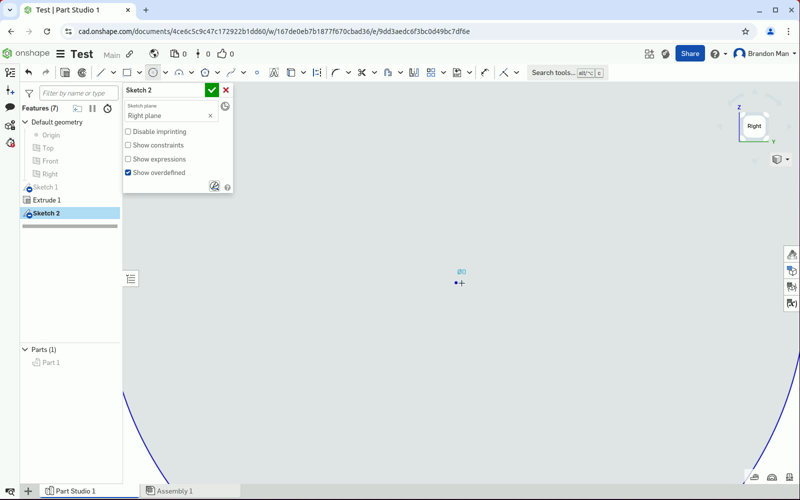
scroll(-6)
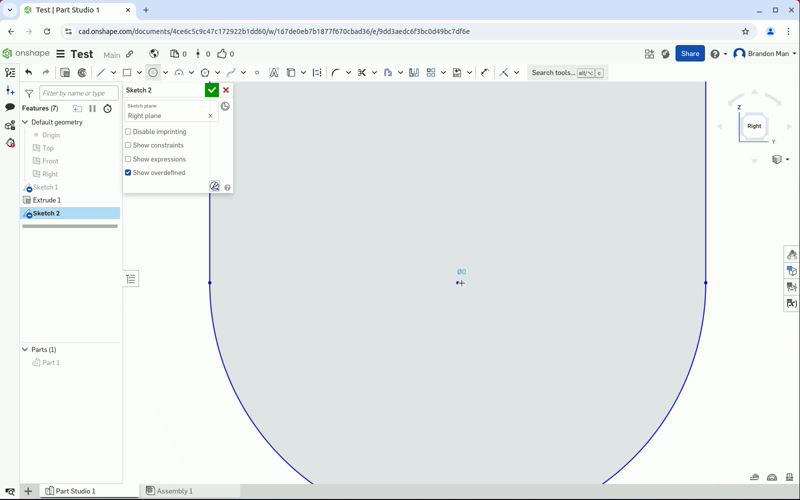
scroll(-6)
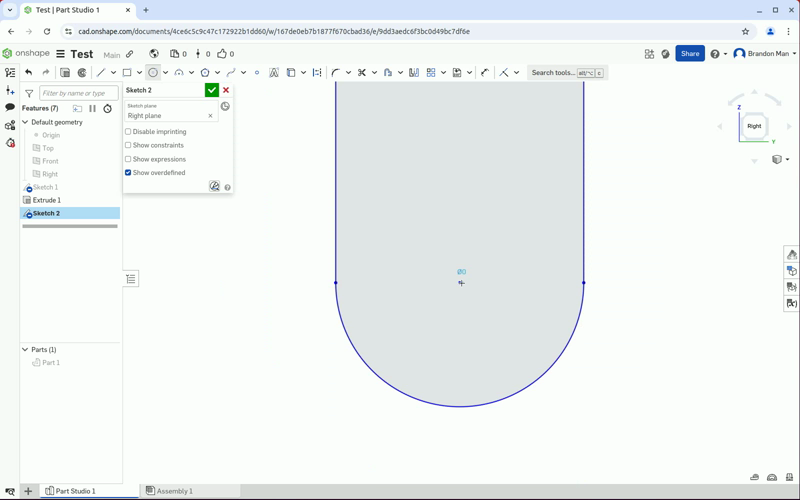
scroll(-6)
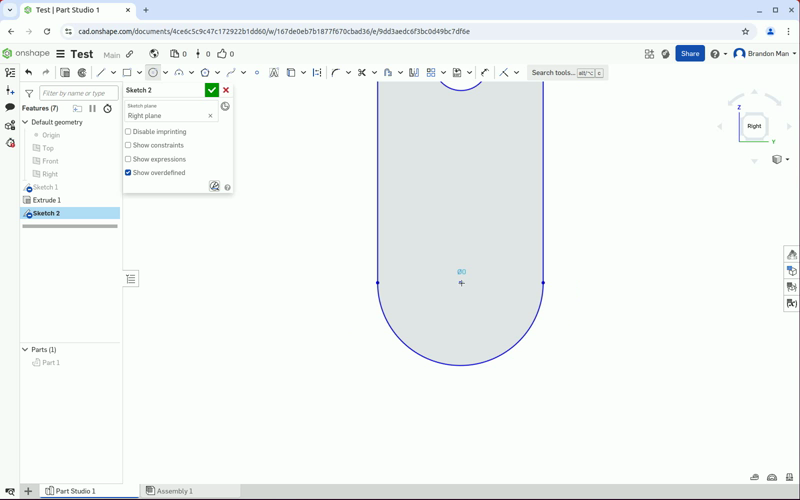
scroll(-6)
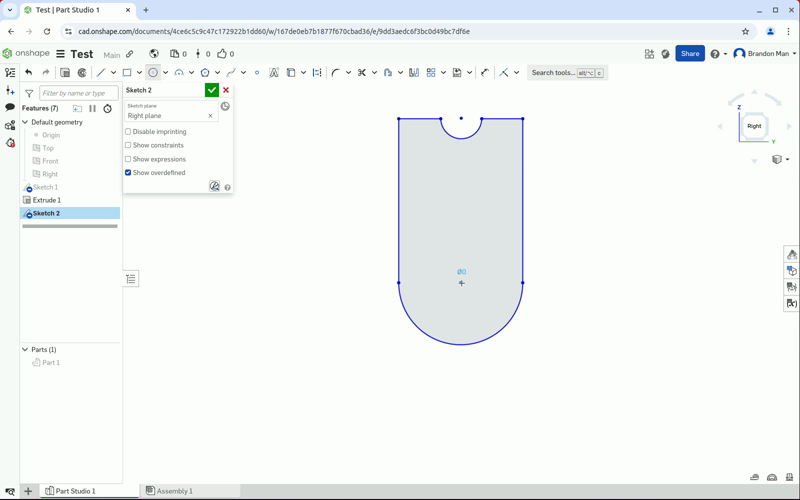
scroll(-6)
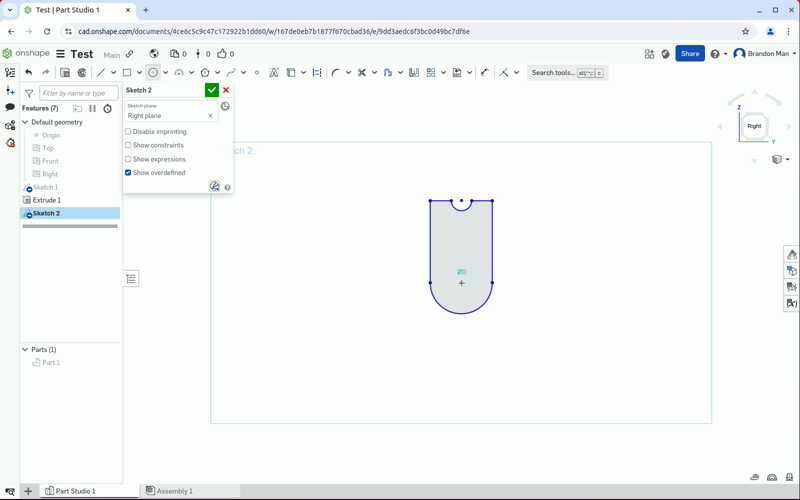
key_up(shift)
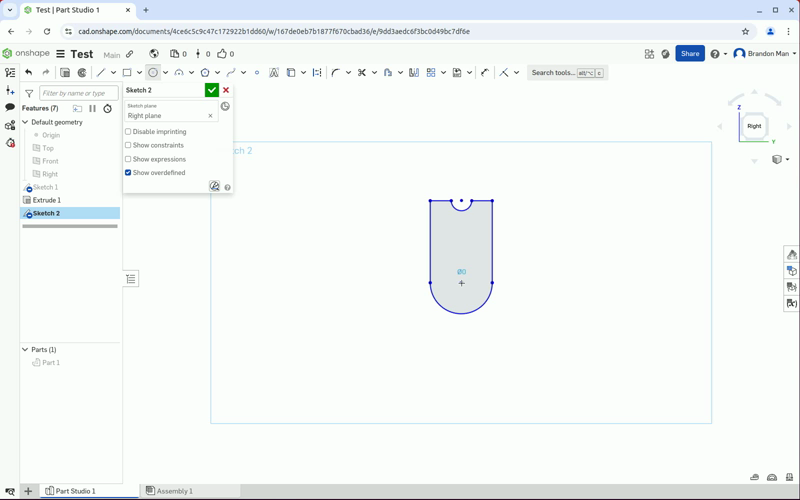
mouse_move(472, 282)
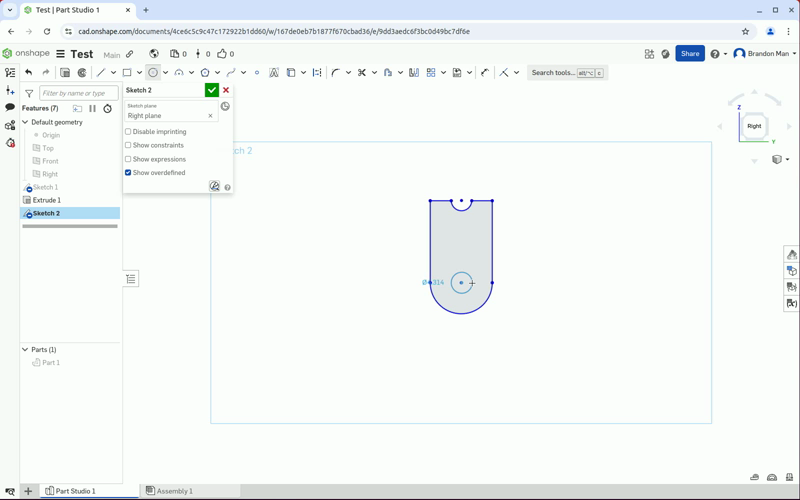
click(472, 282)
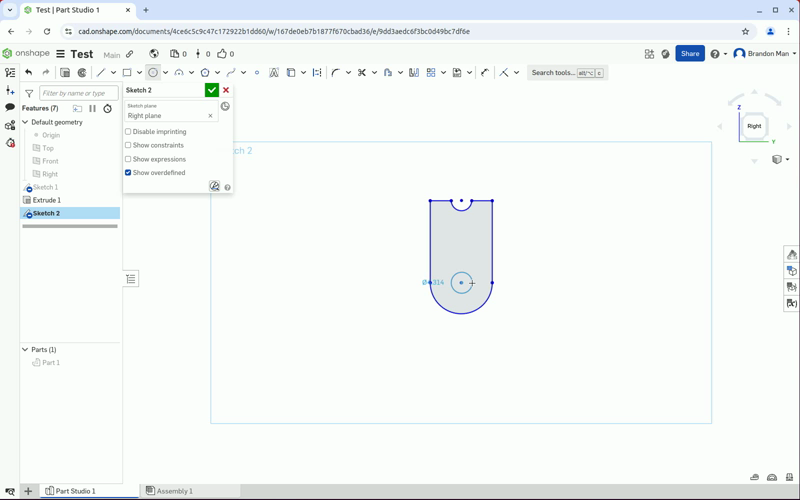
key(esc)
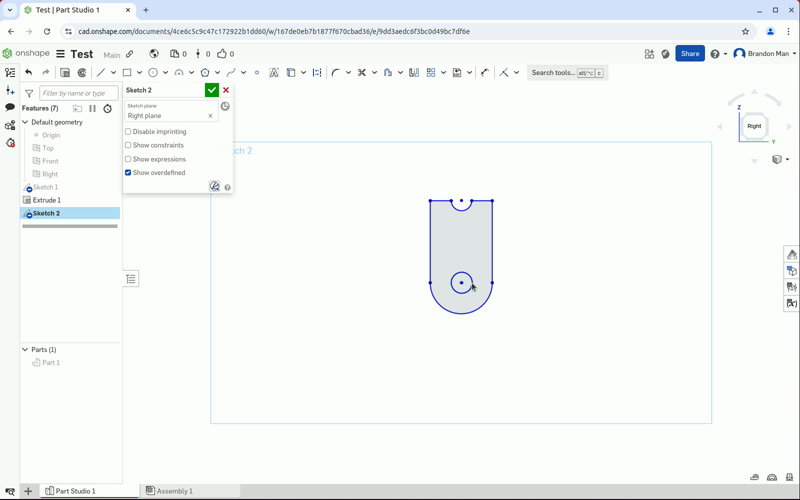
mouse_move(465, 234)
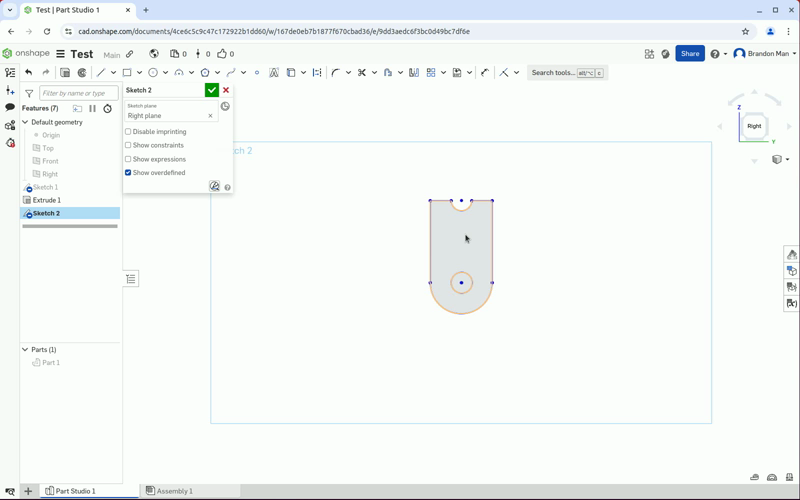
click(465, 234)
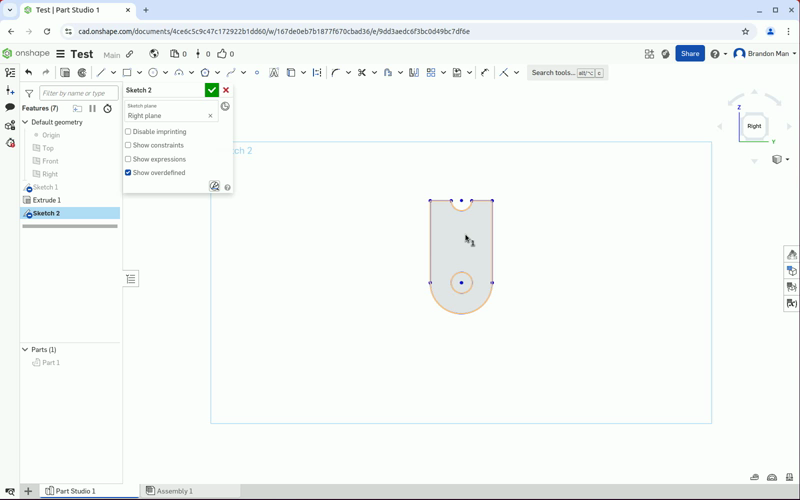
mouse_move(73, 352)
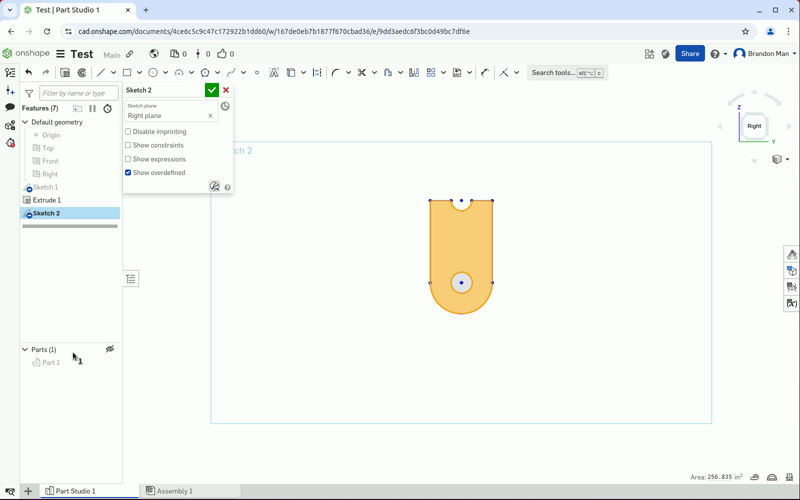
key(shift+y)
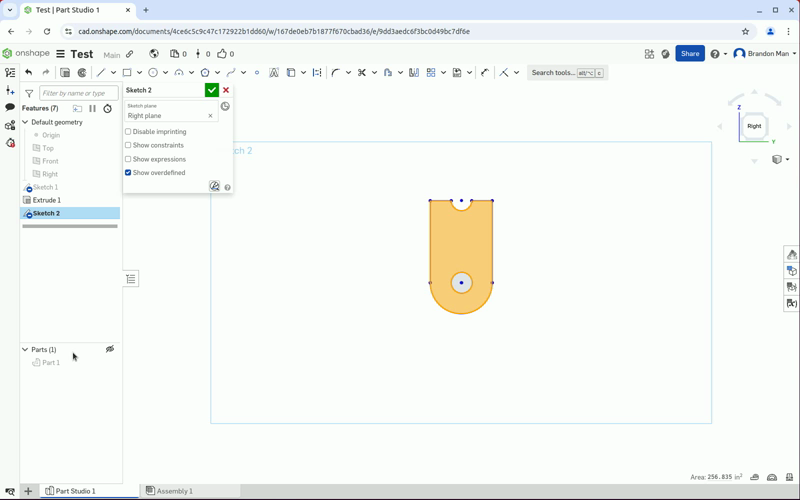
key(shift+e)
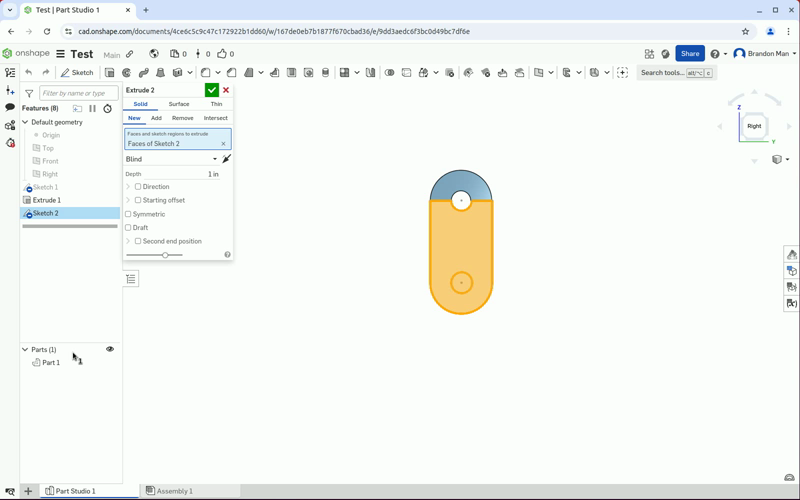
mouse_move(143, 106)
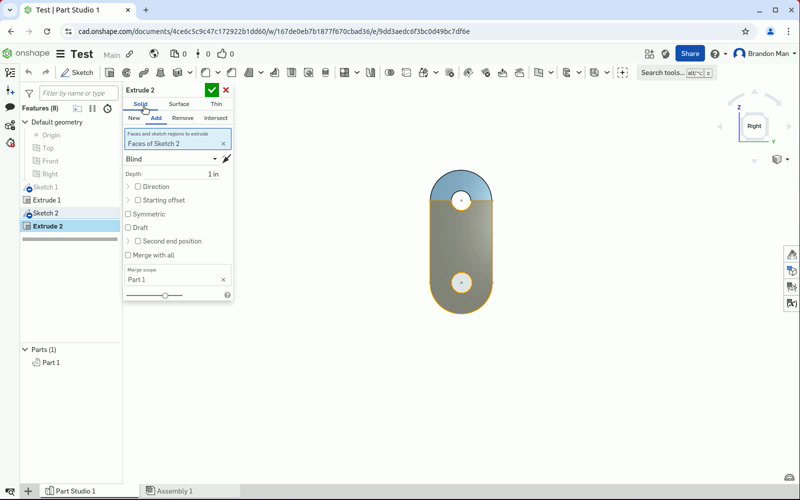
click(143, 106)
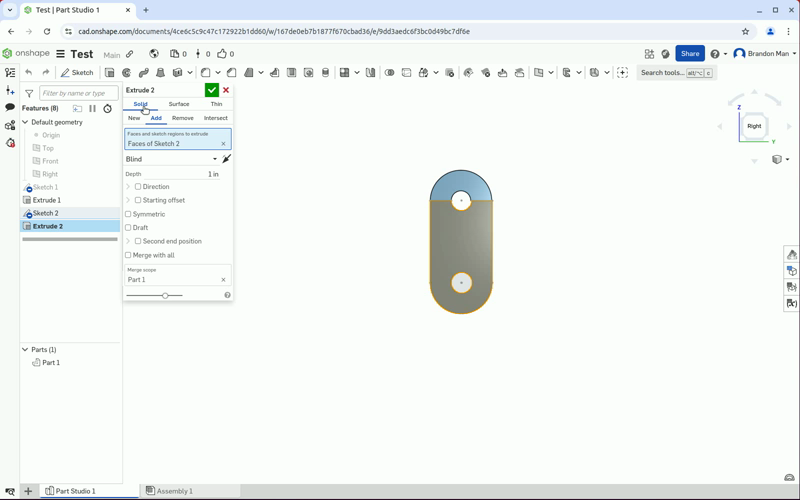
mouse_move(137, 120)
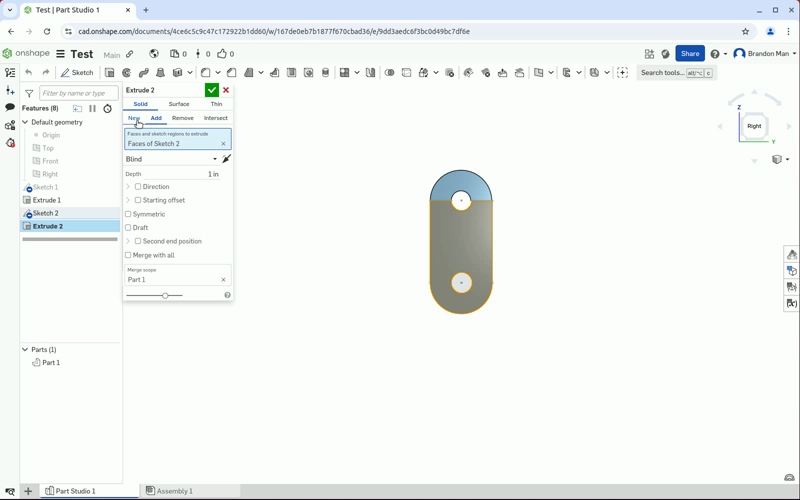
click(137, 120)
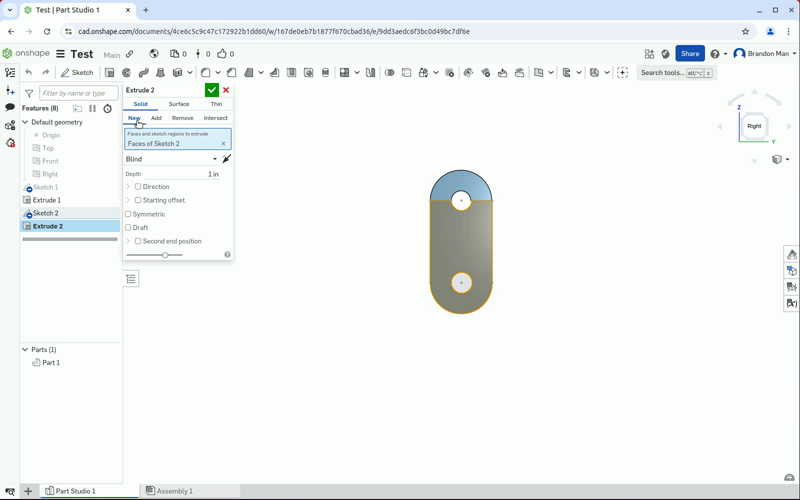
key(tab, 4)
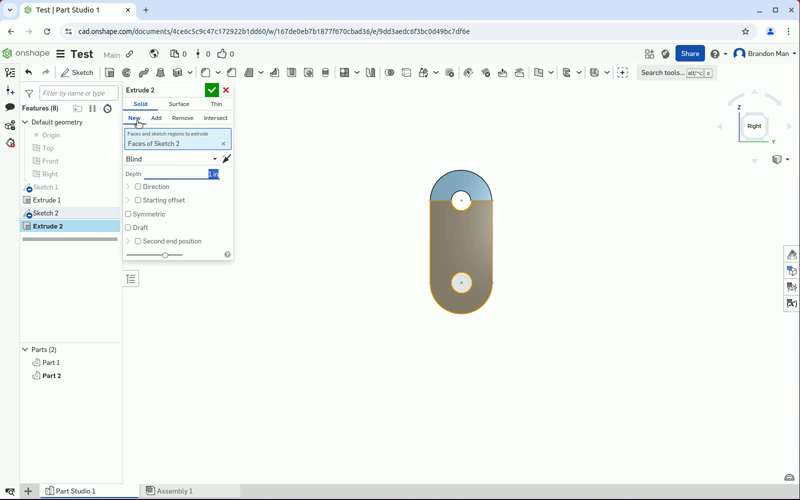
text(2.166)
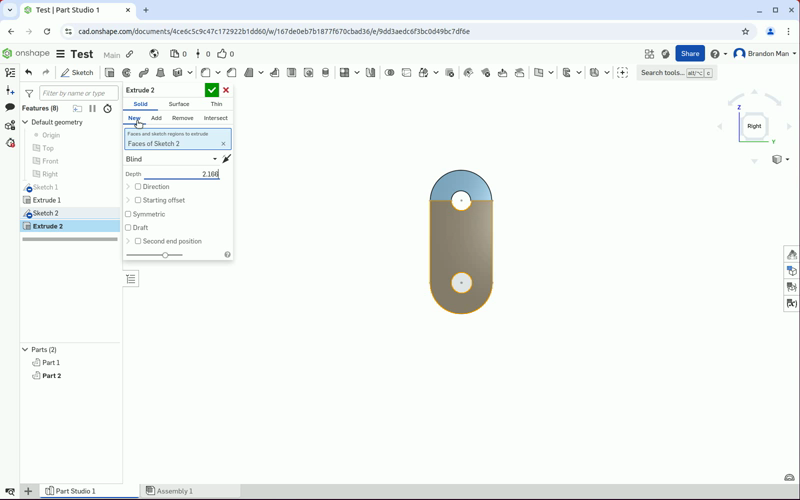
key(enter)
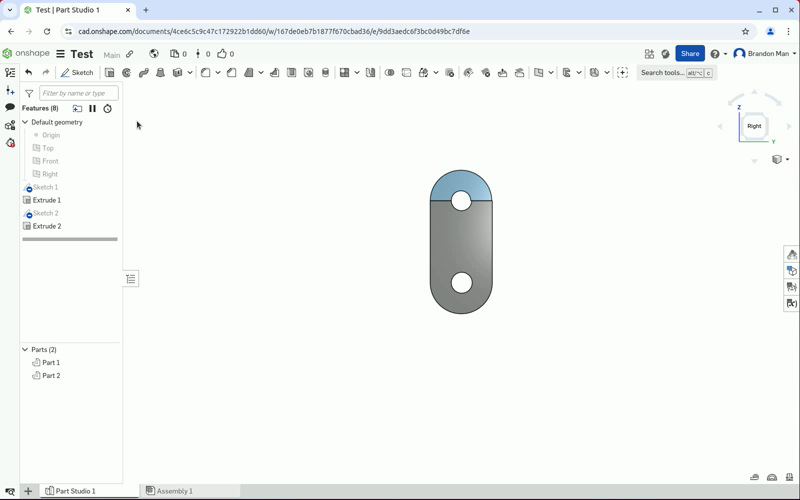
key(shift+h)
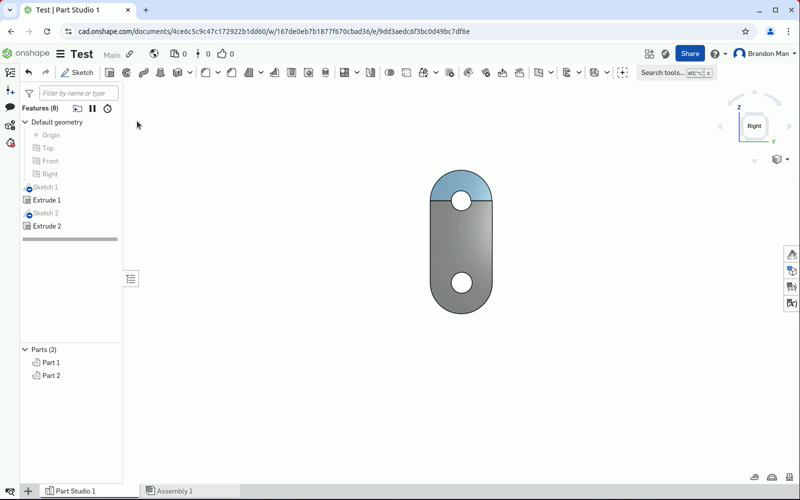
key(shift+h)
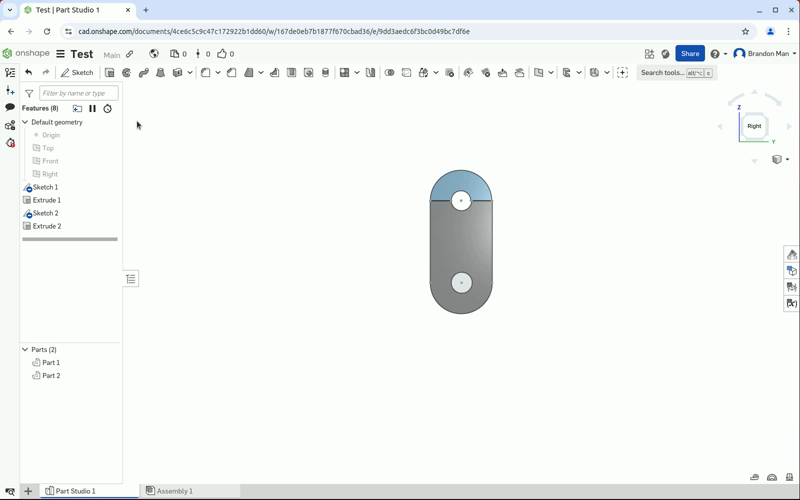
key(shift+7)
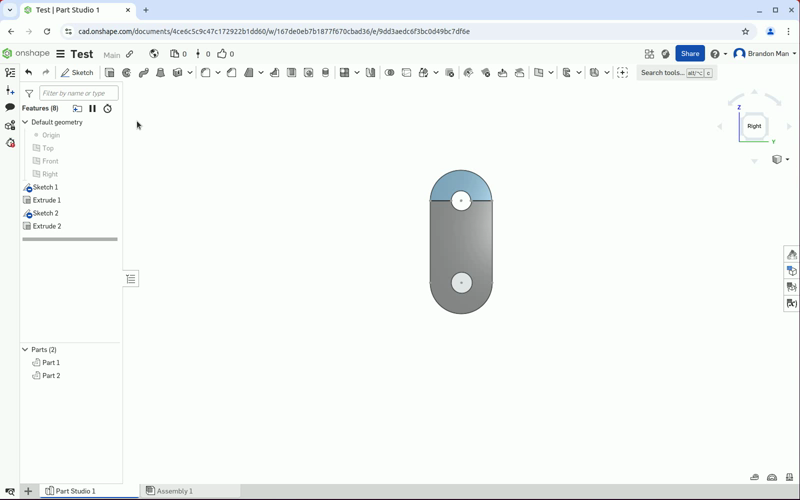
key(right, 2)
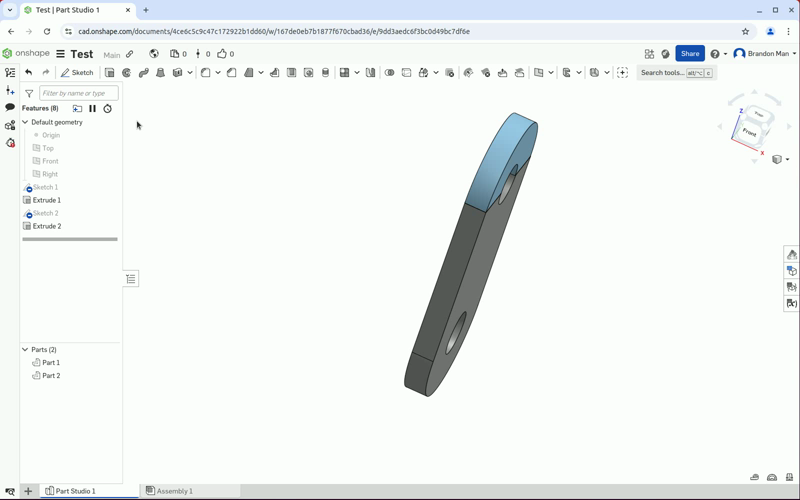
key(down, 2)
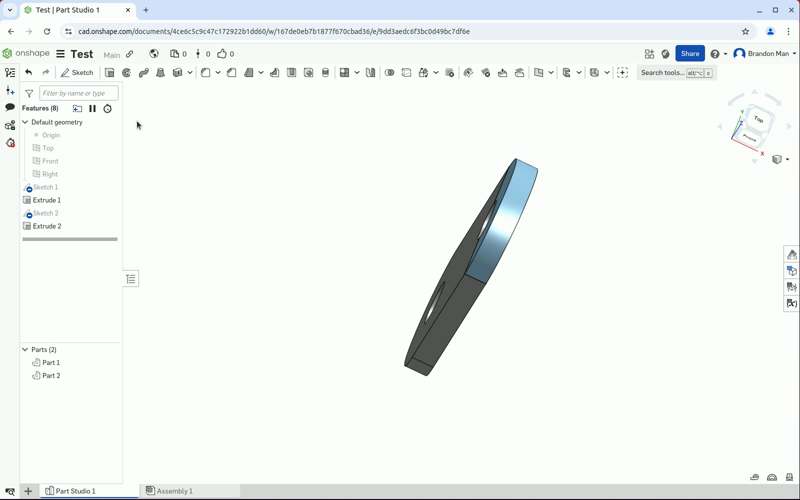
key(up, 2)
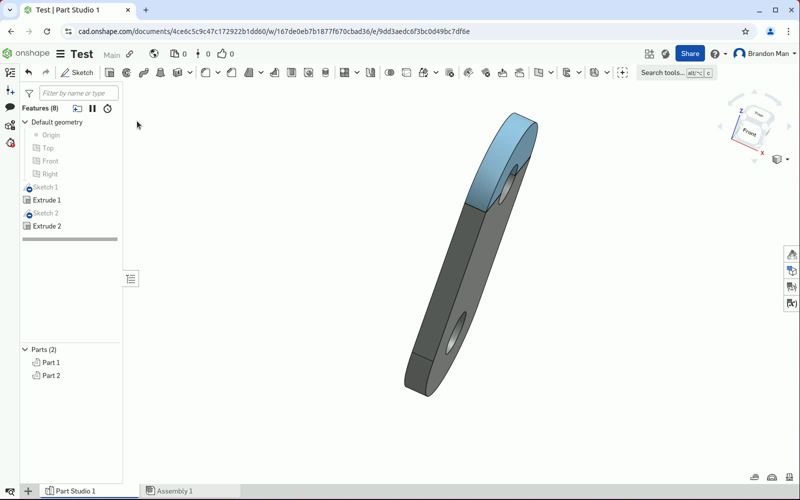
key(left, 2)
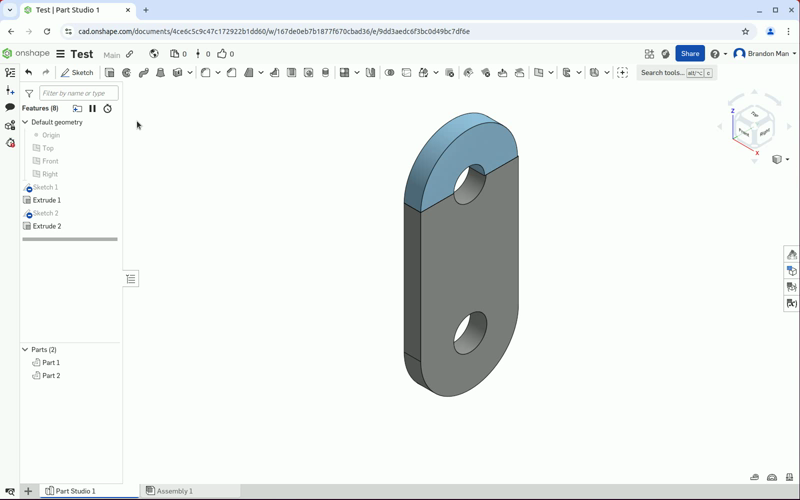
mouse_move(73, 189)
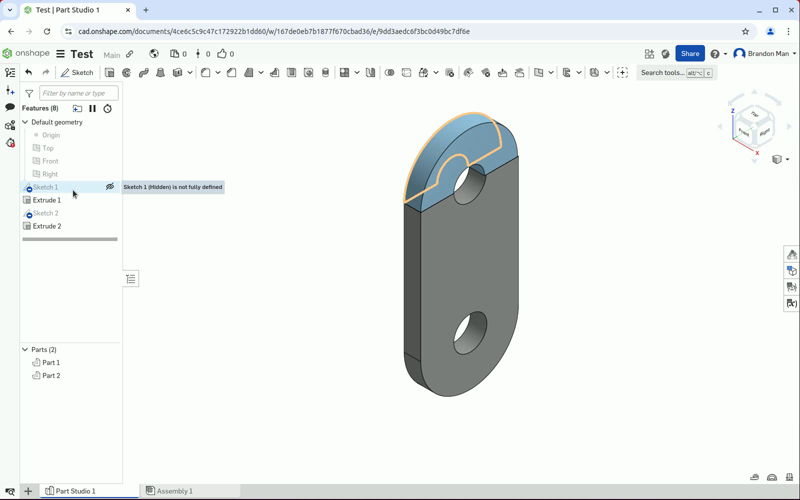
click(73, 189)